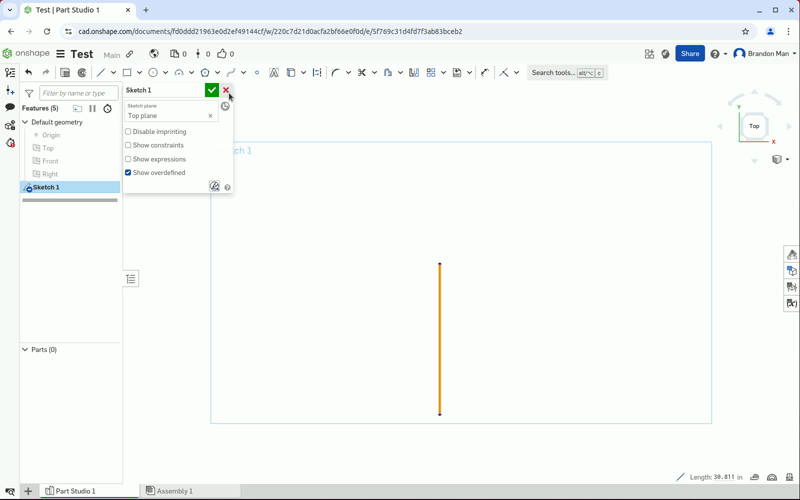
key(shift+h)
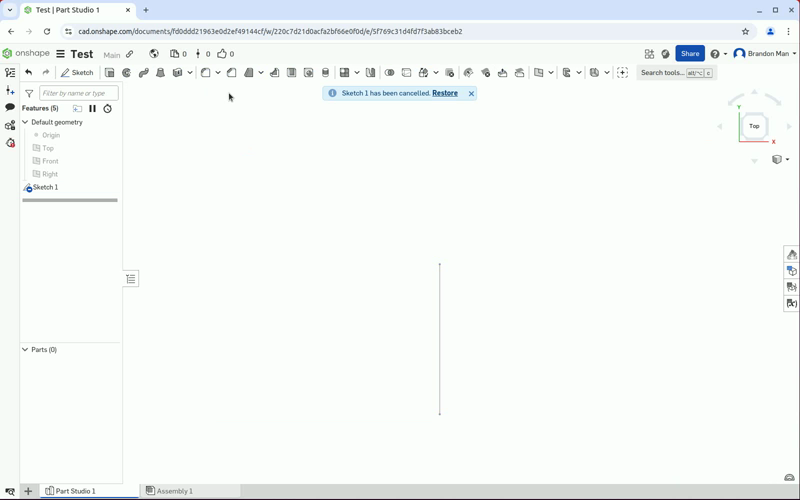
key(shift+s)
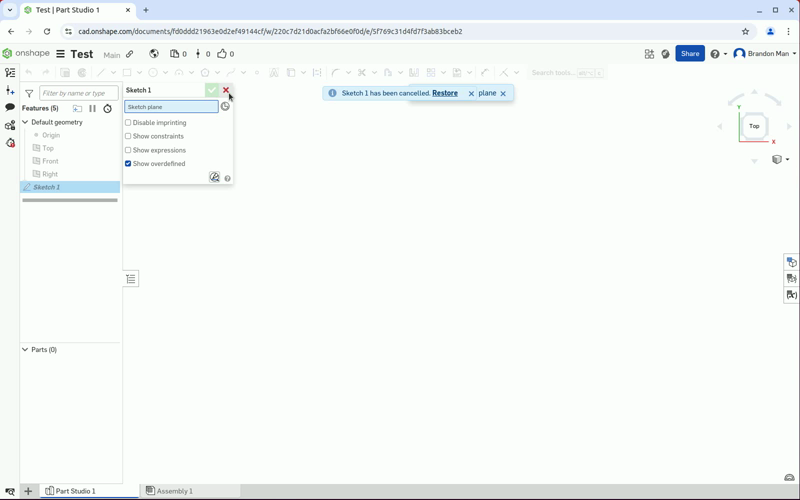
mouse_move(73, 150)
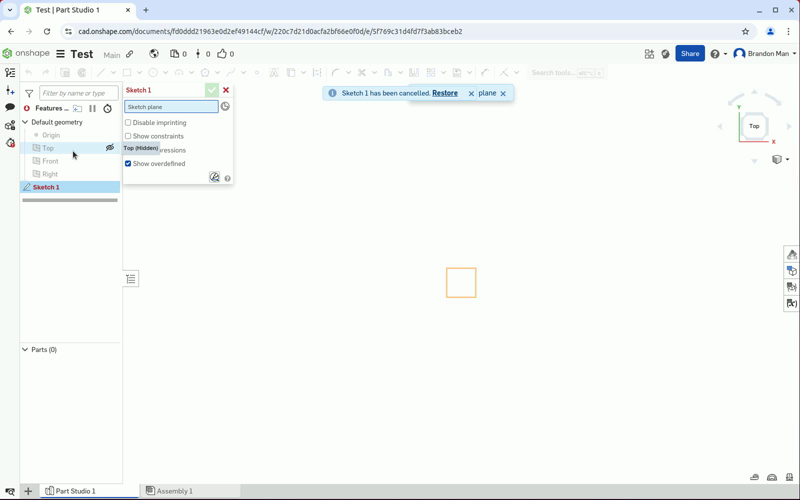
click(73, 150)
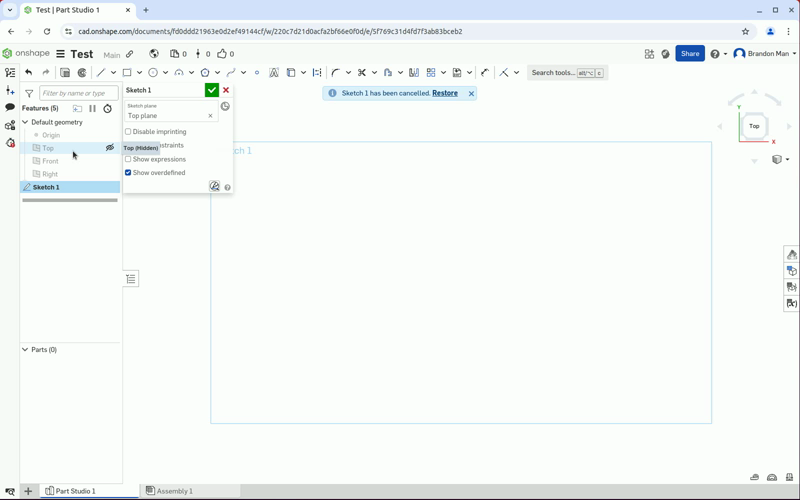
mouse_move(73, 352)
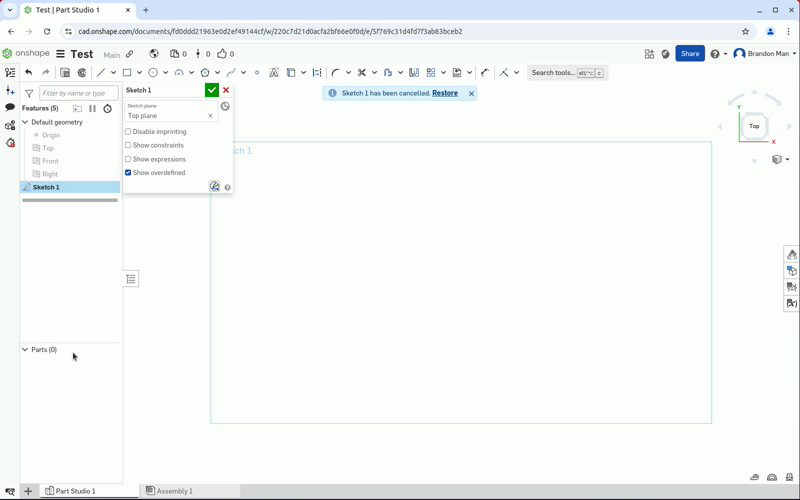
key(y)
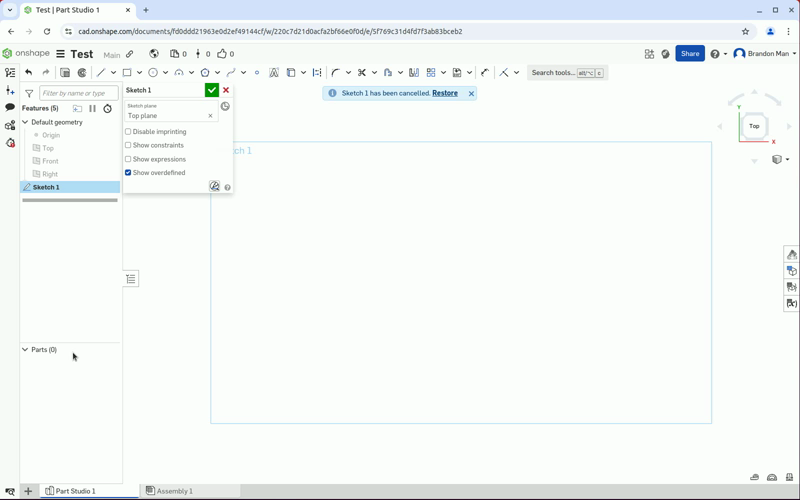
key(l)
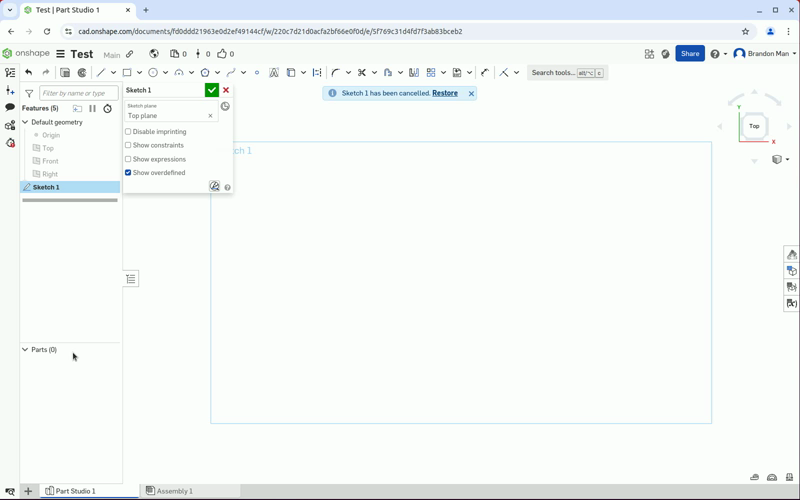
key_down(shift)
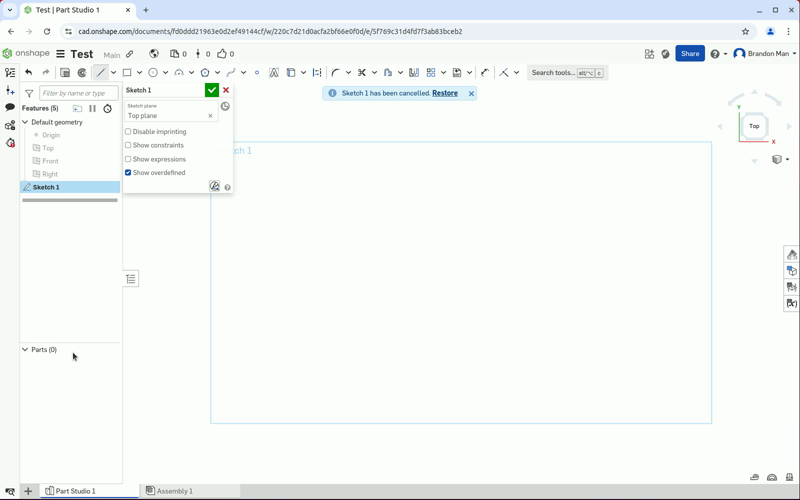
mouse_move(459, 282)
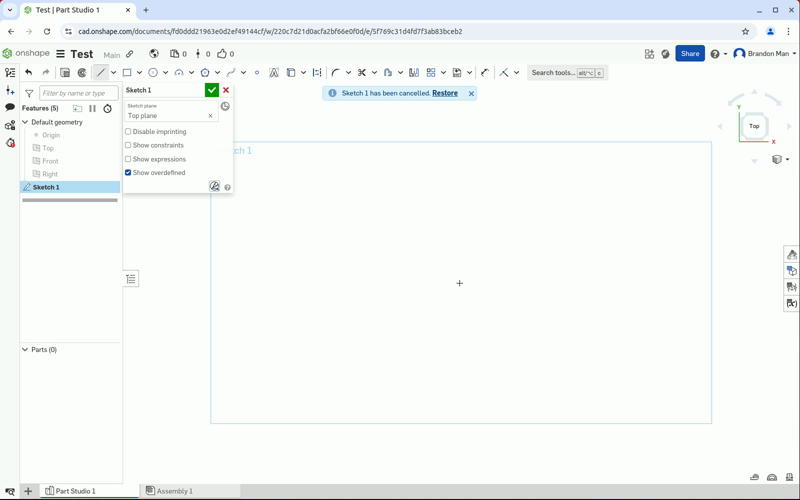
click(459, 282)
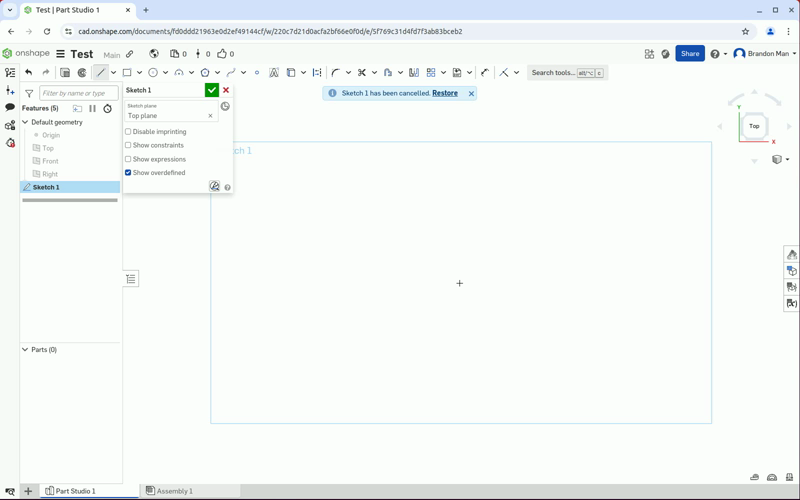
key_up(shift)
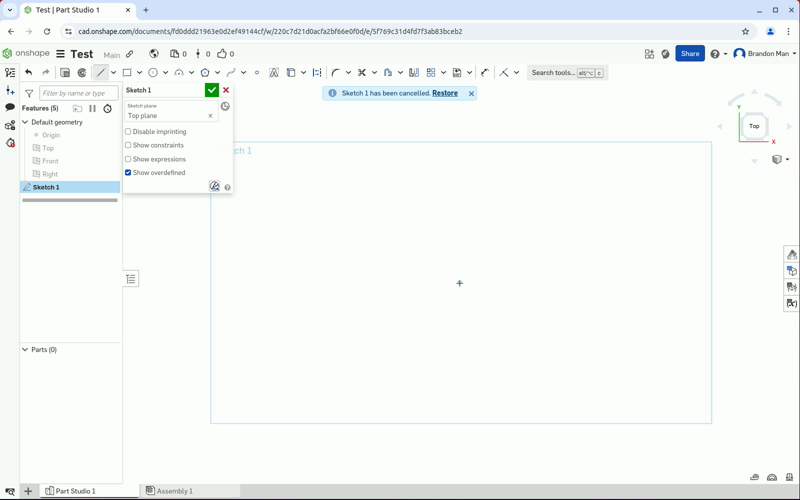
key_down(shift)
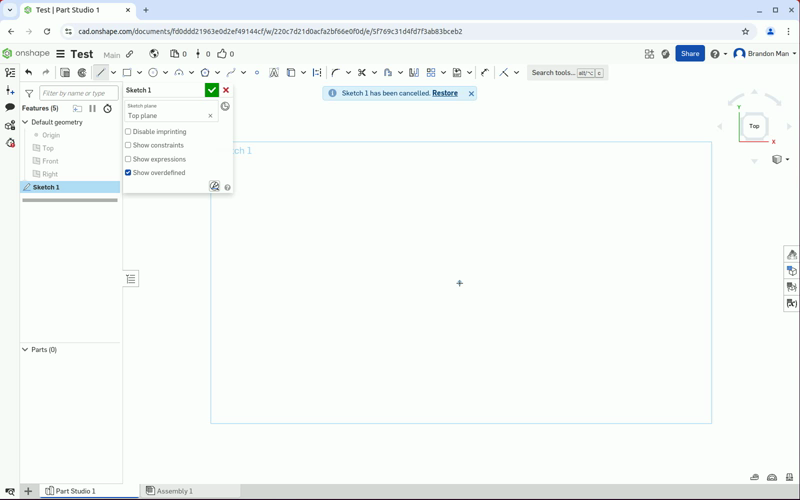
mouse_move(489, 282)
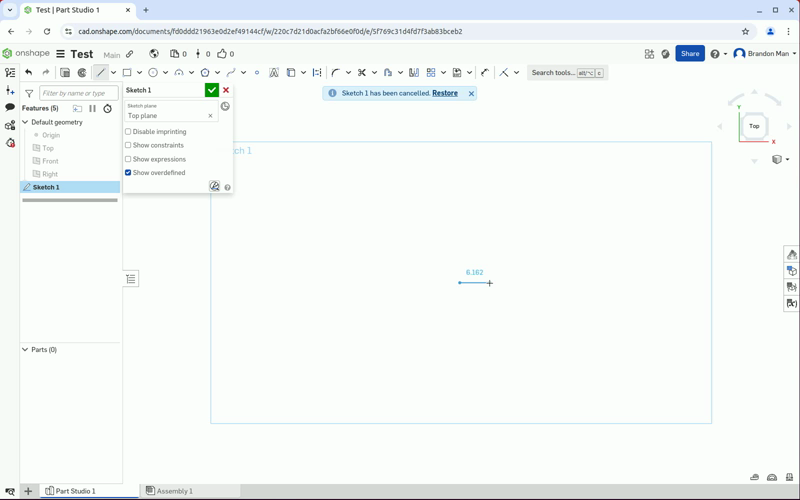
mouse_move(461, 282)
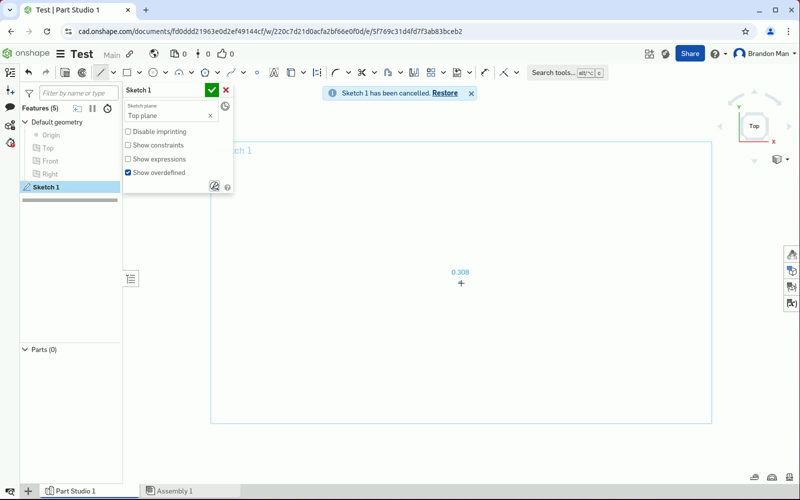
scroll(6)
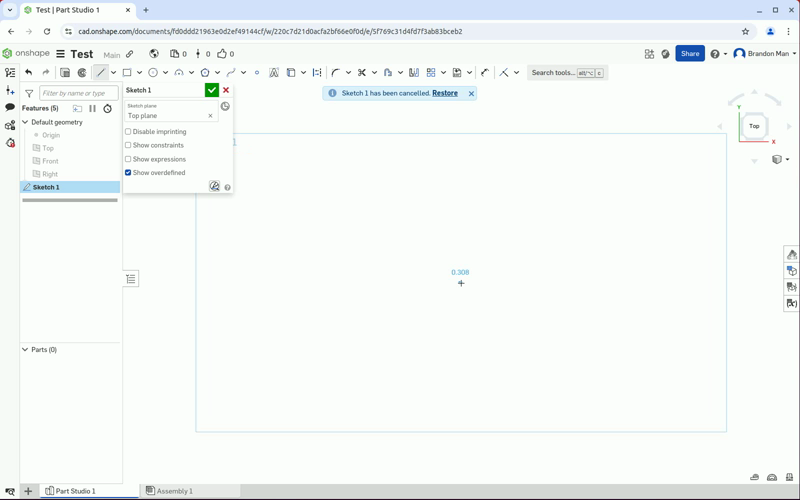
scroll(6)
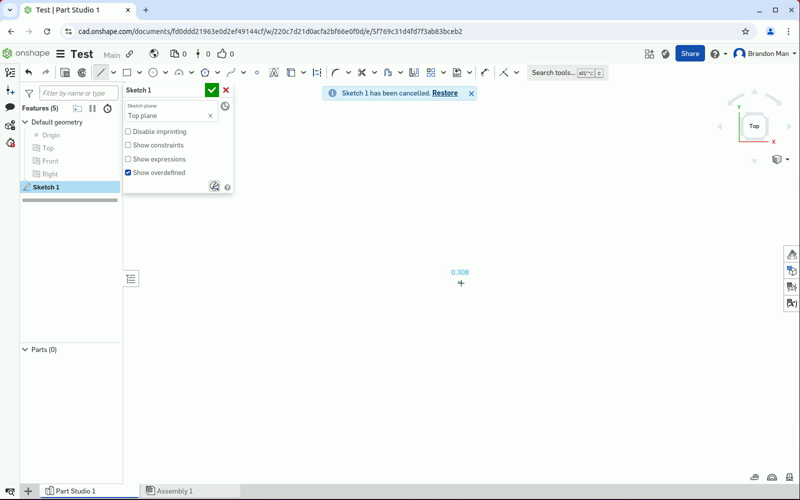
scroll(6)
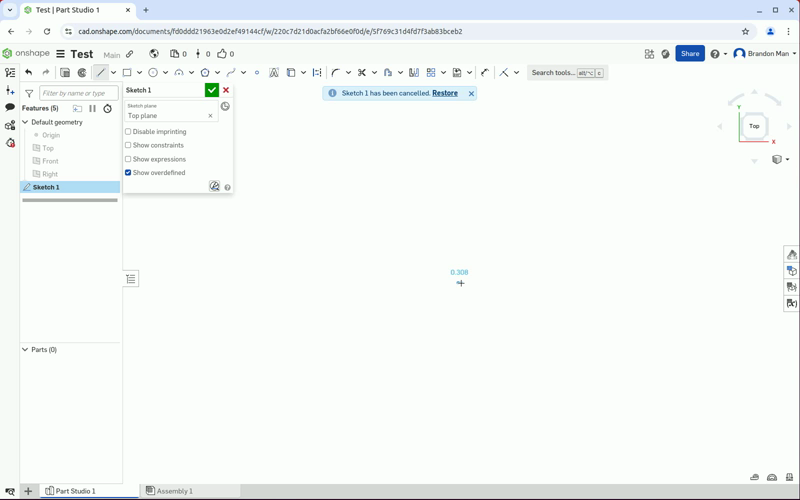
scroll(6)
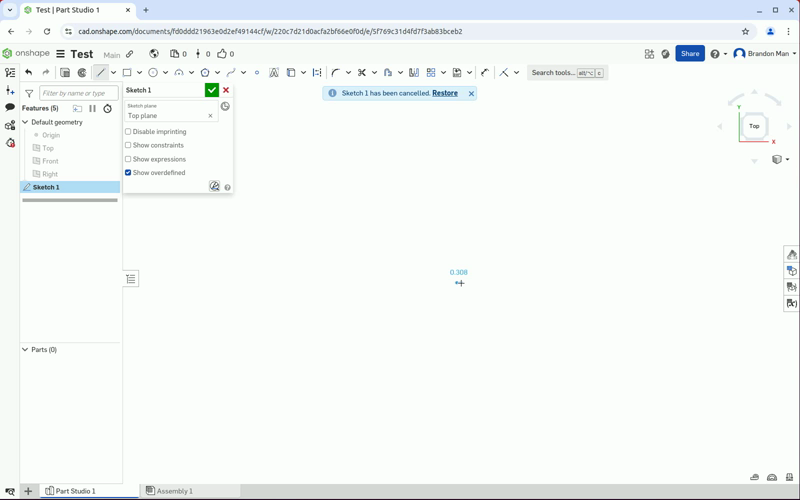
scroll(6)
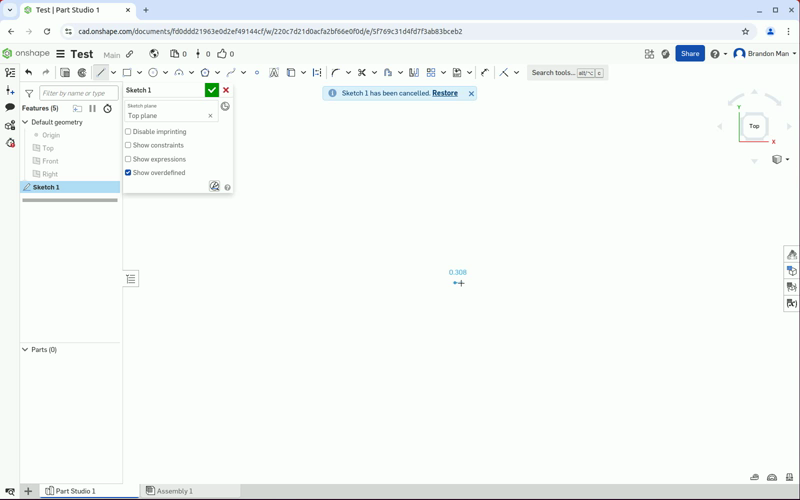
scroll(6)
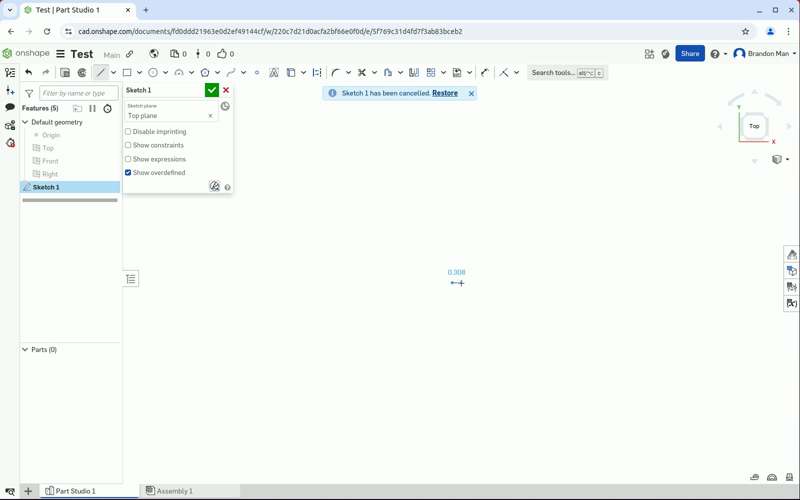
scroll(6)
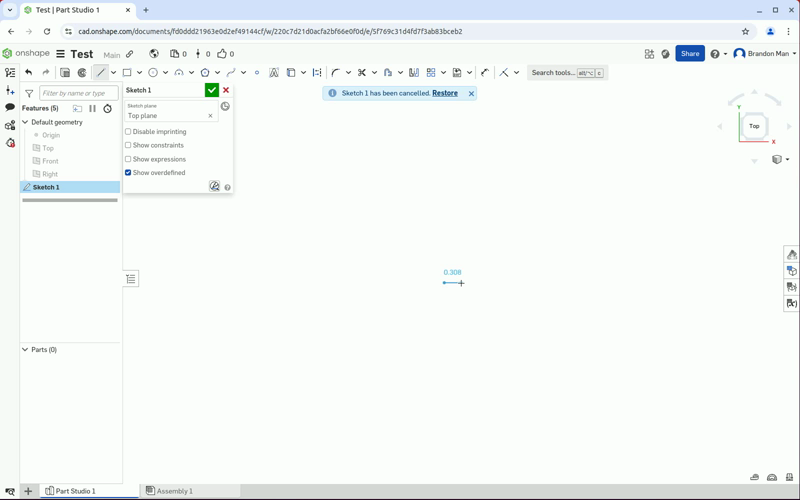
click(461, 282)
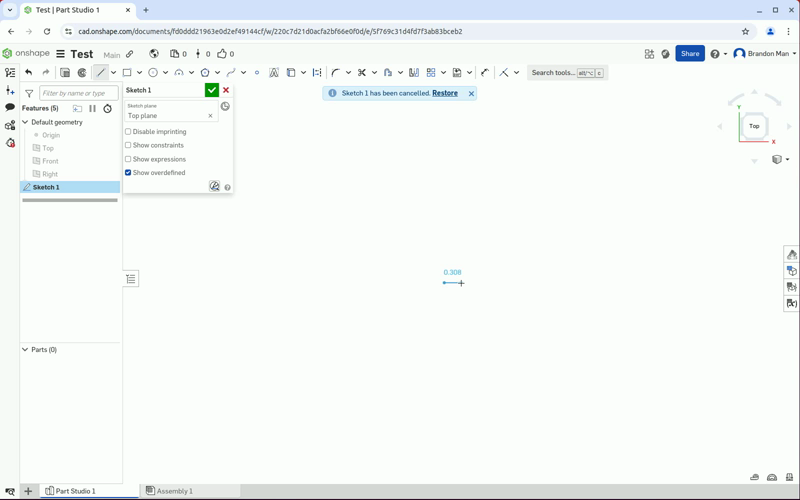
scroll(-6)
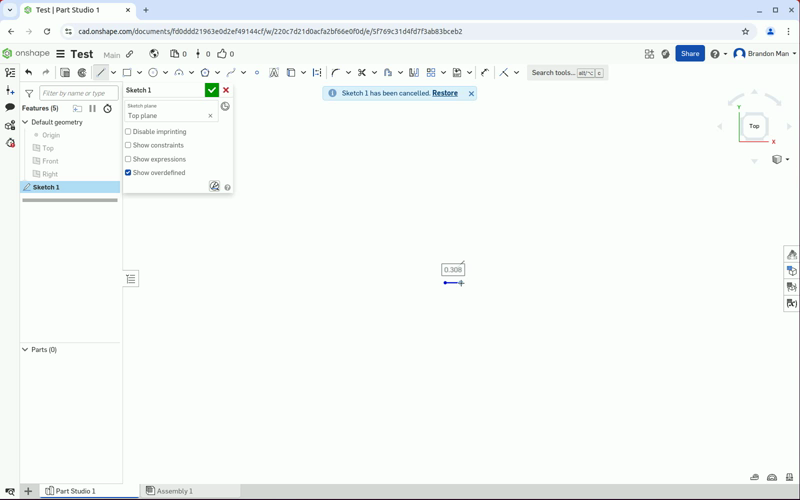
scroll(-6)
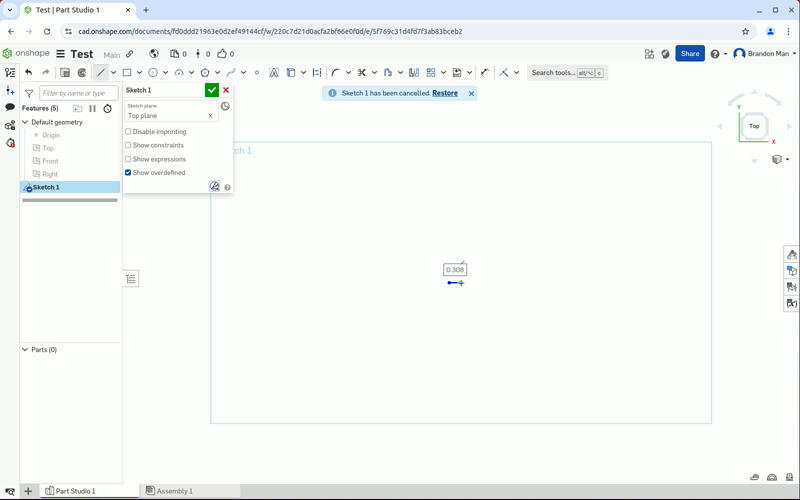
scroll(-6)
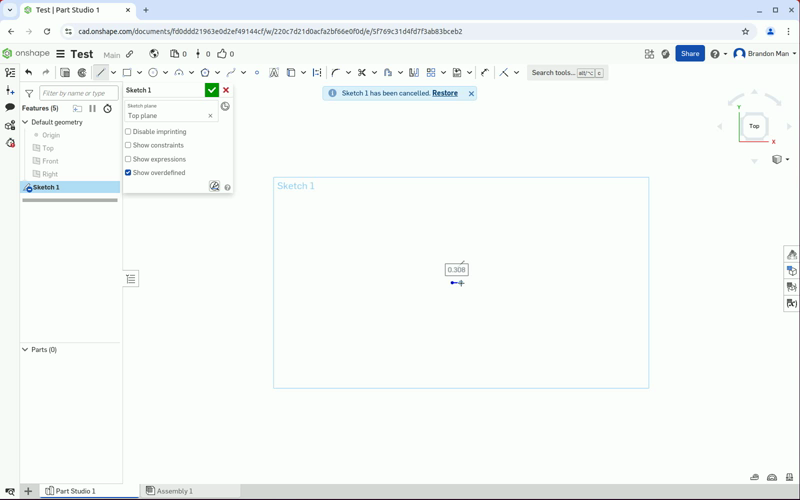
scroll(-6)
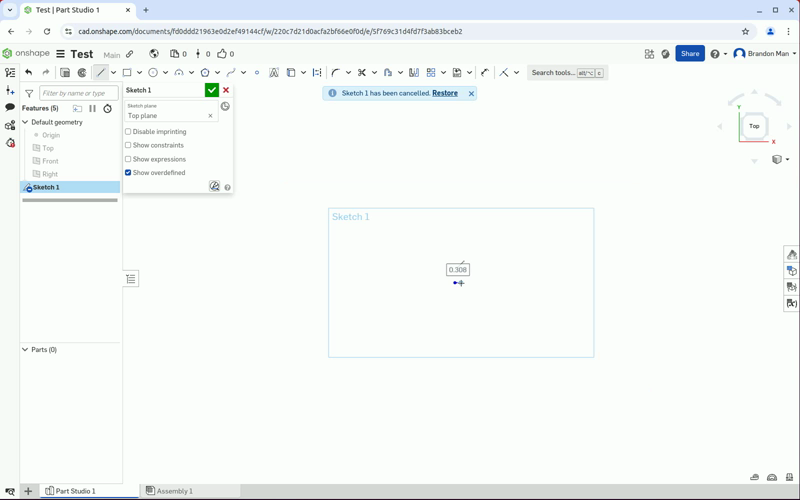
scroll(-6)
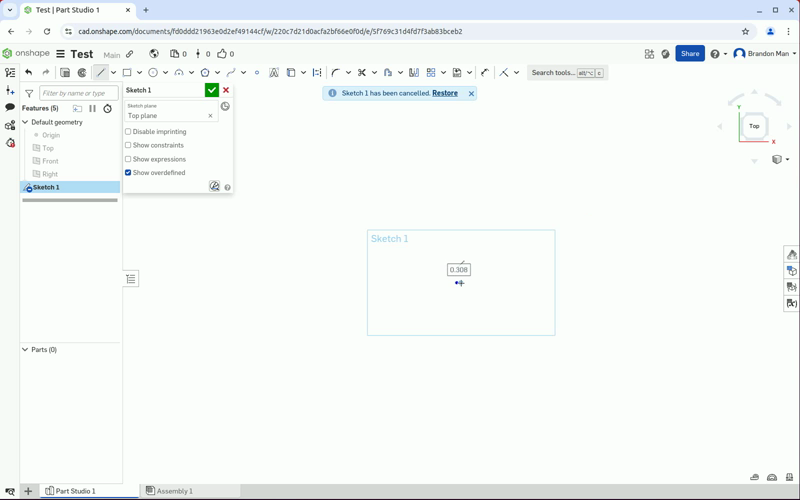
scroll(-6)
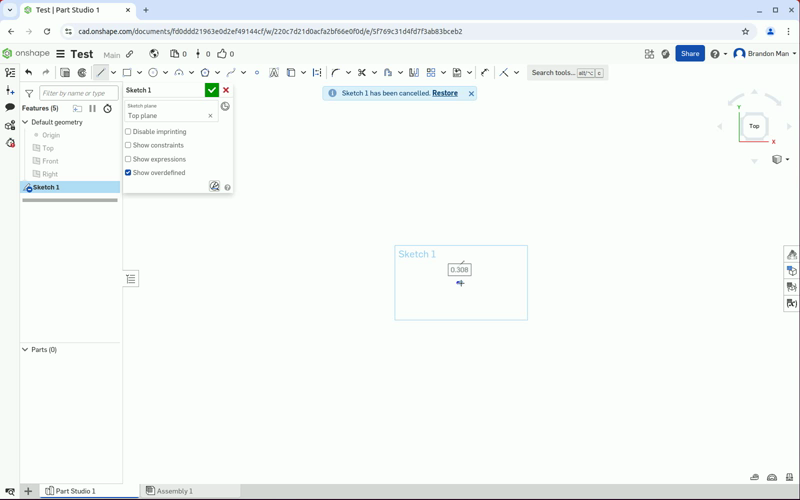
scroll(-6)
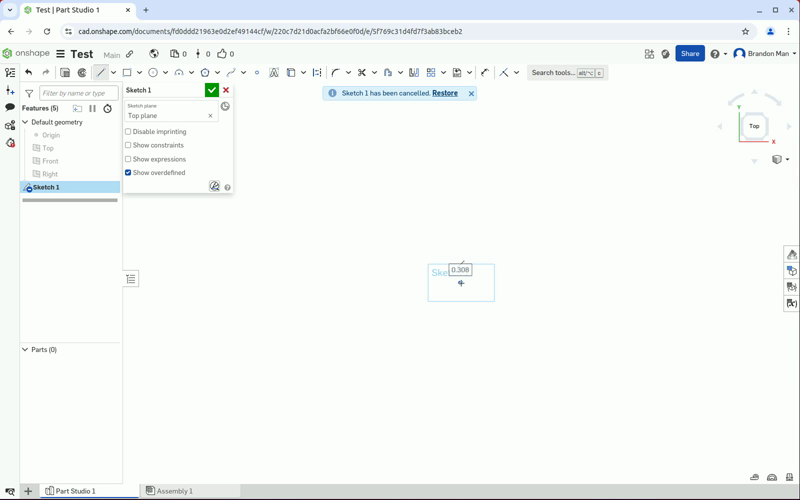
key_up(shift)
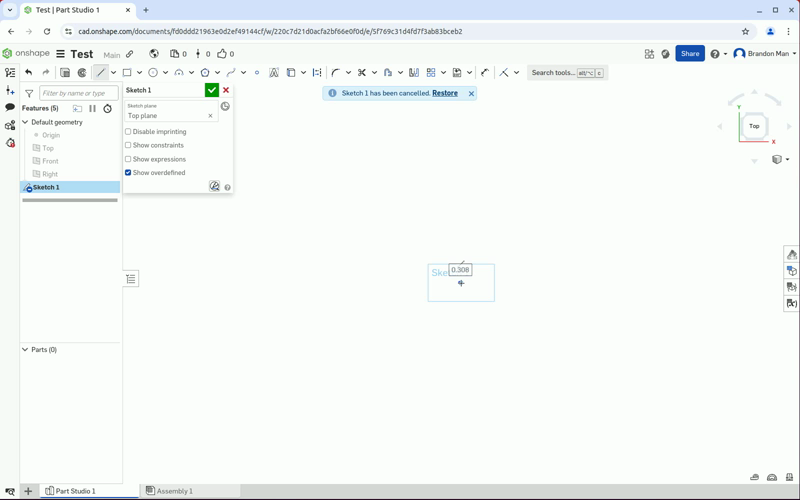
key_down(shift)
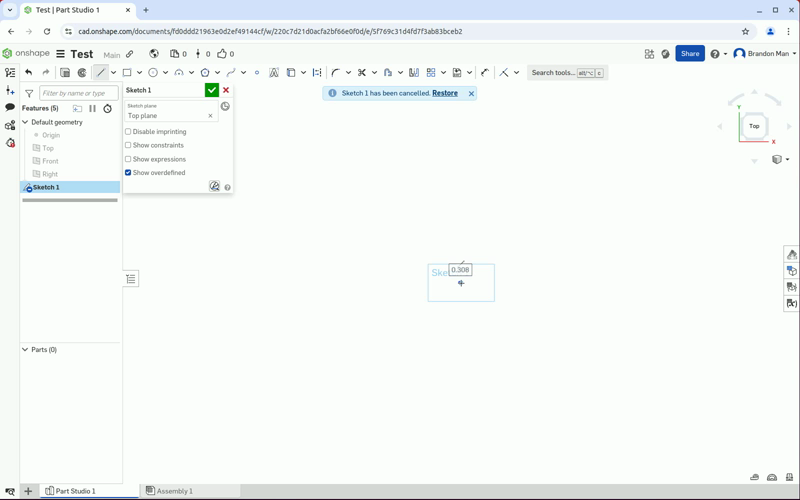
mouse_move(491, 282)
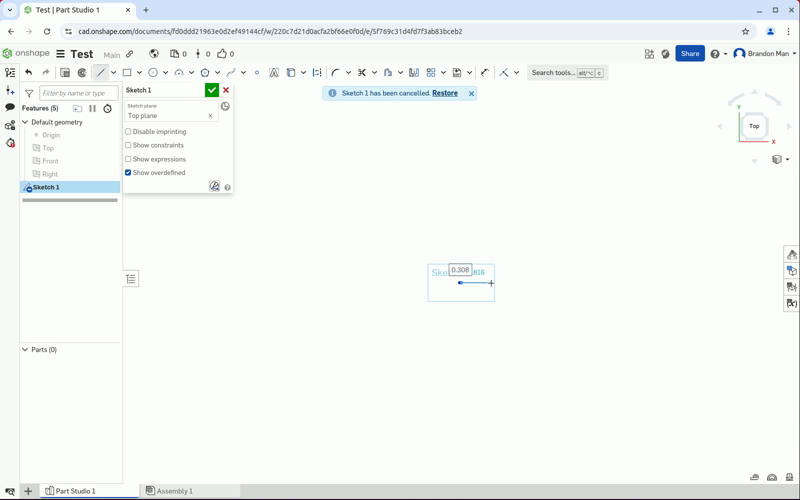
mouse_move(461, 253)
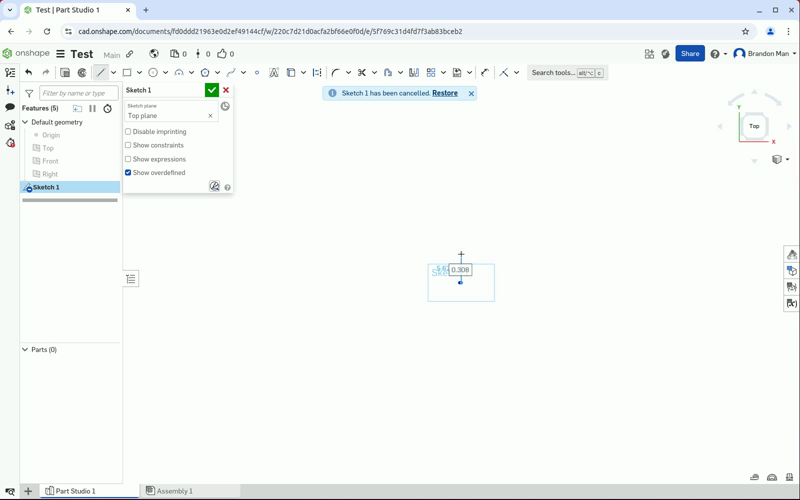
click(461, 253)
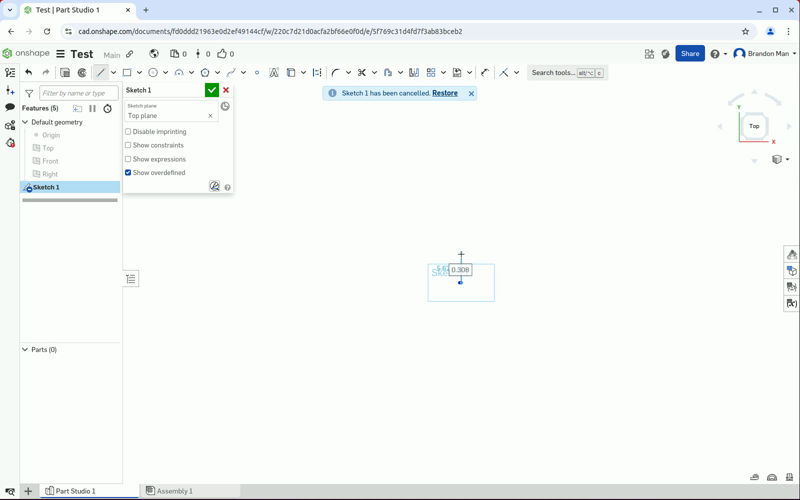
key_up(shift)
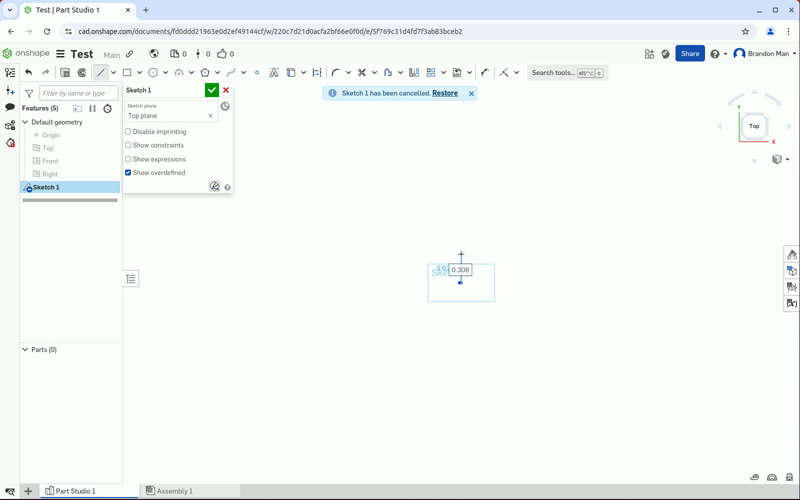
key_down(shift)
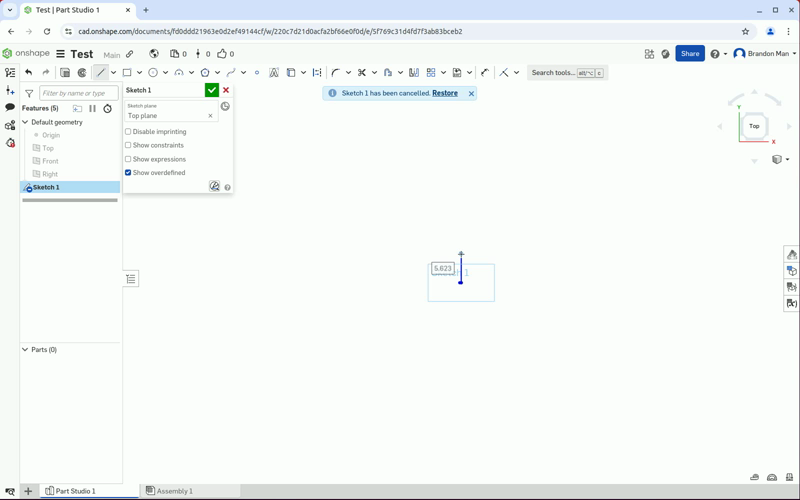
mouse_move(491, 253)
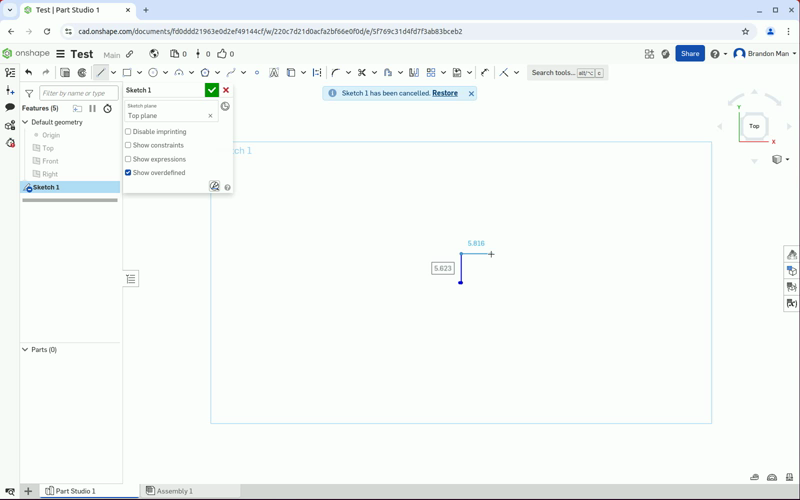
mouse_move(459, 253)
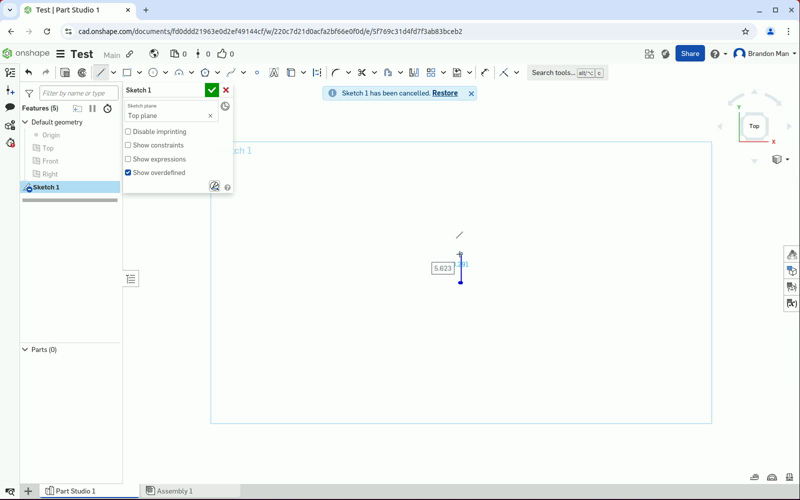
scroll(6)
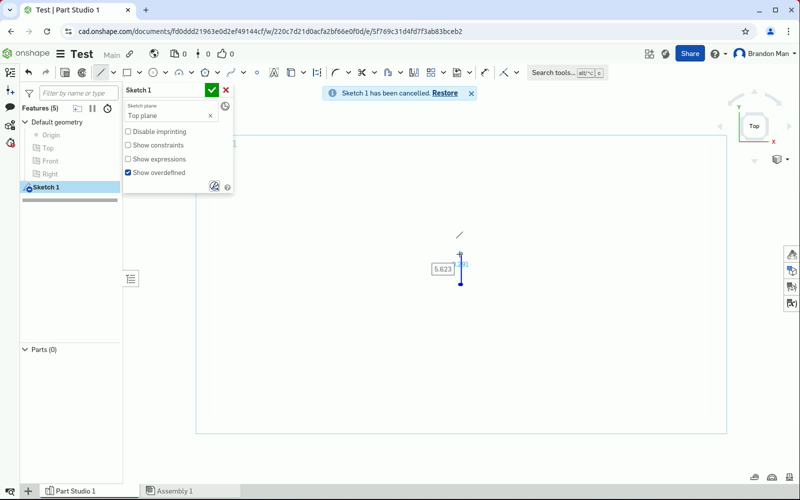
scroll(6)
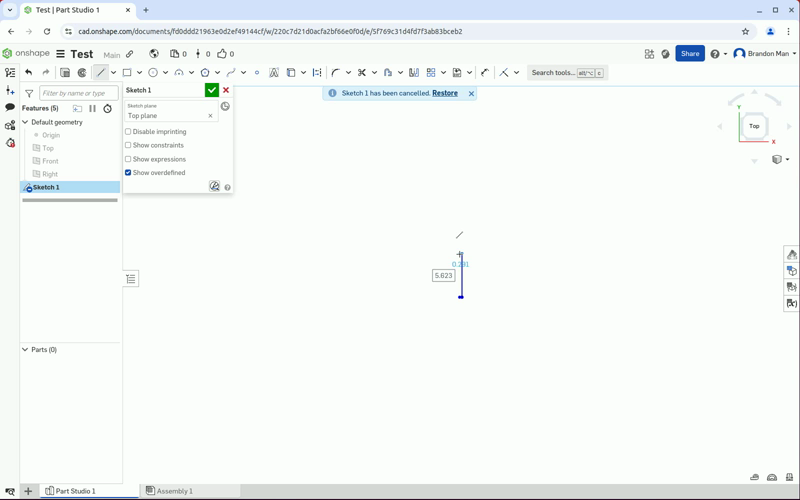
scroll(6)
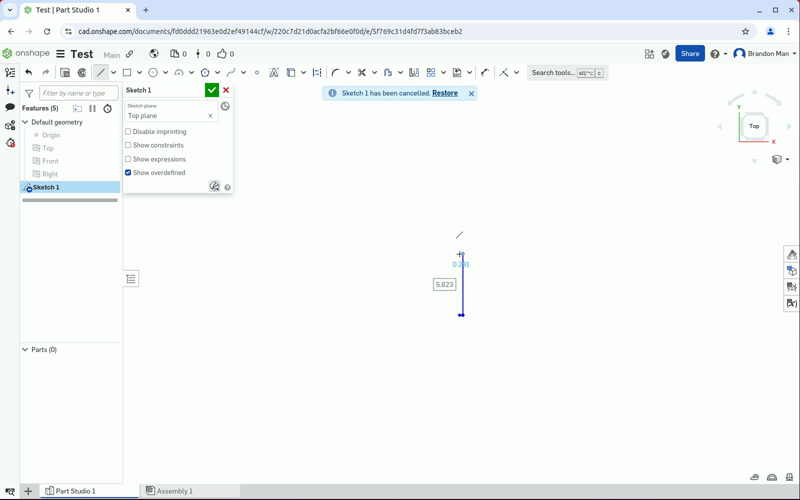
scroll(6)
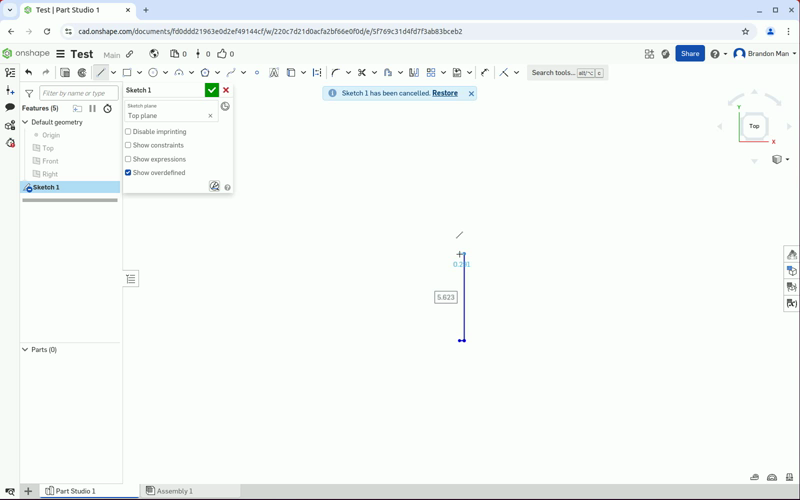
scroll(6)
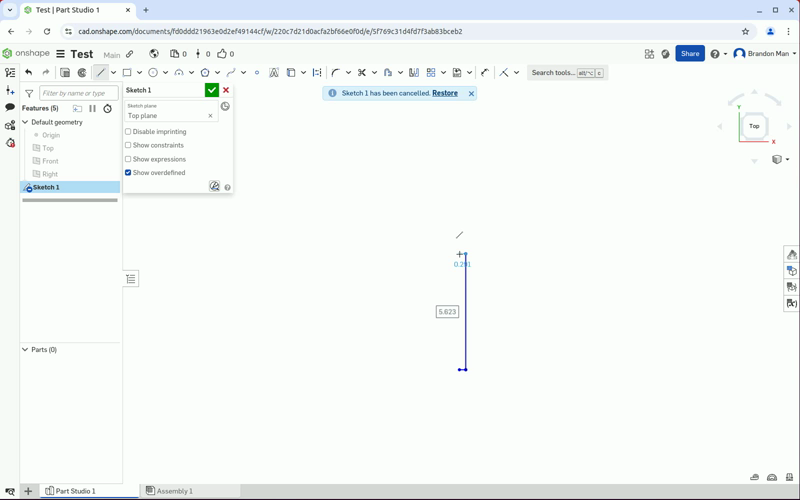
scroll(6)
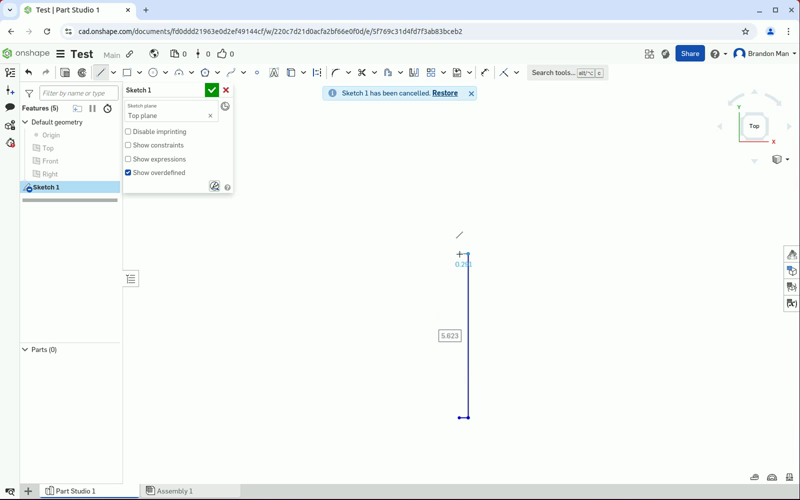
scroll(6)
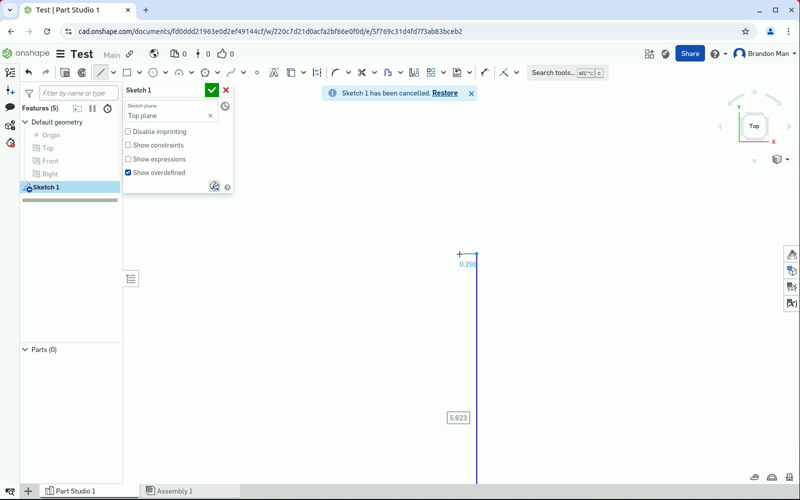
click(459, 253)
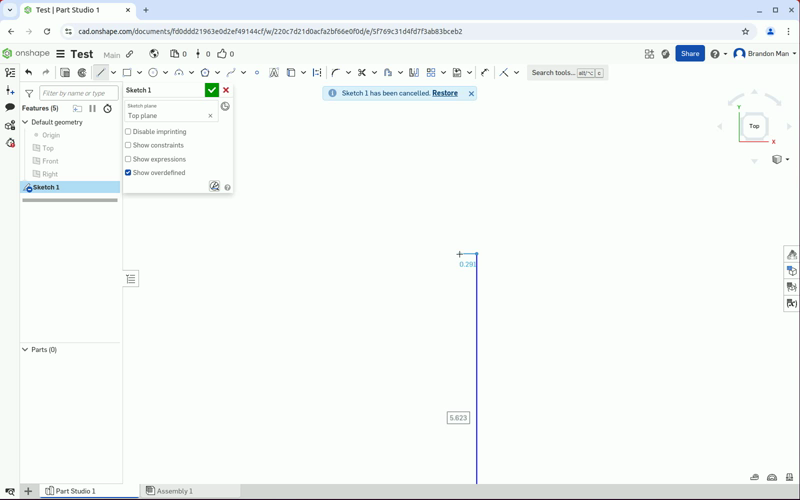
scroll(-6)
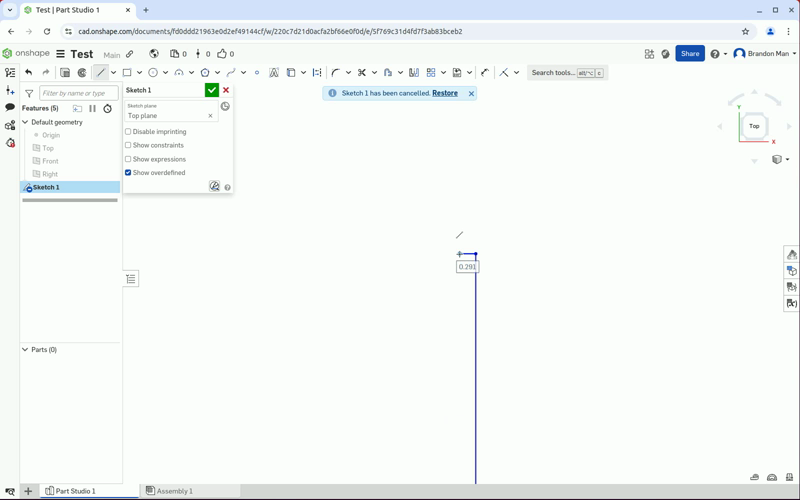
scroll(-6)
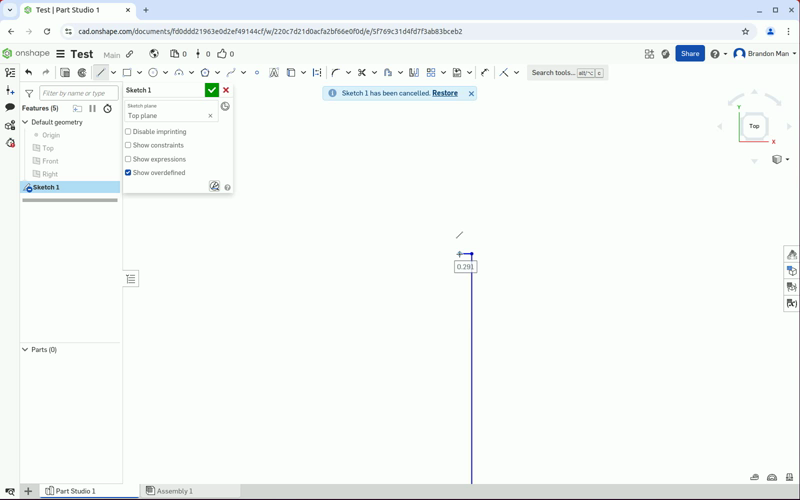
scroll(-6)
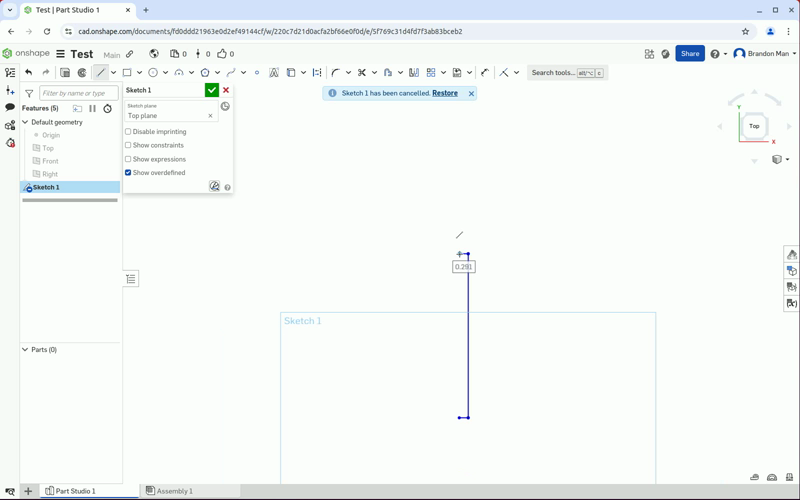
scroll(-6)
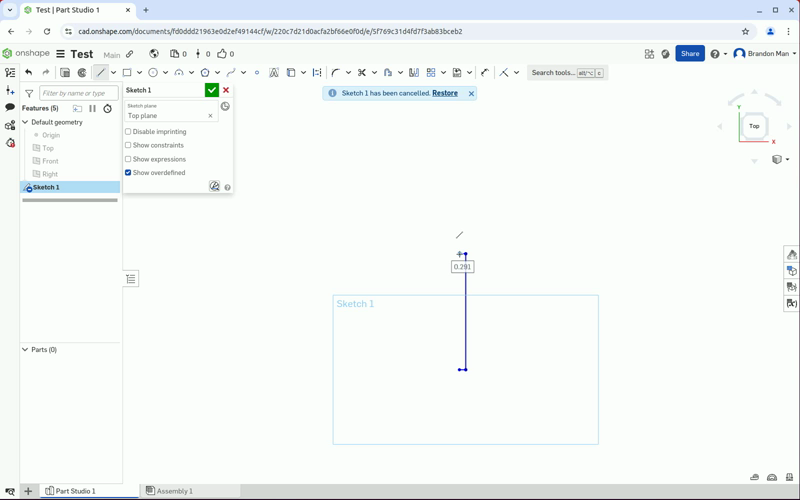
scroll(-6)
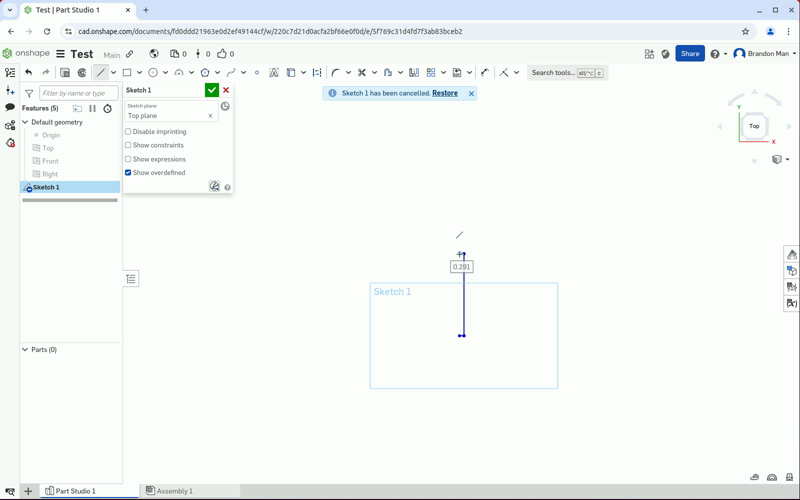
scroll(-6)
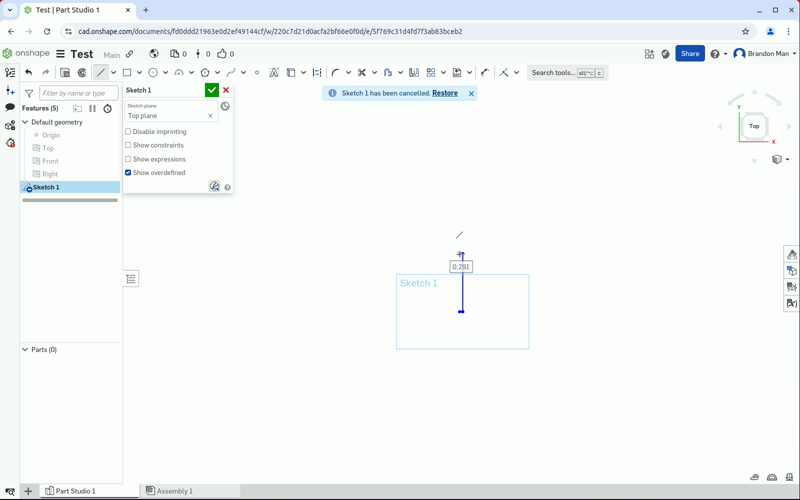
scroll(-6)
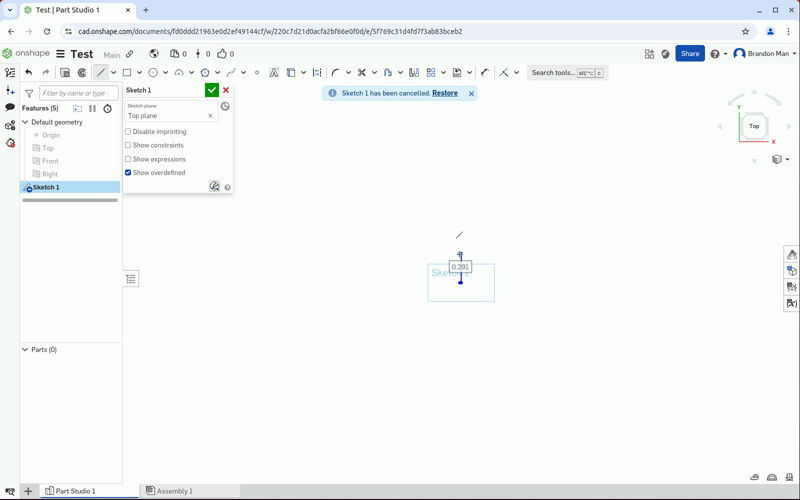
key_up(shift)
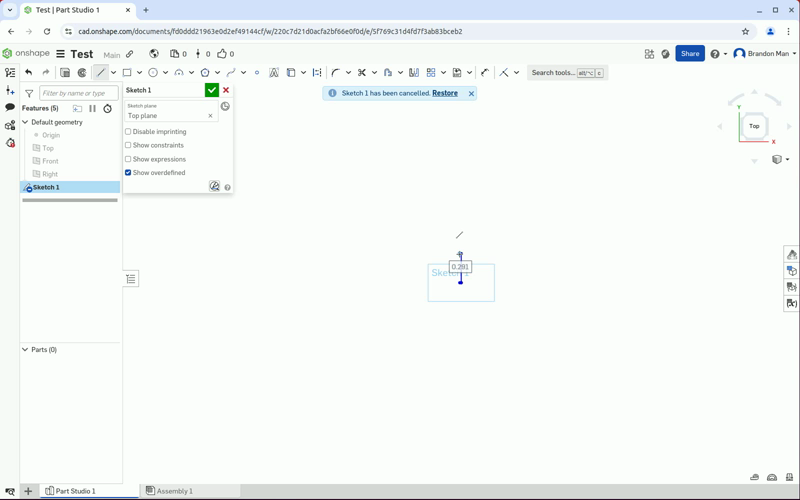
key_down(shift)
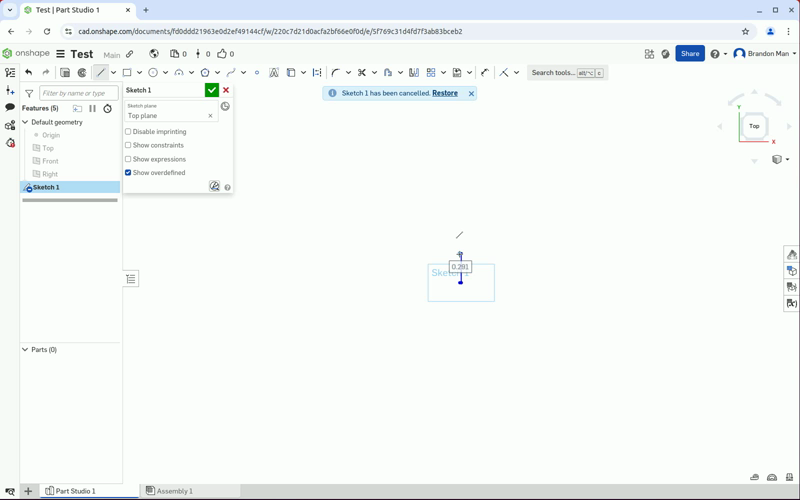
mouse_move(489, 253)
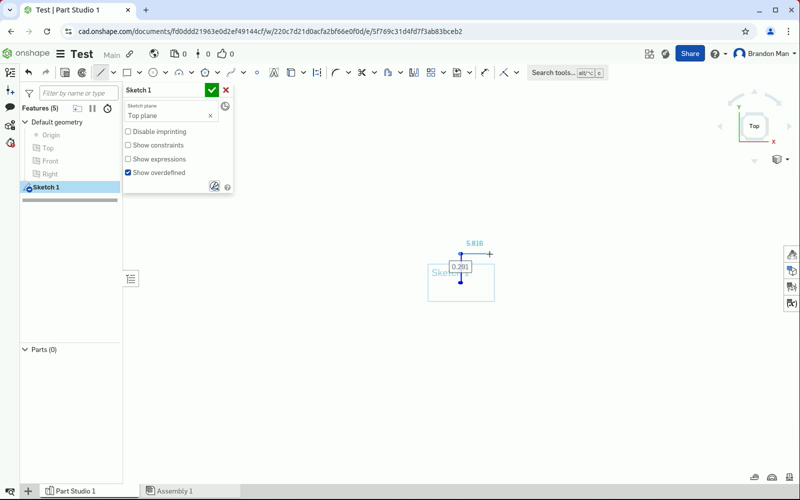
mouse_move(459, 255)
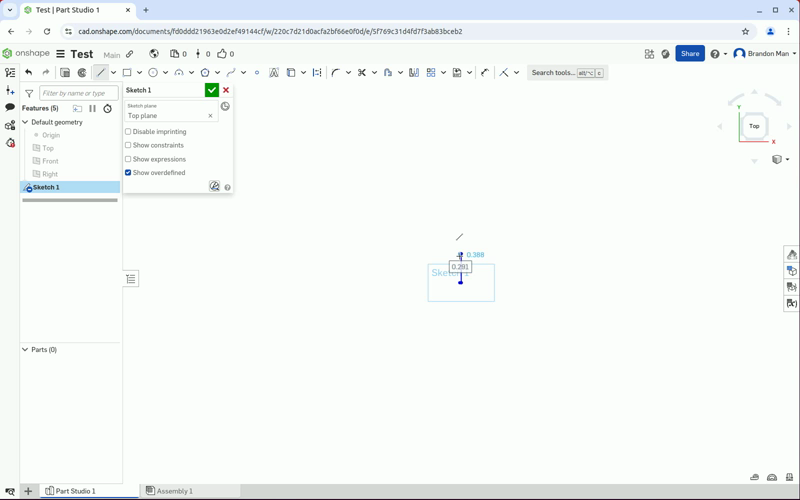
scroll(6)
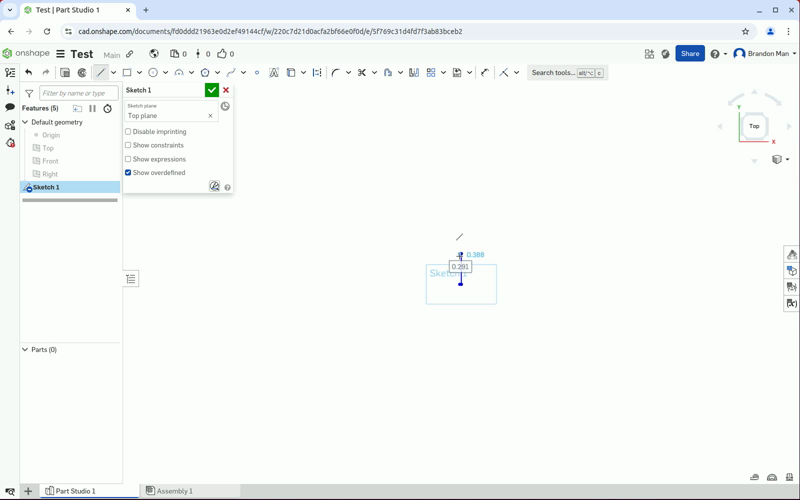
scroll(6)
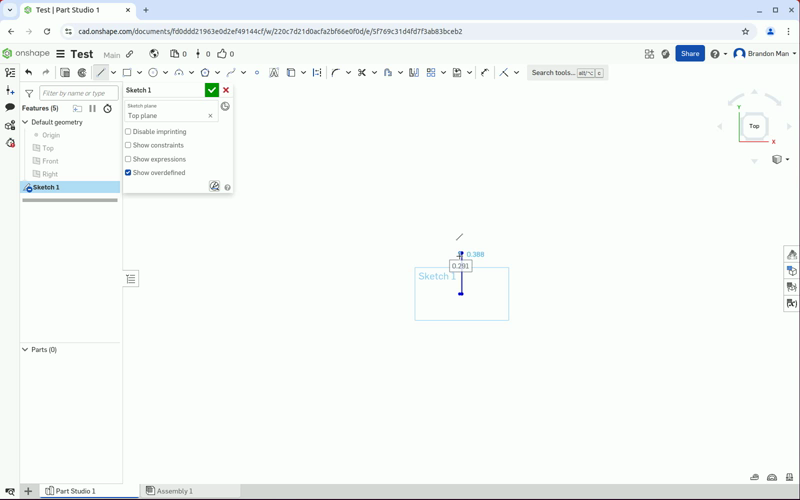
scroll(6)
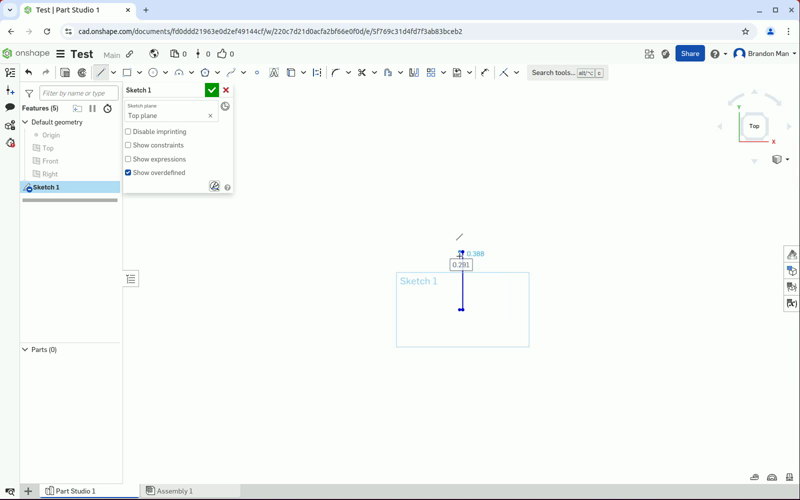
scroll(6)
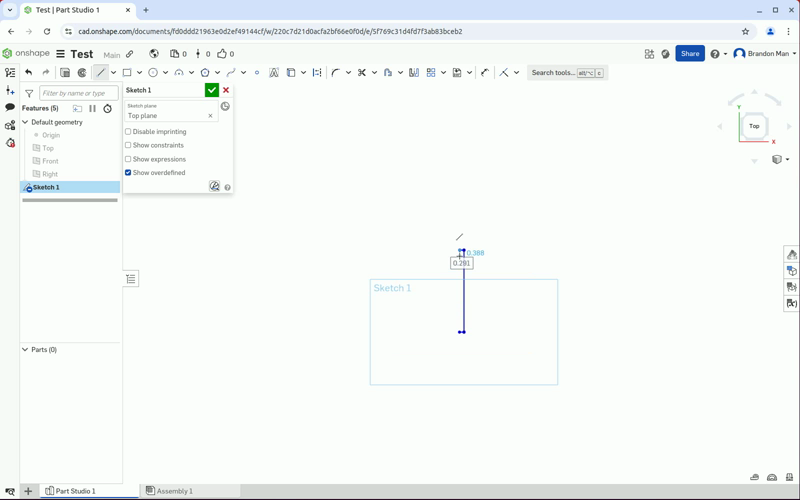
scroll(6)
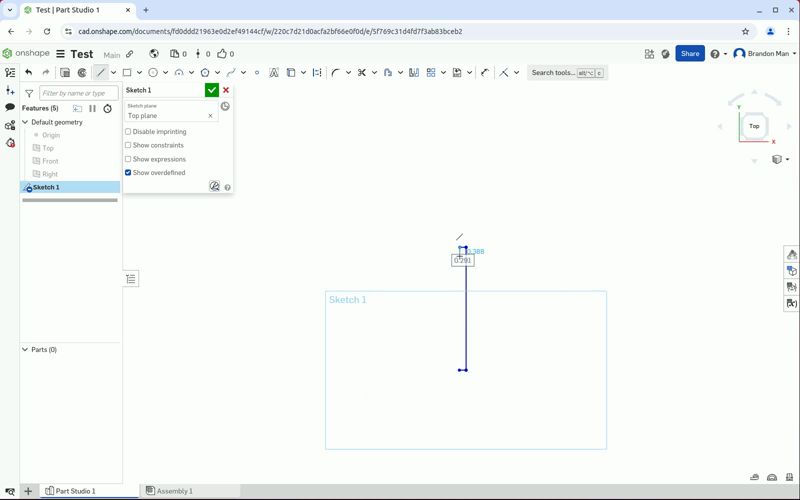
scroll(6)
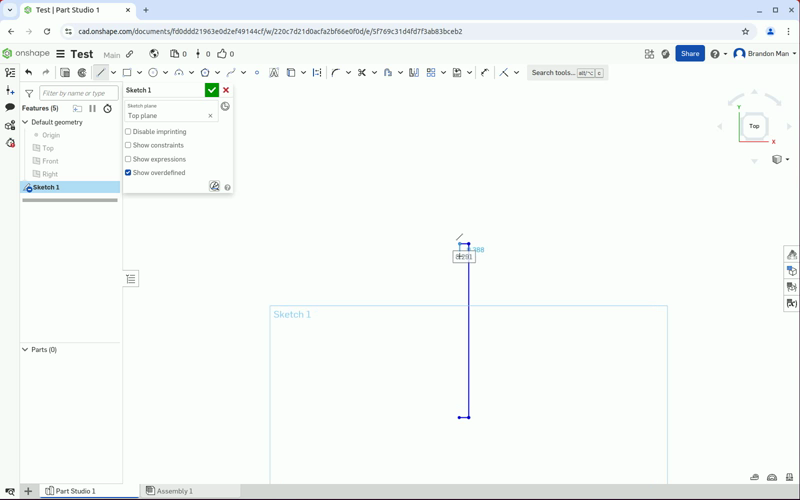
scroll(6)
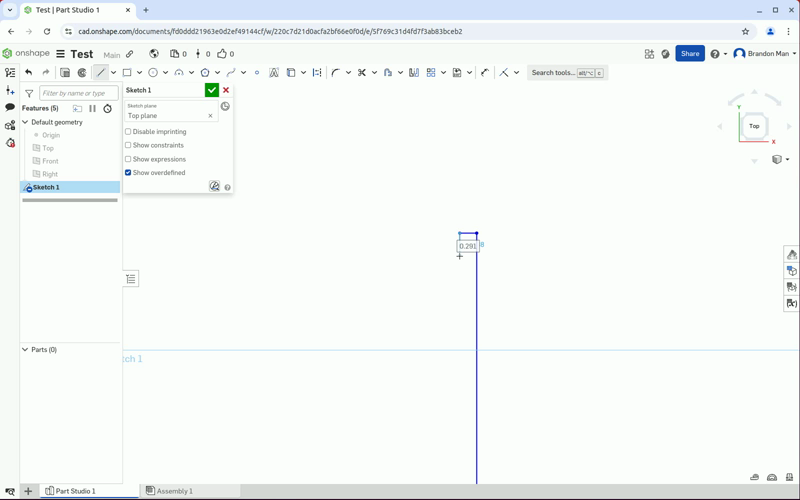
click(459, 255)
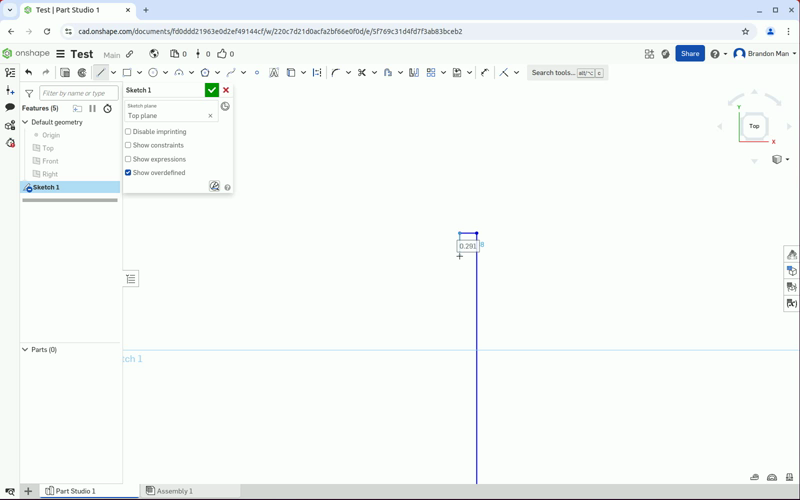
scroll(-6)
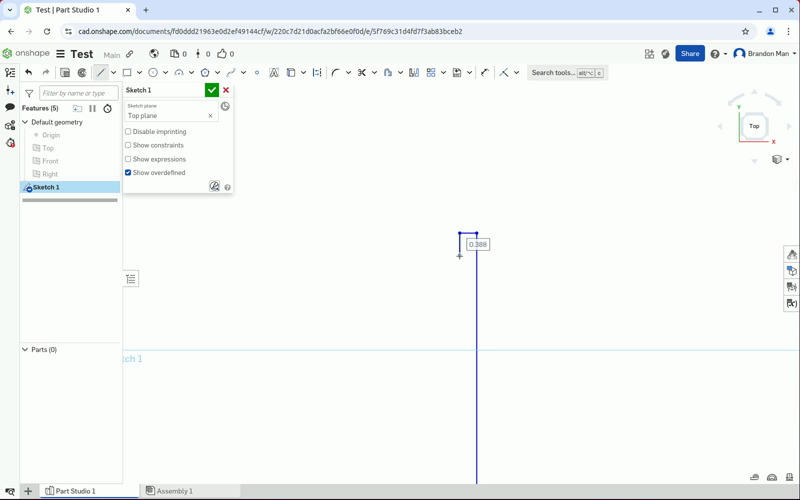
scroll(-6)
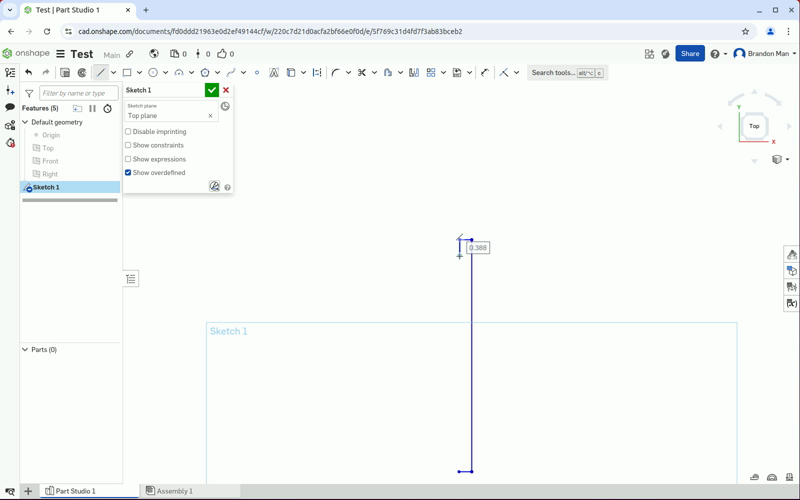
scroll(-6)
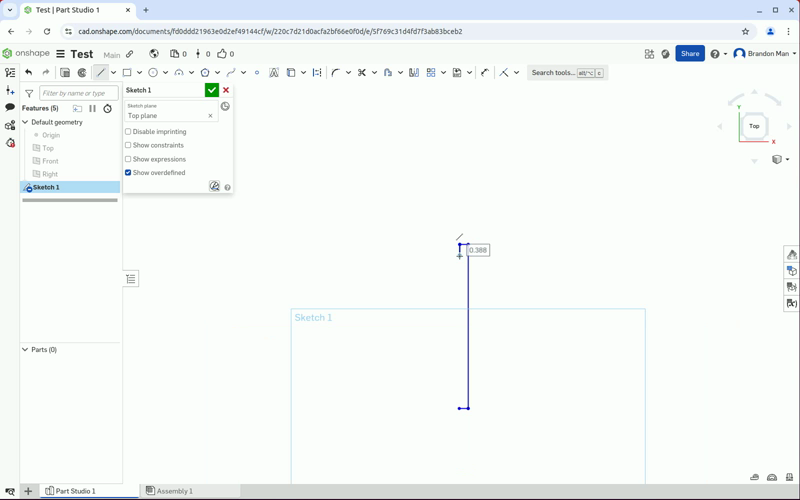
scroll(-6)
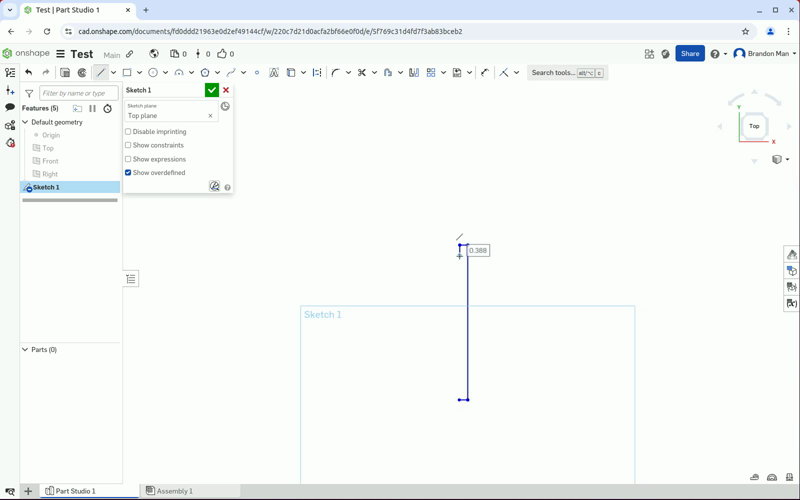
scroll(-6)
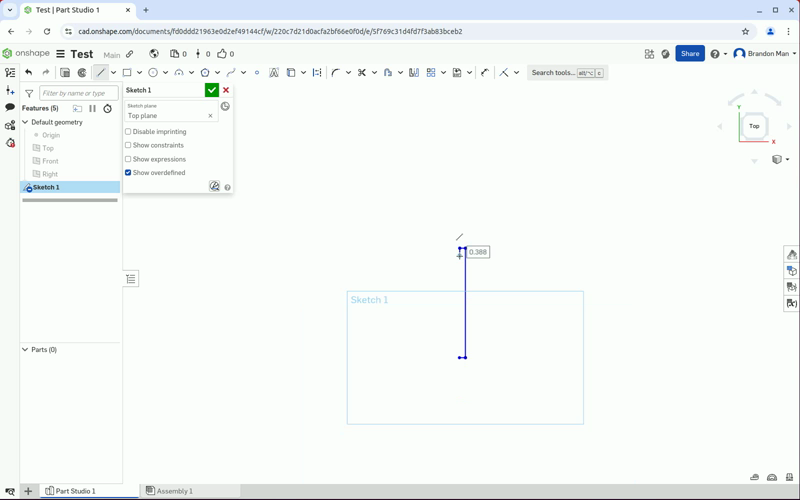
scroll(-6)
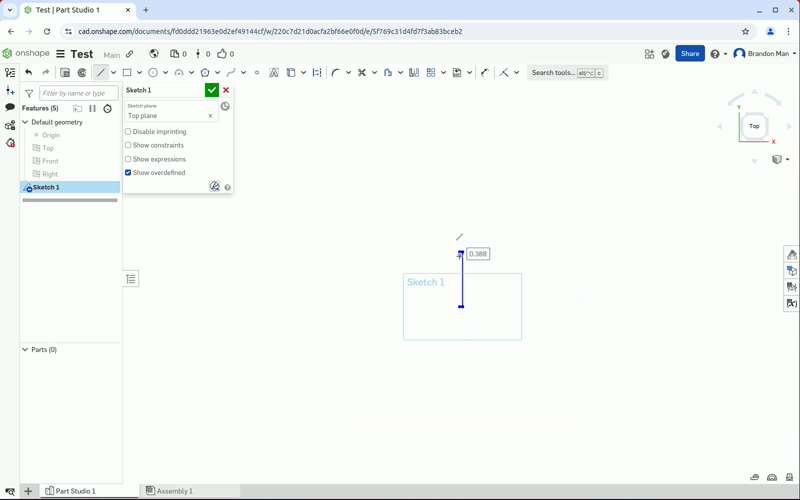
scroll(-6)
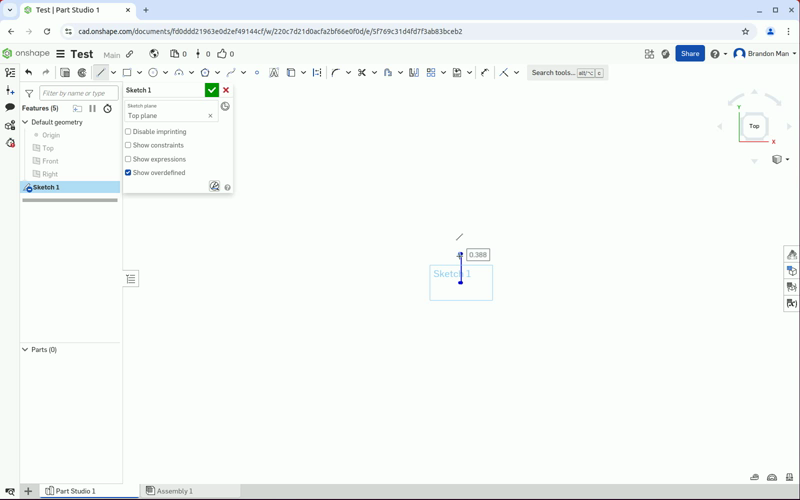
key_up(shift)
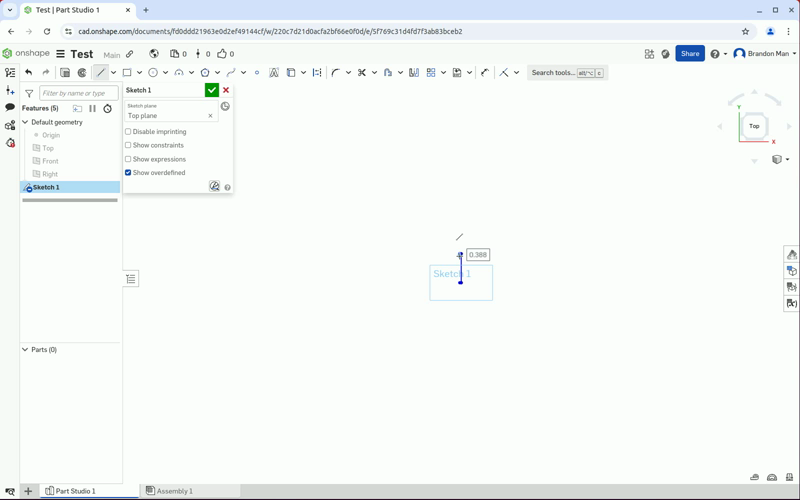
mouse_move(489, 255)
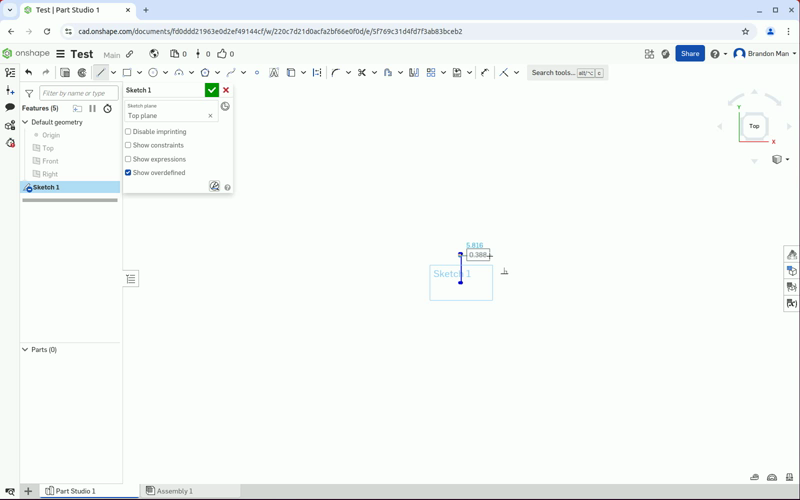
key_down(shift)
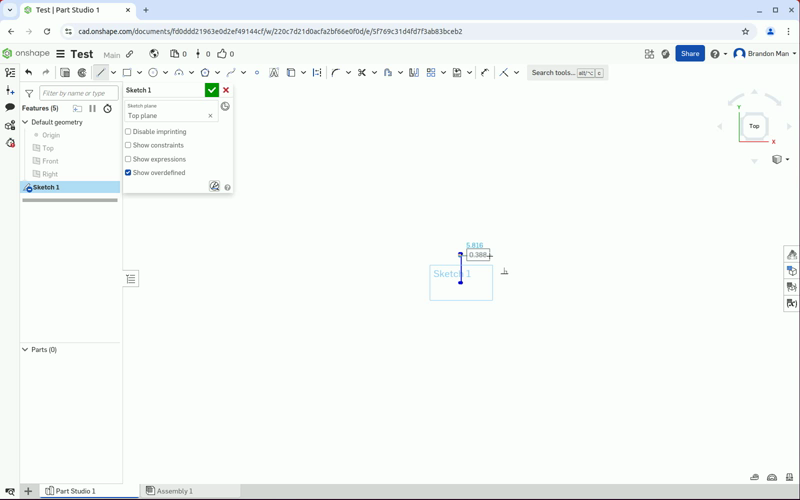
mouse_move(459, 282)
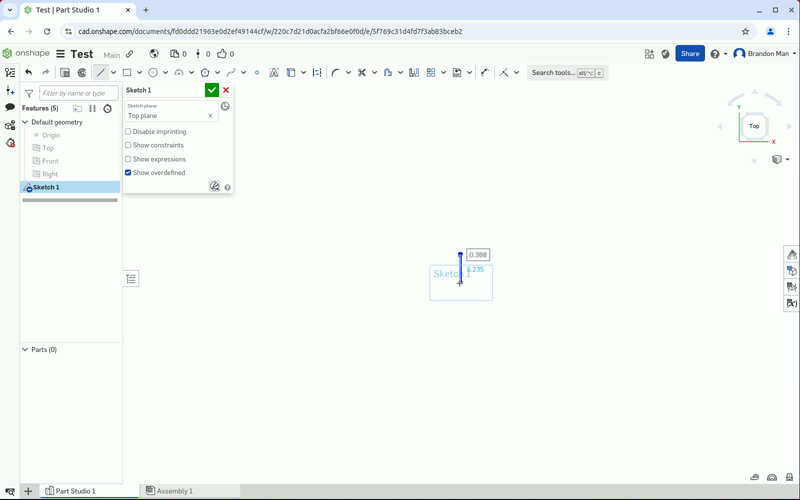
scroll(6)
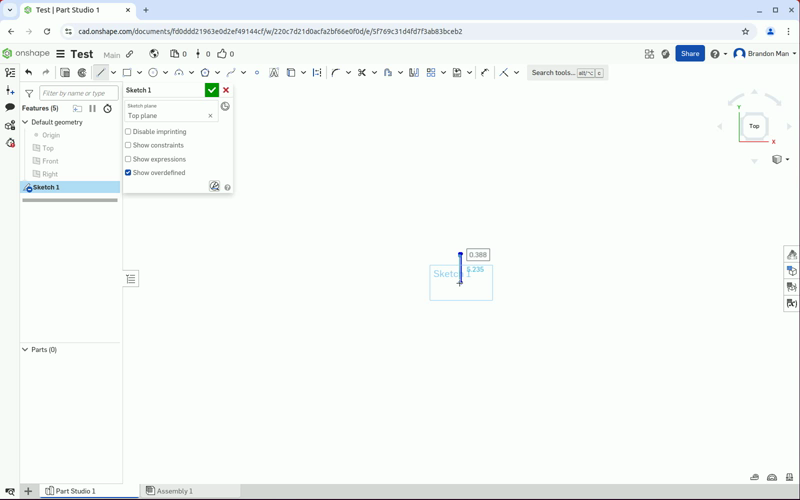
scroll(6)
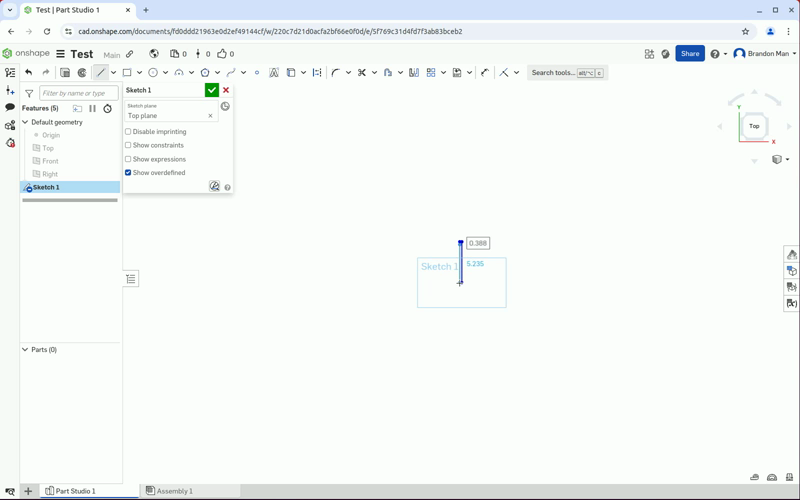
scroll(6)
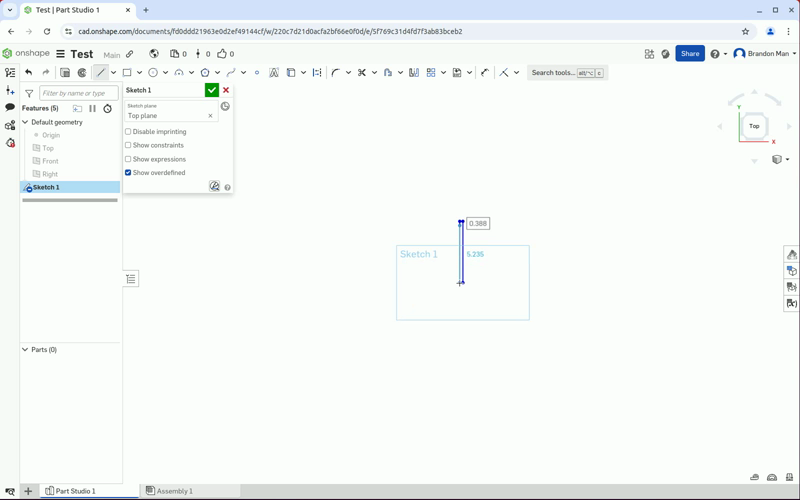
scroll(6)
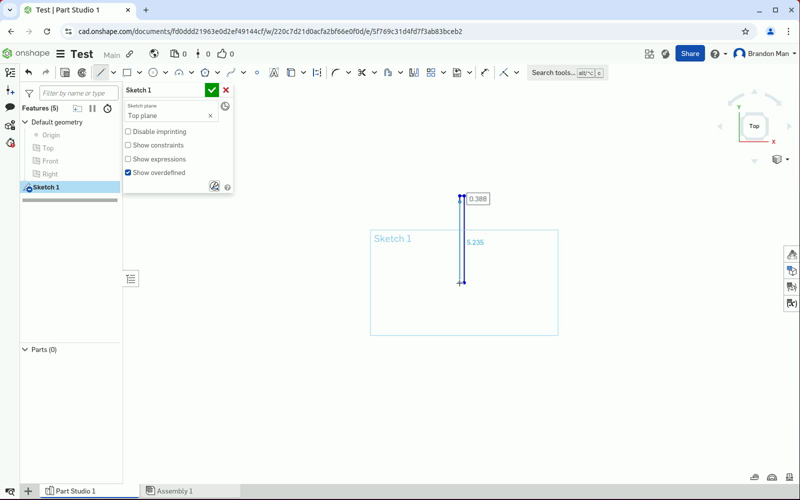
scroll(6)
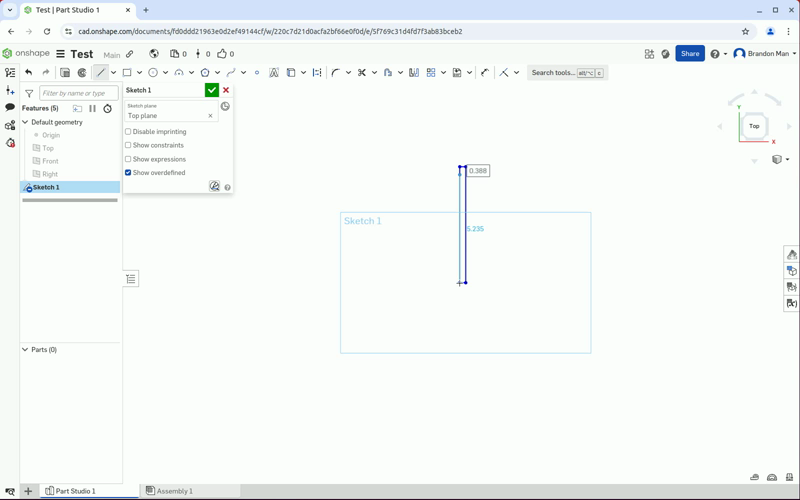
scroll(6)
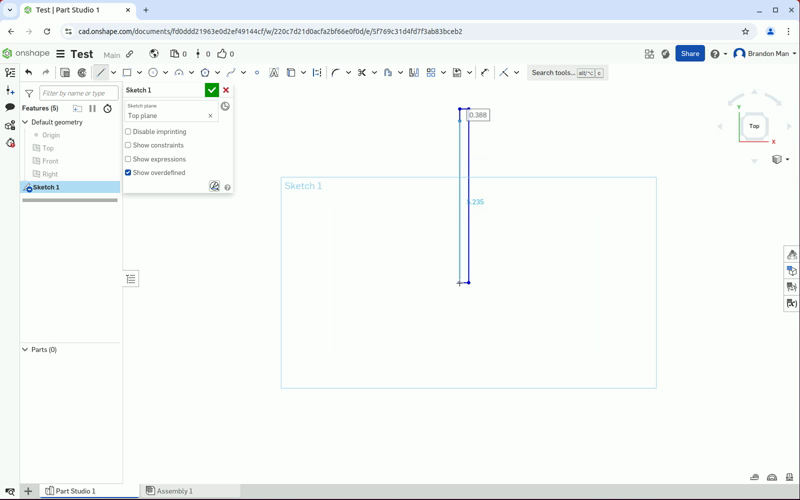
scroll(6)
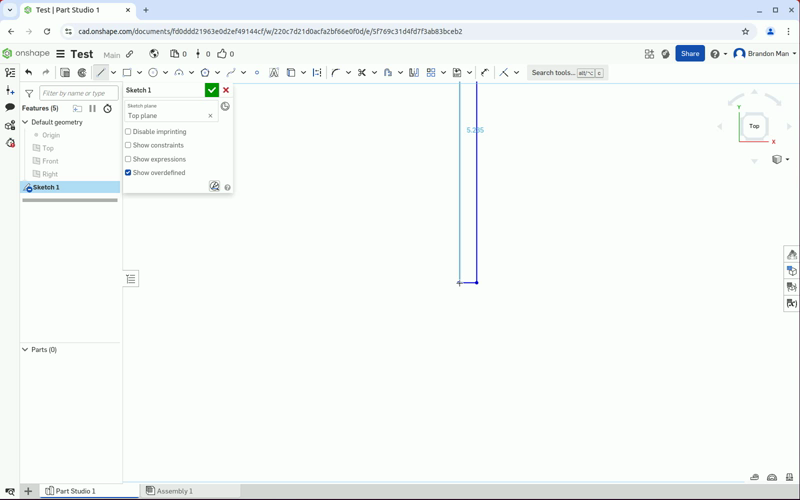
key_up(shift)
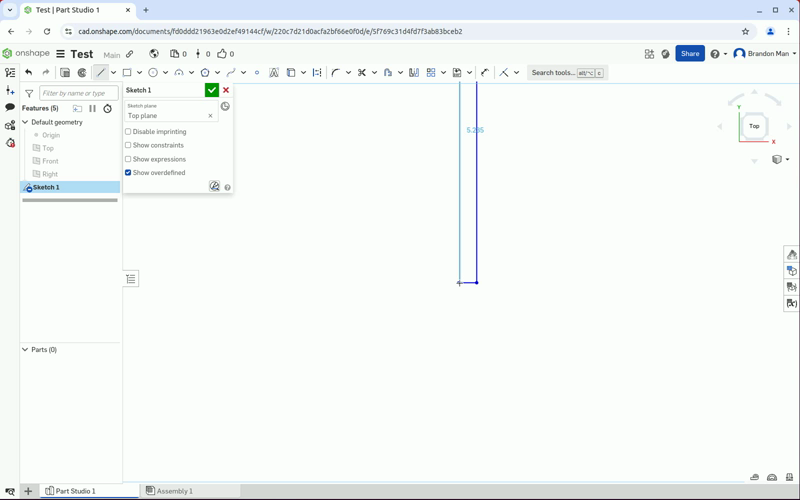
click(459, 282)
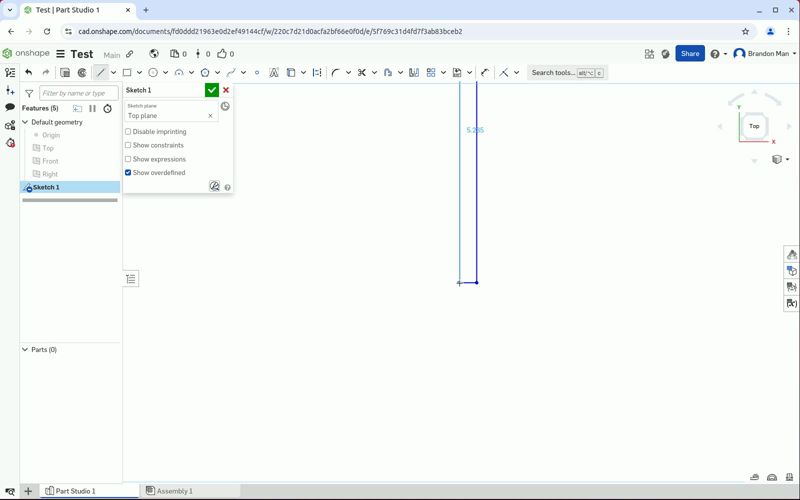
scroll(-6)
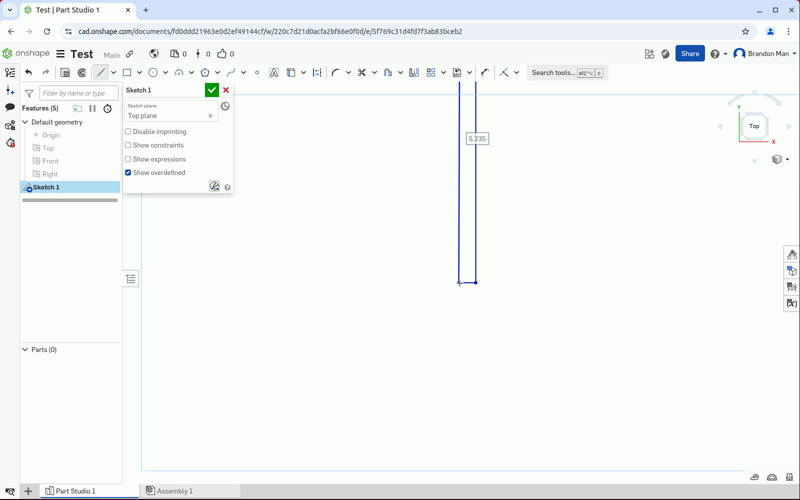
scroll(-6)
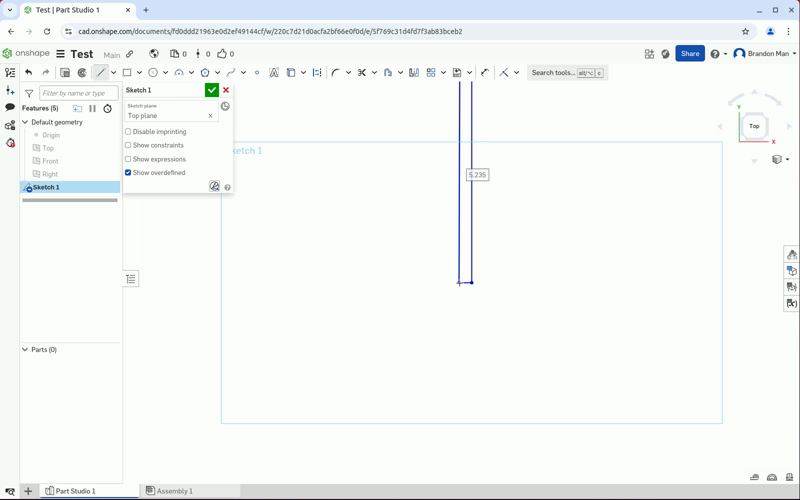
scroll(-6)
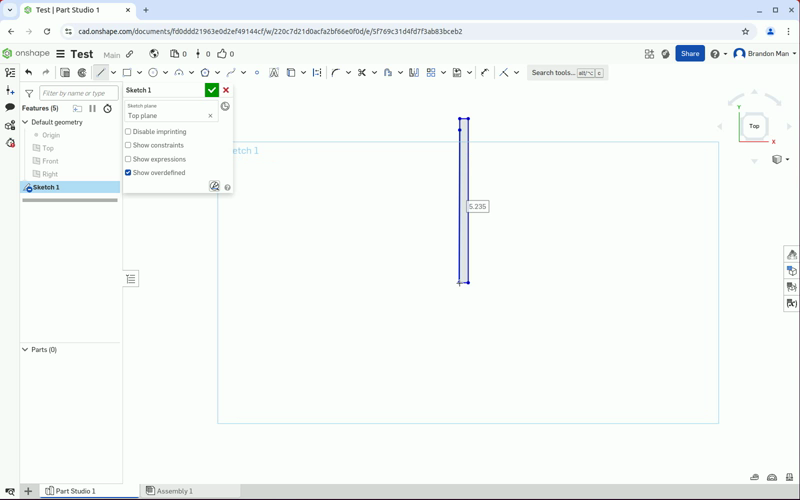
scroll(-6)
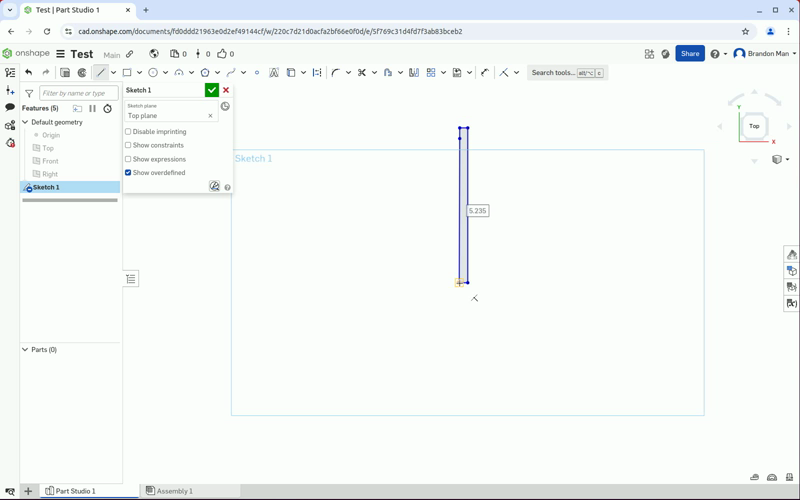
scroll(-6)
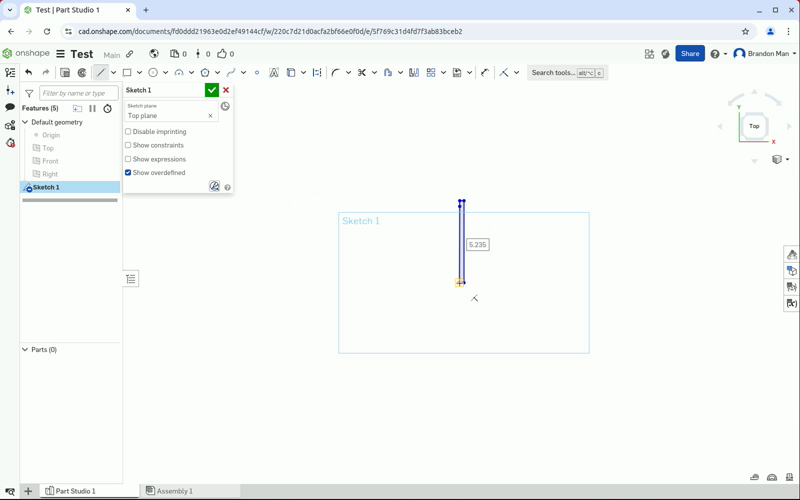
scroll(-6)
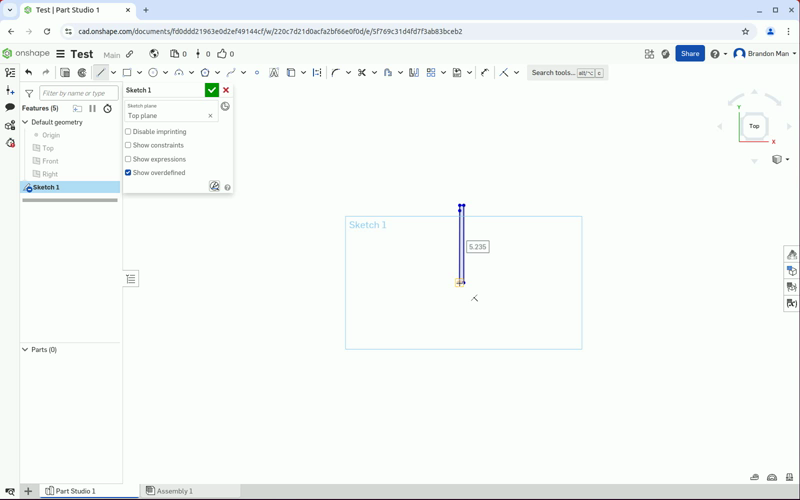
scroll(-6)
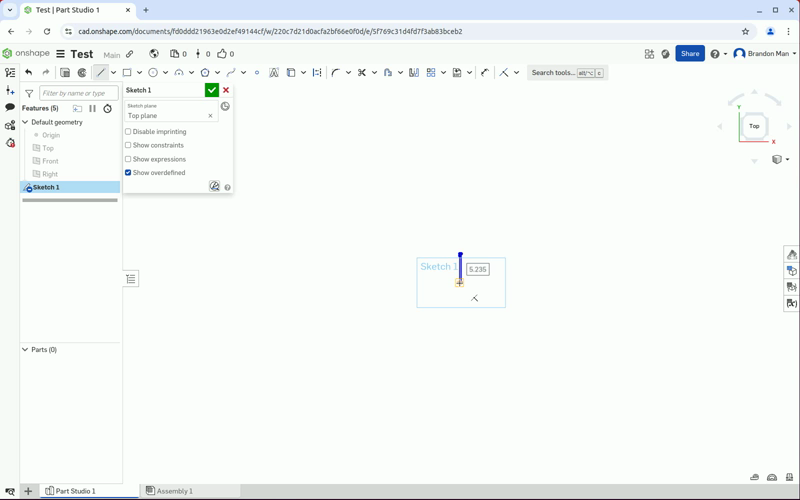
key(esc)
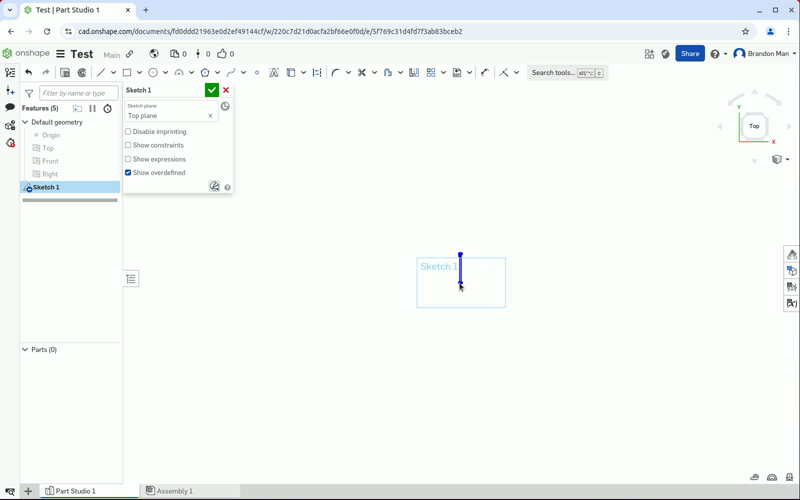
mouse_move(461, 265)
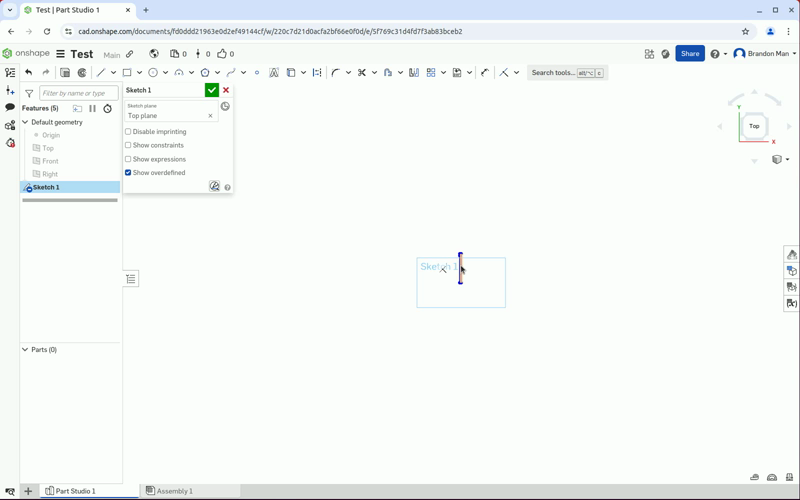
scroll(6)
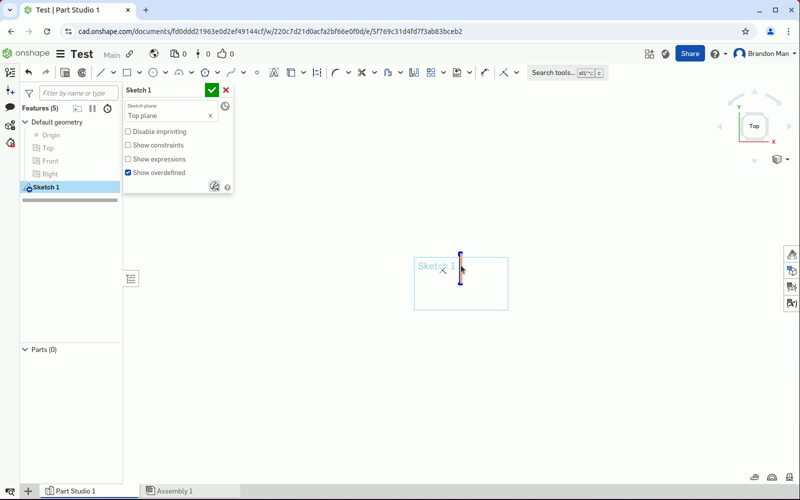
scroll(6)
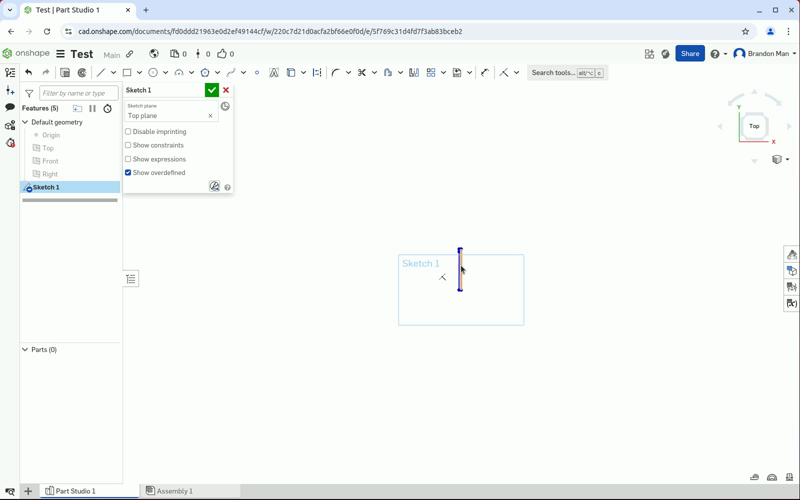
scroll(6)
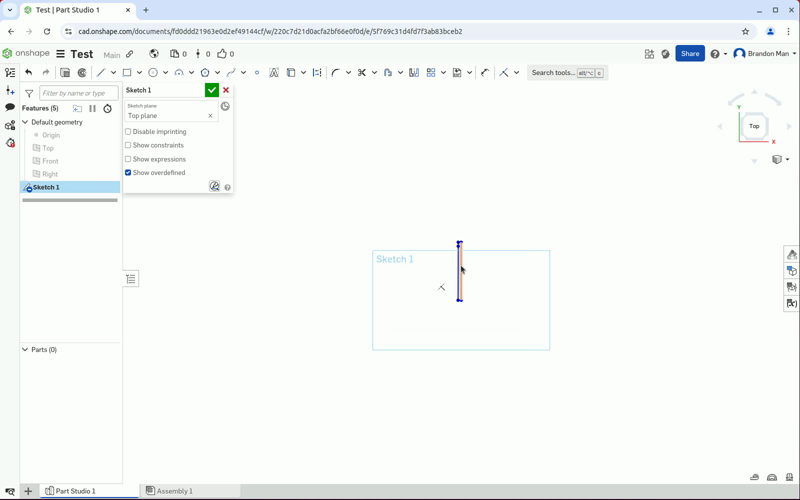
scroll(6)
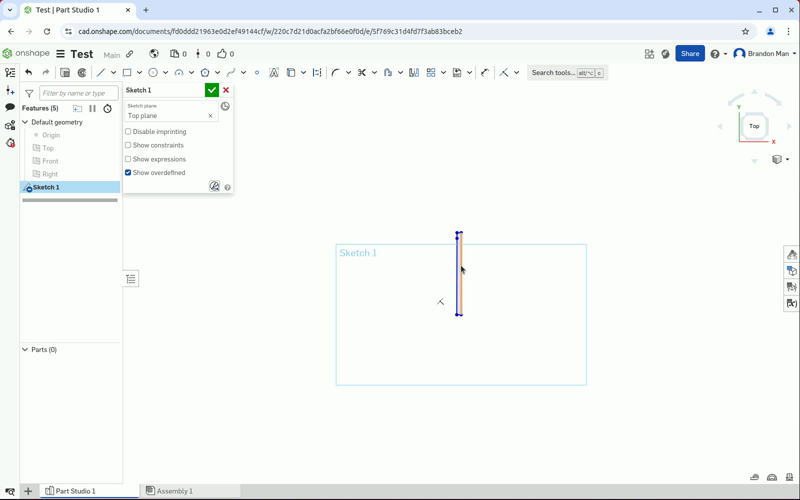
scroll(6)
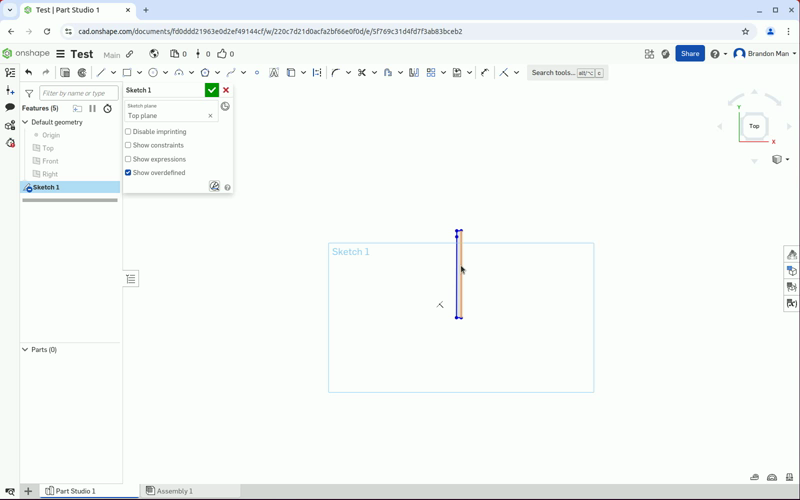
scroll(6)
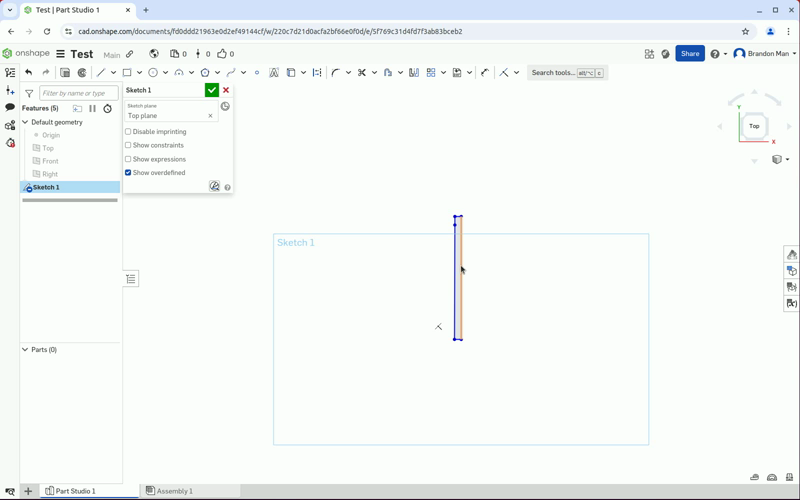
scroll(6)
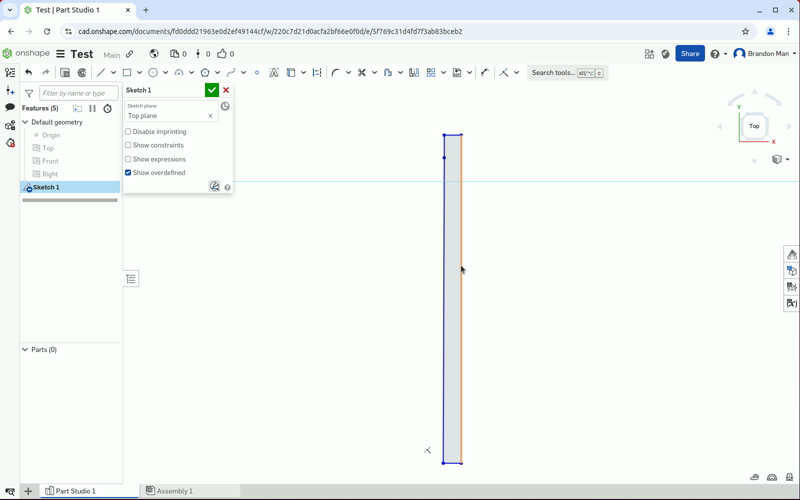
click(461, 265)
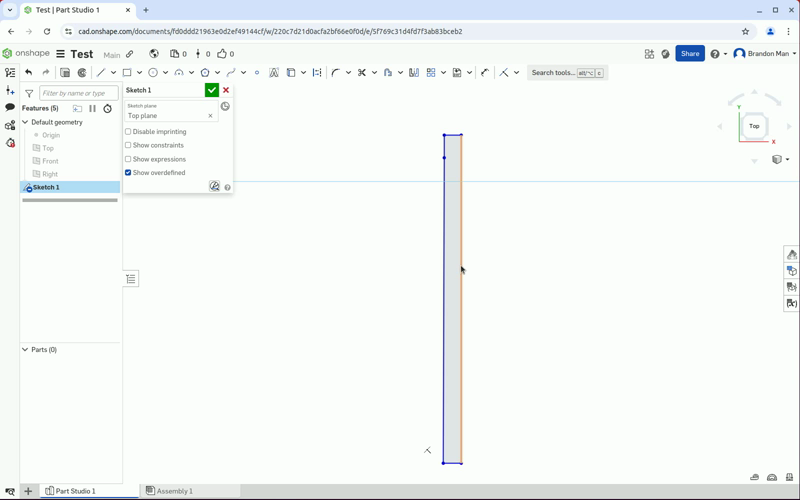
scroll(-6)
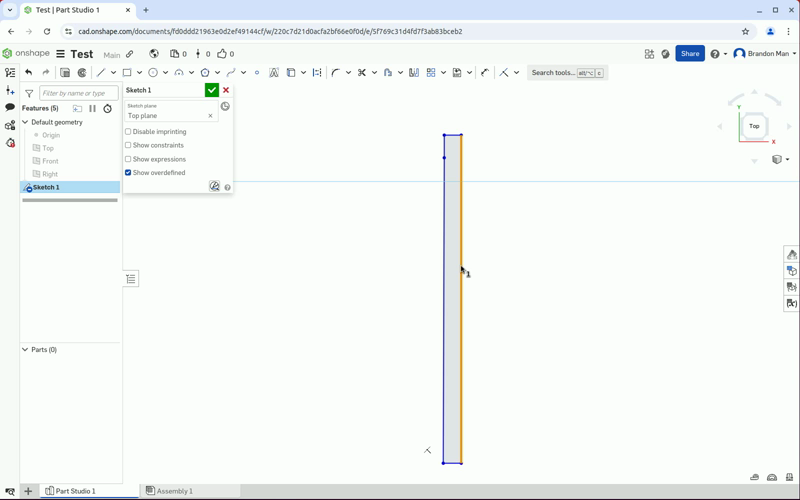
scroll(-6)
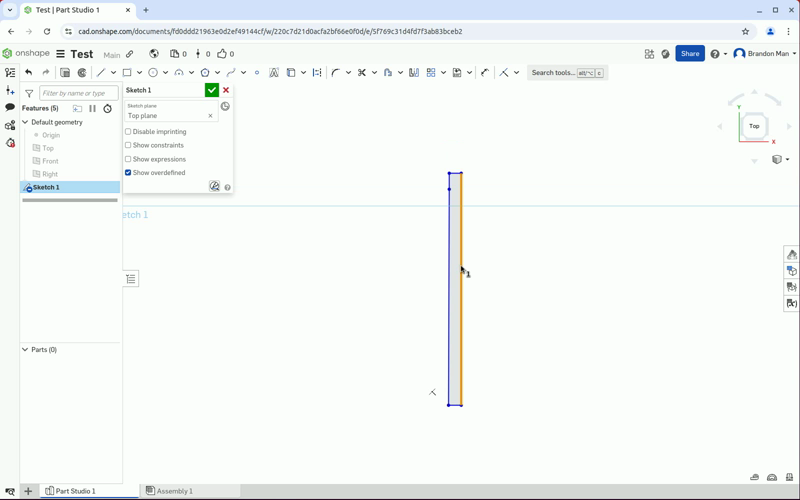
scroll(-6)
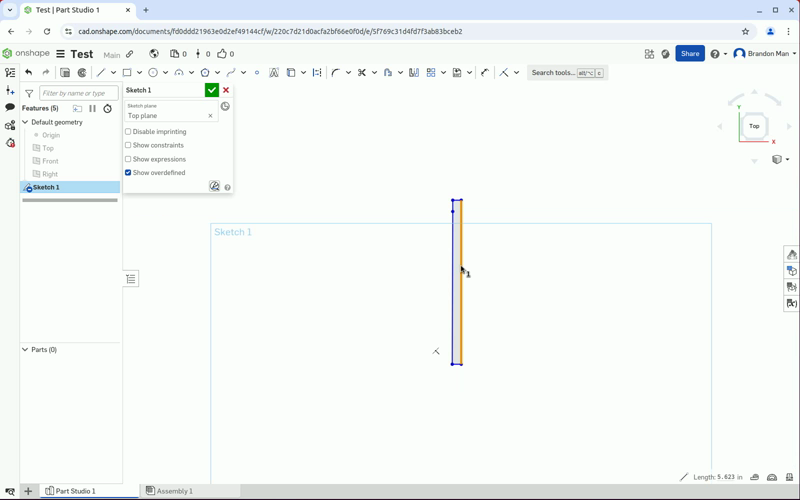
scroll(-6)
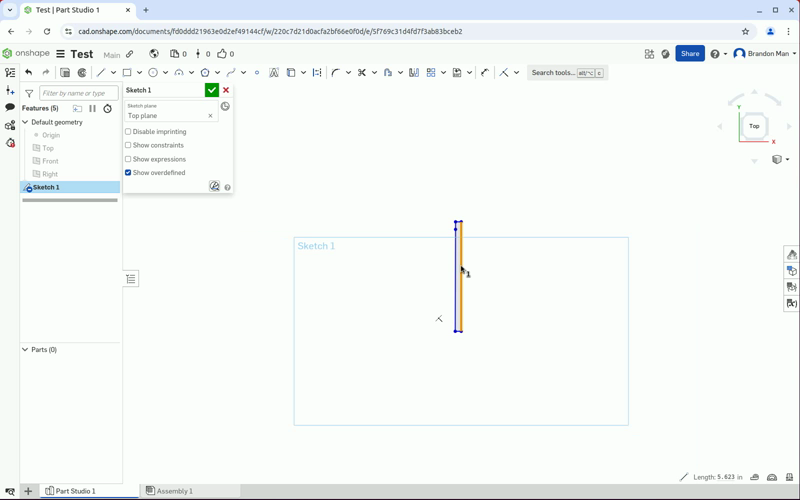
scroll(-6)
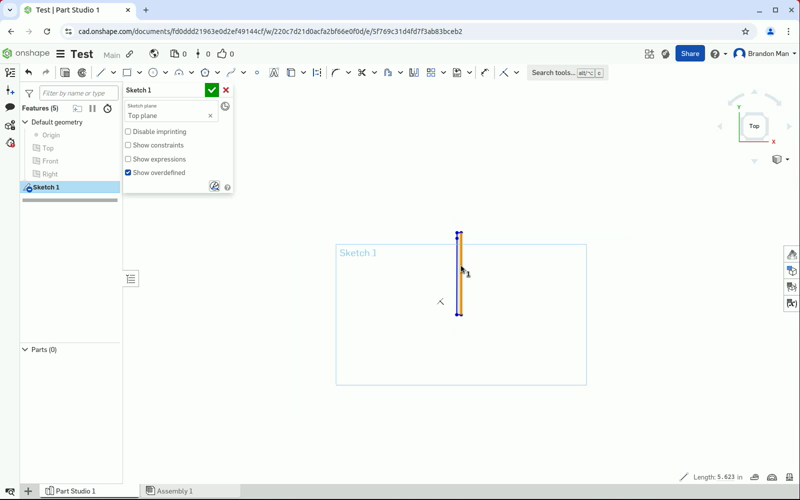
scroll(-6)
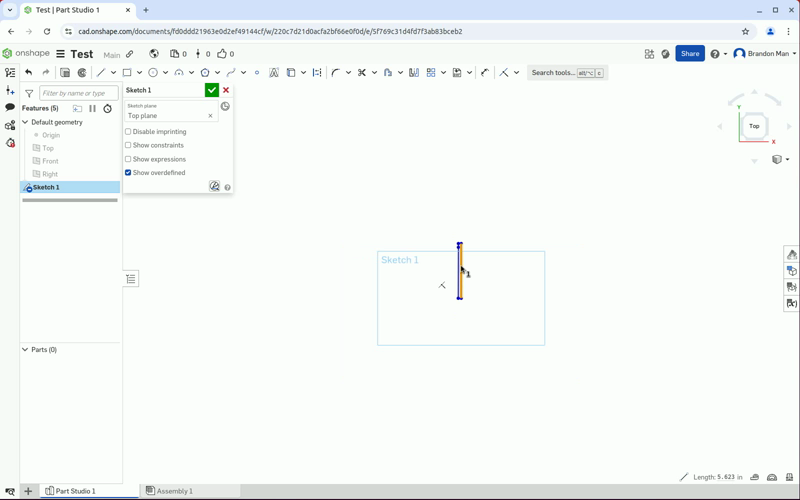
scroll(-6)
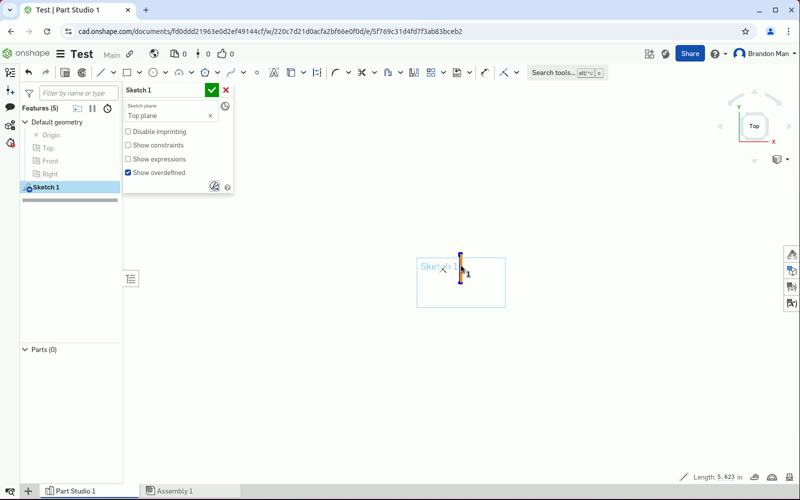
mouse_move(73, 352)
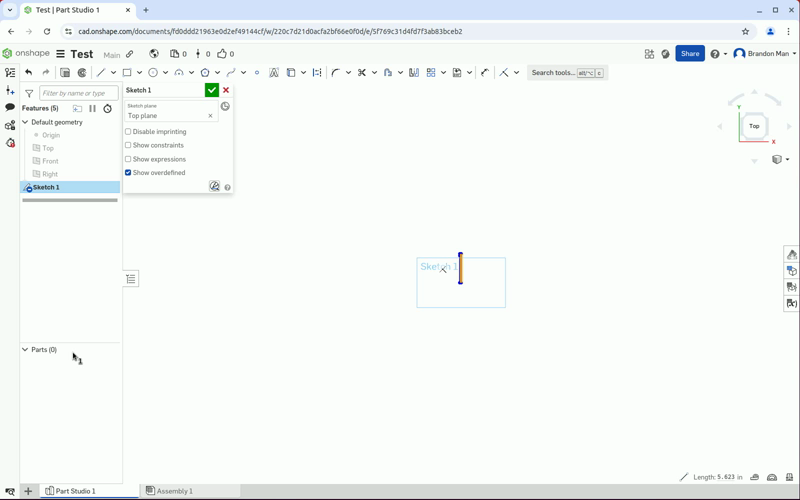
key(shift+y)
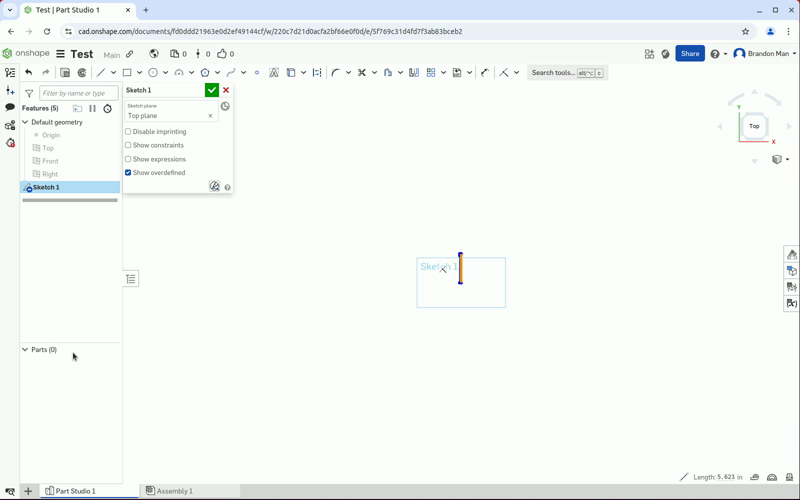
key(shift+e)
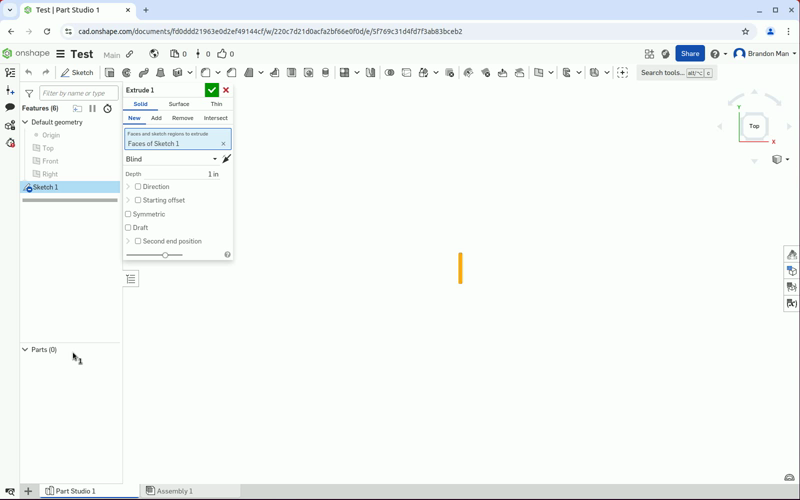
mouse_move(143, 106)
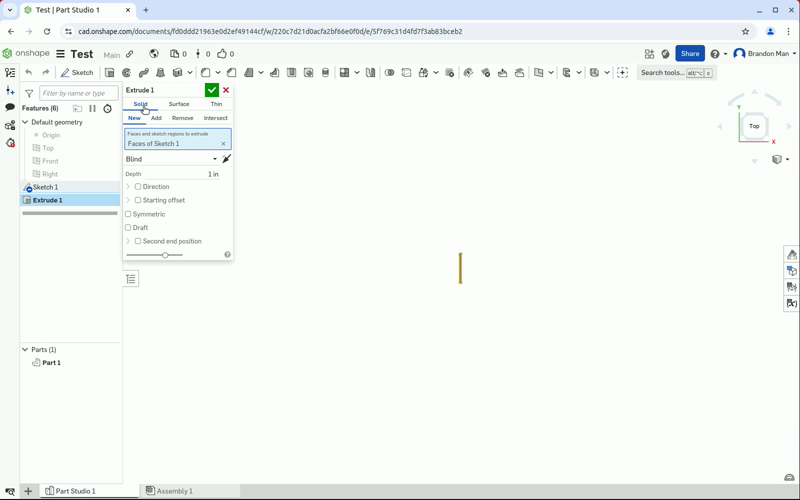
click(143, 106)
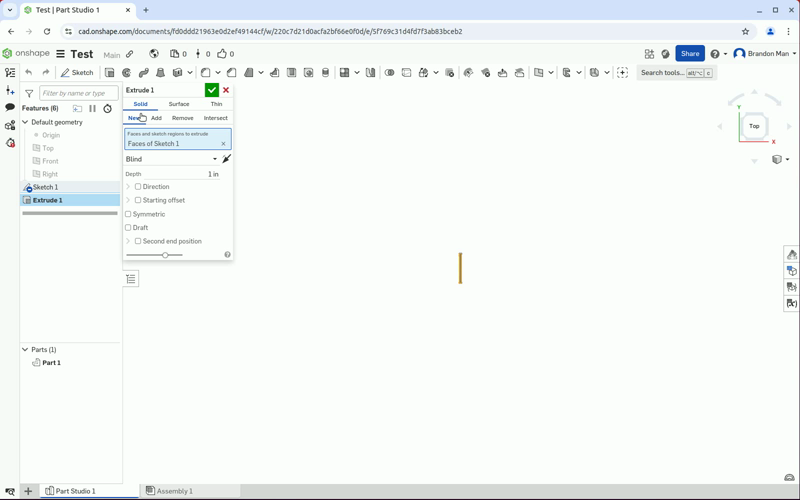
mouse_move(137, 120)
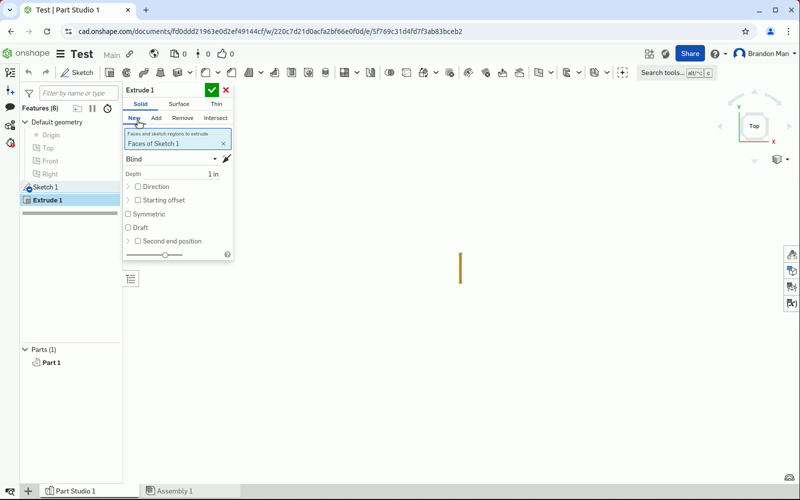
click(137, 120)
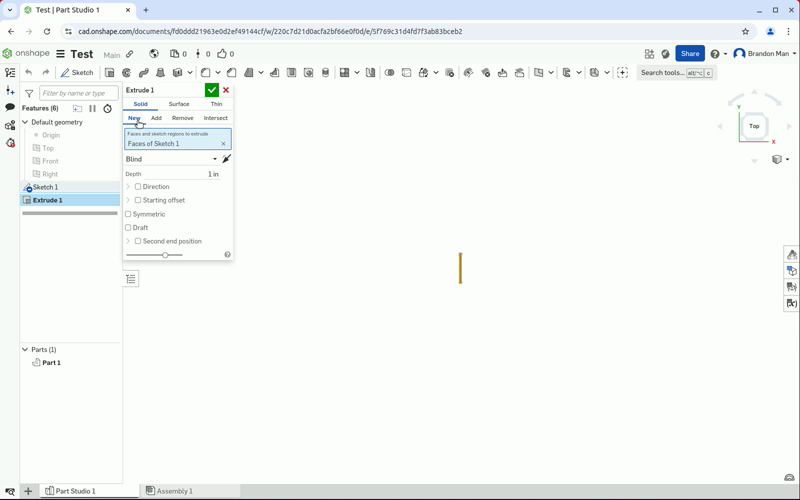
key(tab, 4)
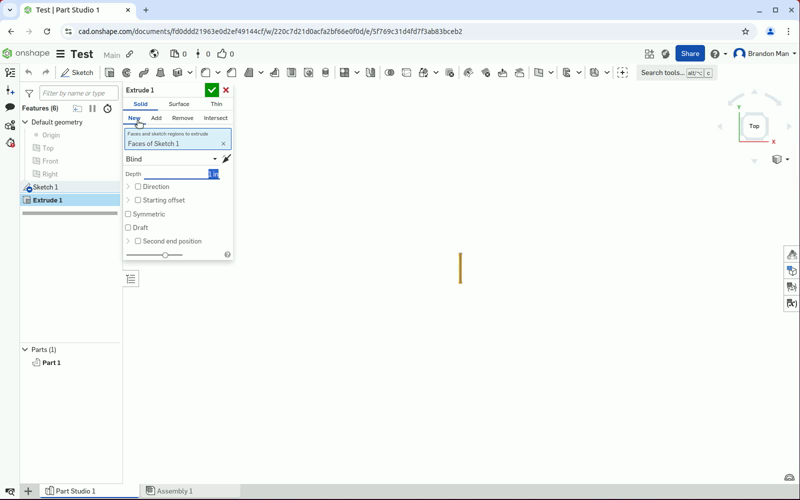
text(23.108)
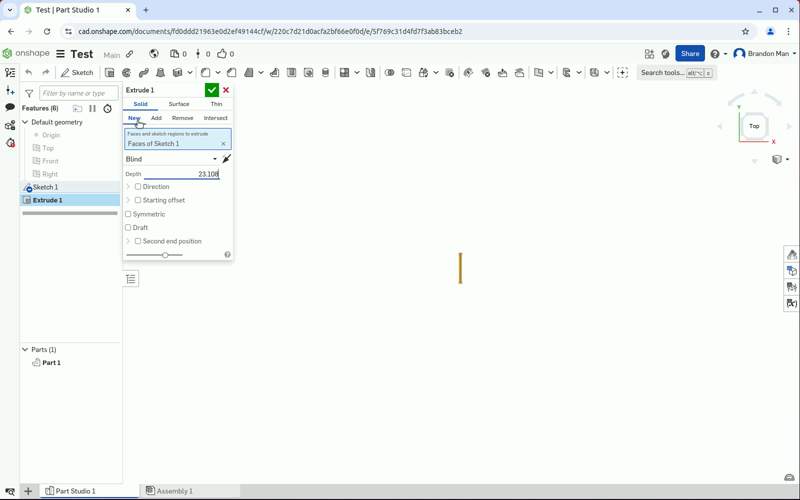
key(enter)
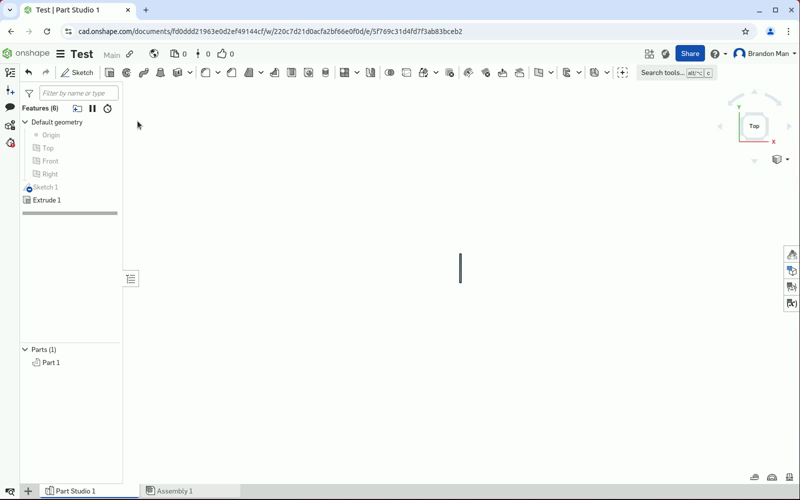
key(shift+h)
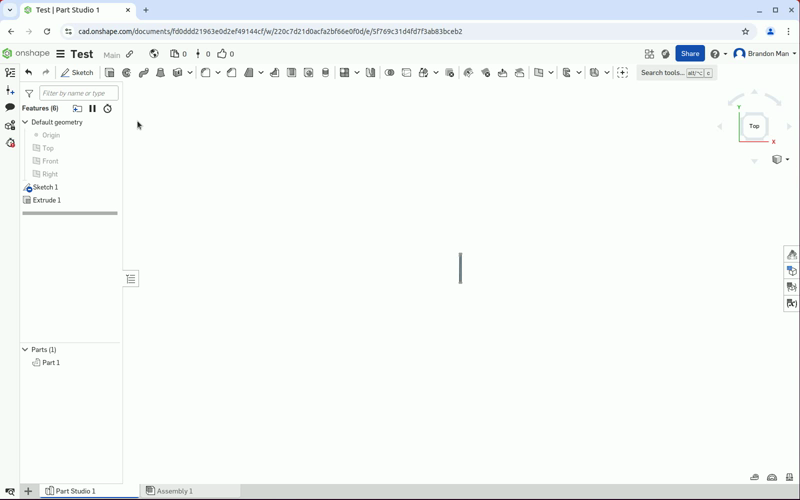
key(shift+h)
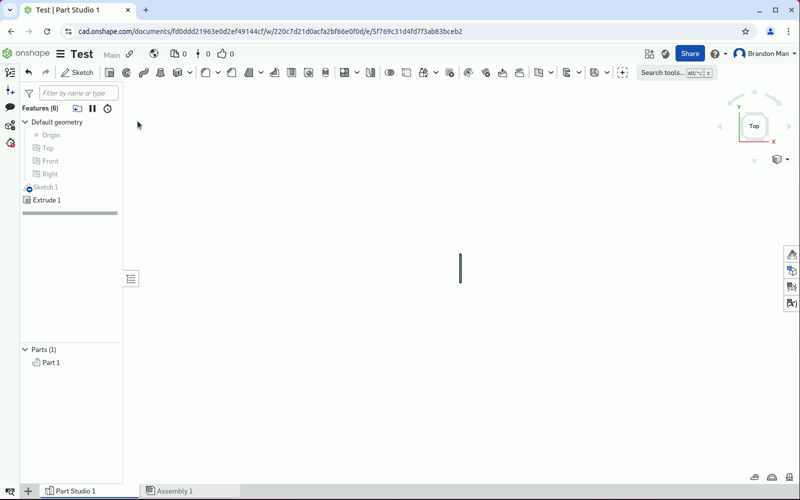
mouse_move(73, 189)
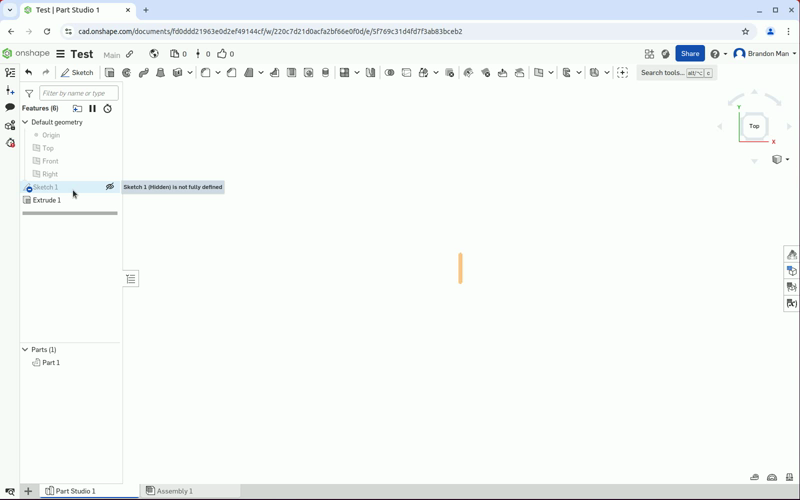
click(73, 189)
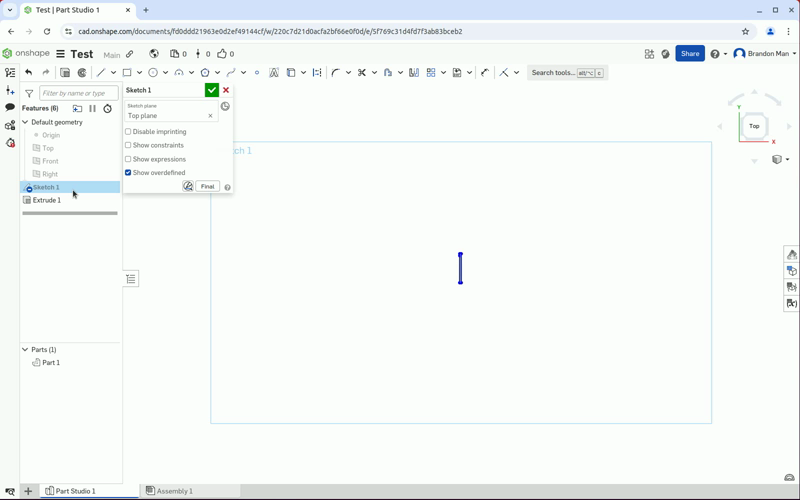
mouse_move(229, 92)
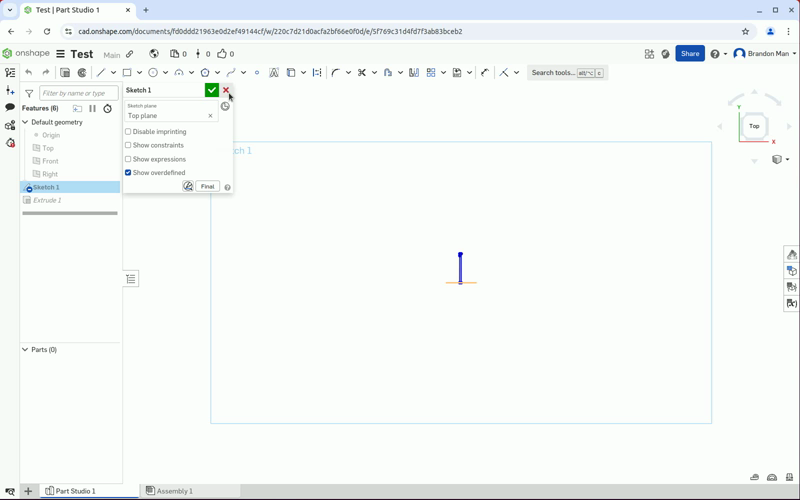
click(229, 92)
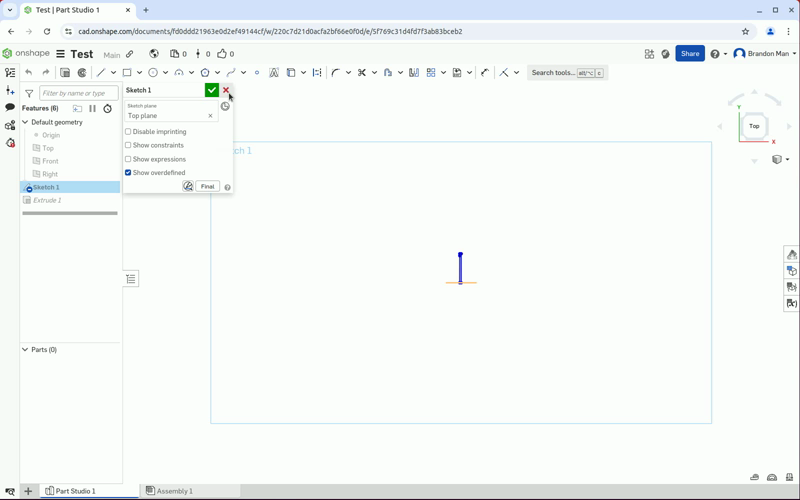
key(shift+s)
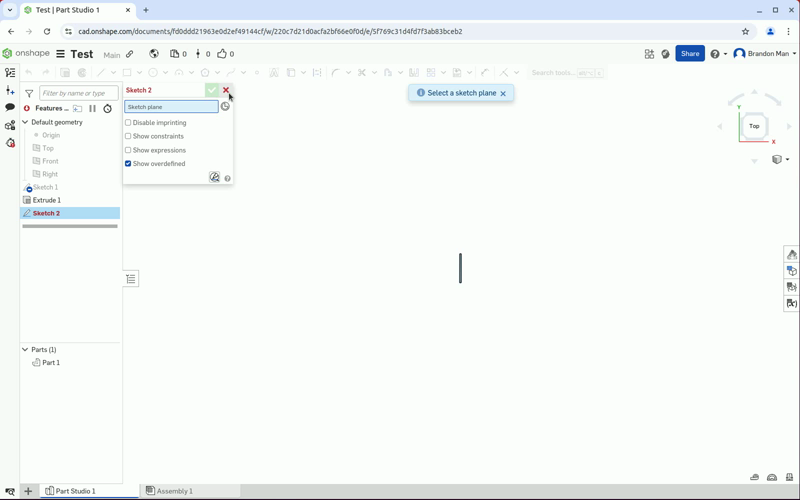
mouse_move(73, 150)
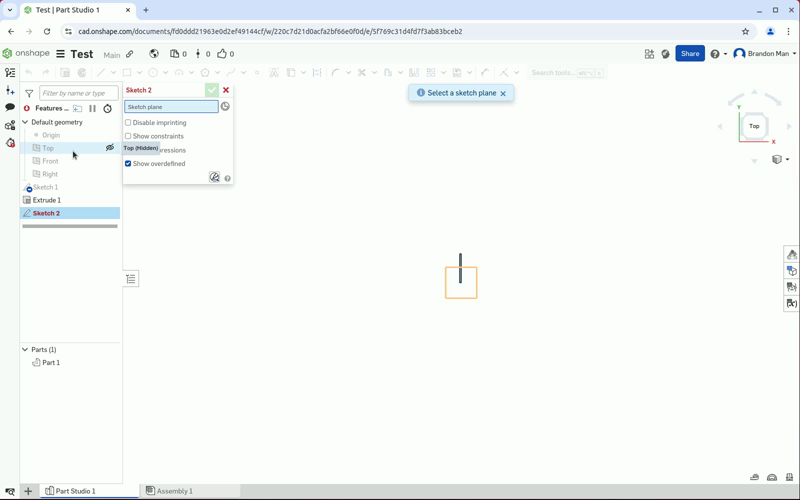
click(73, 150)
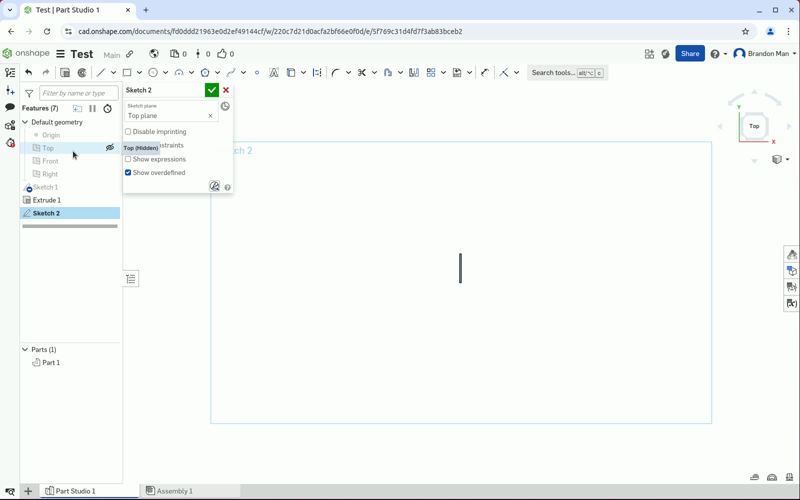
mouse_move(73, 352)
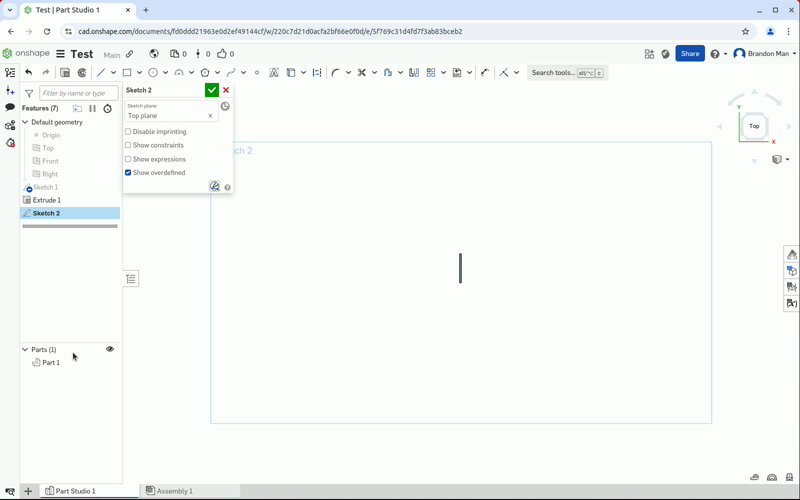
key(y)
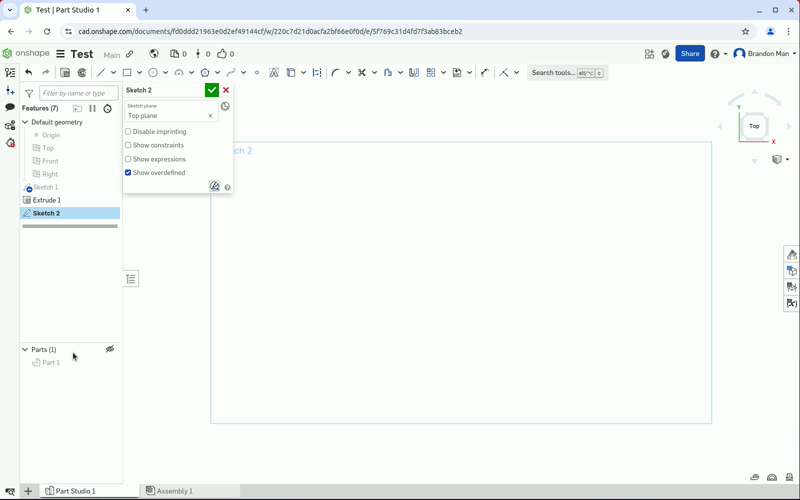
key(l)
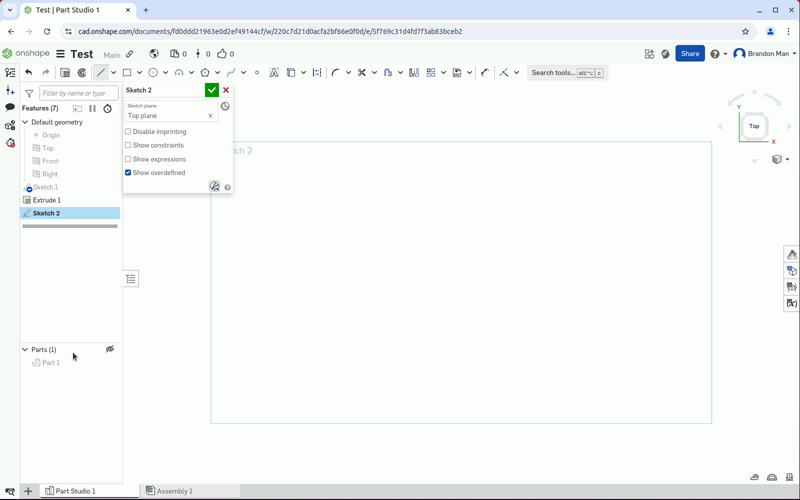
key_down(shift)
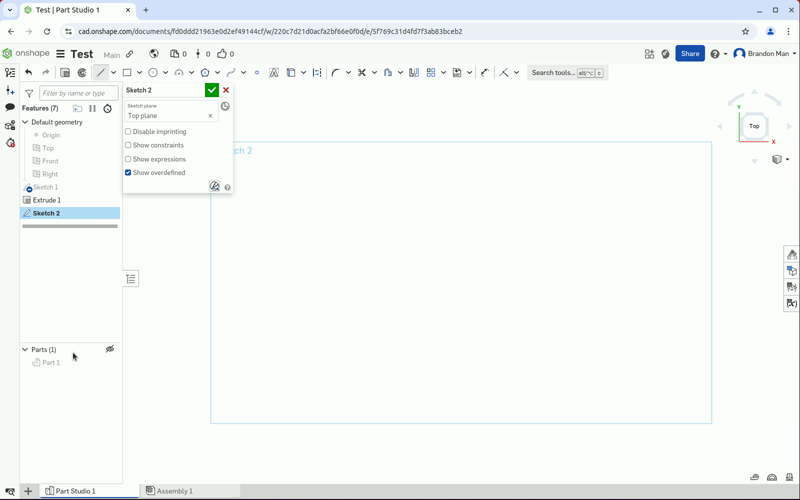
mouse_move(433, 255)
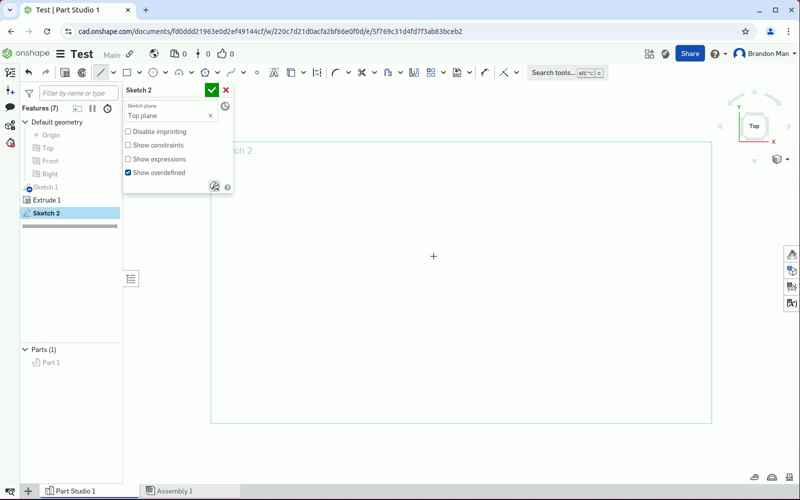
click(433, 255)
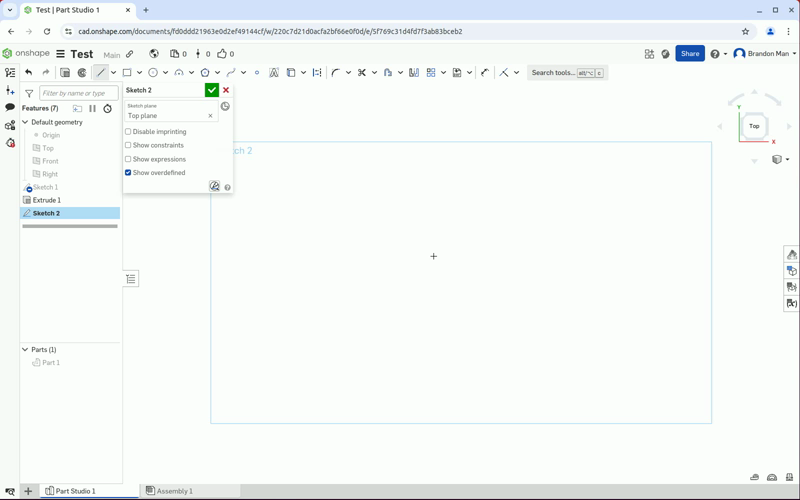
key_up(shift)
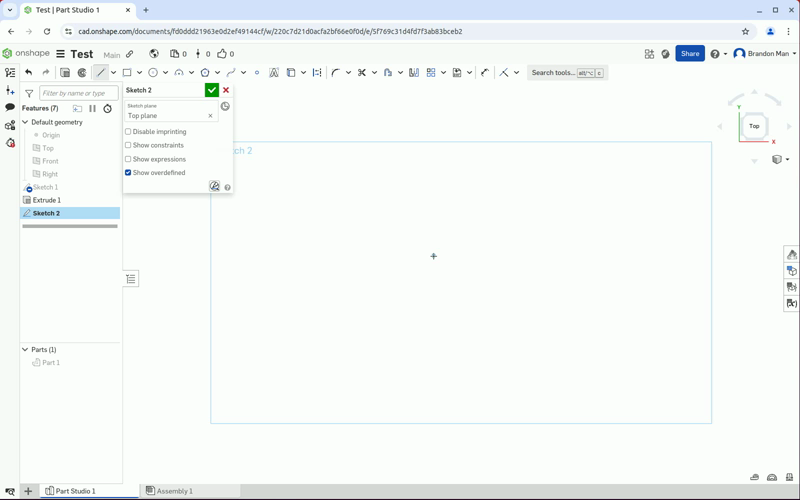
key_down(shift)
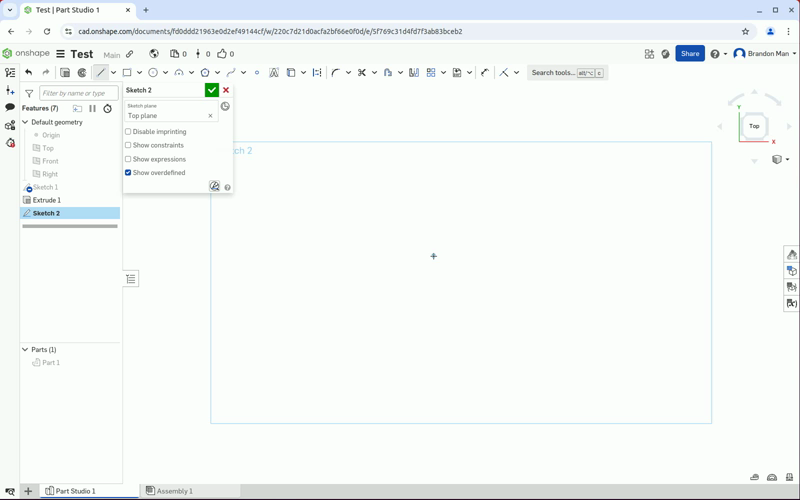
mouse_move(463, 255)
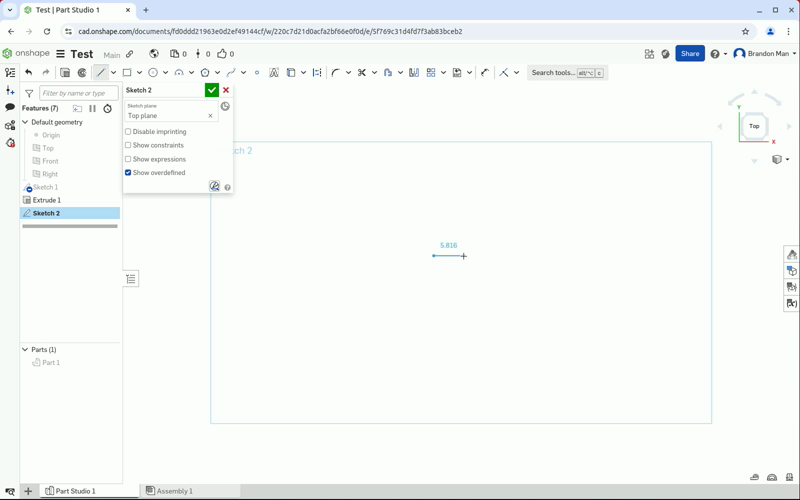
mouse_move(459, 255)
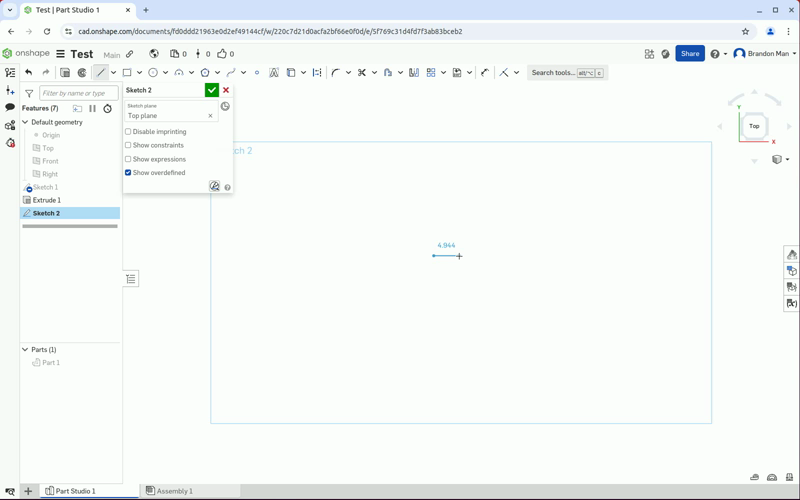
click(459, 255)
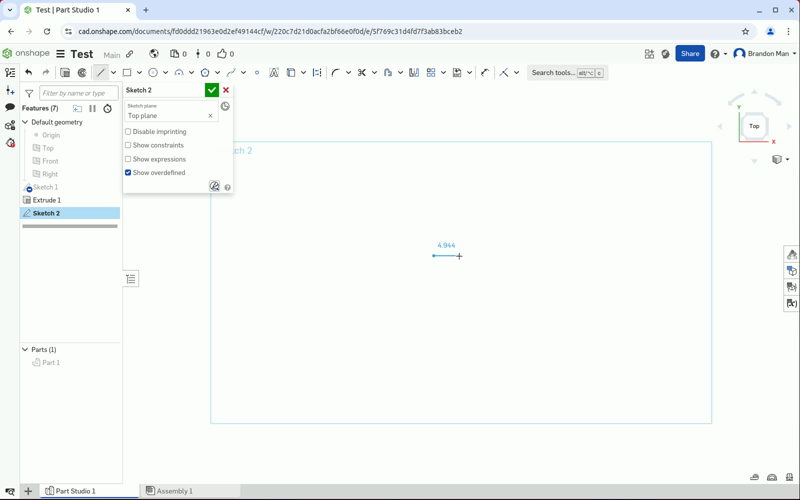
key_up(shift)
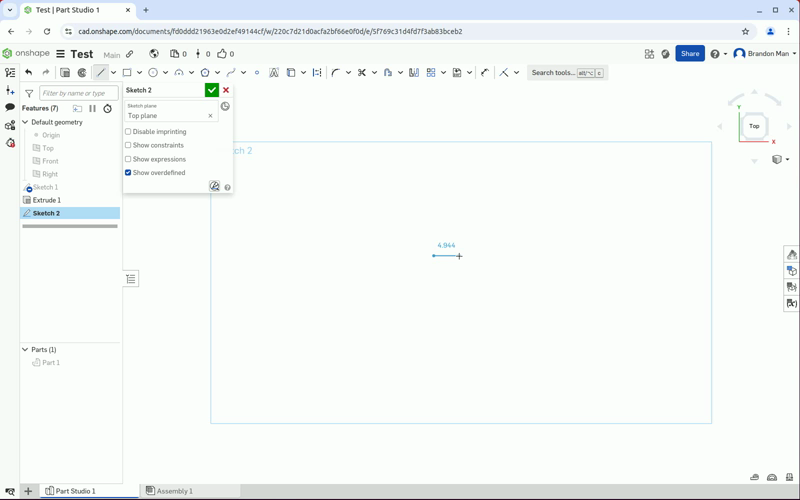
key_down(shift)
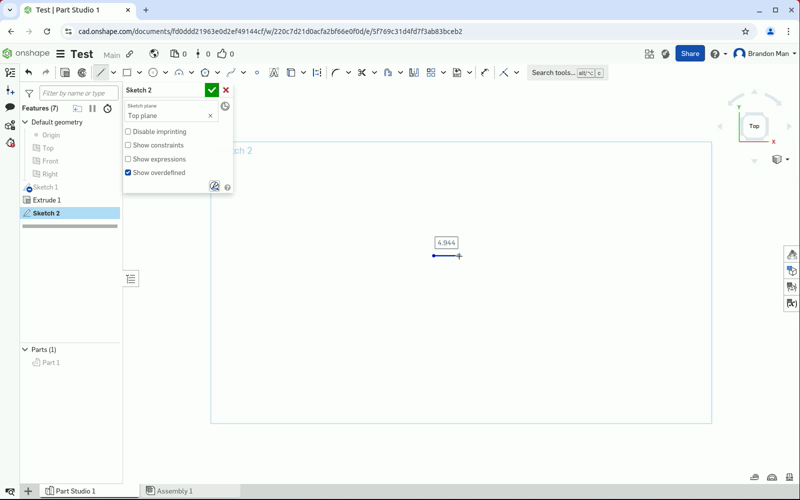
mouse_move(489, 255)
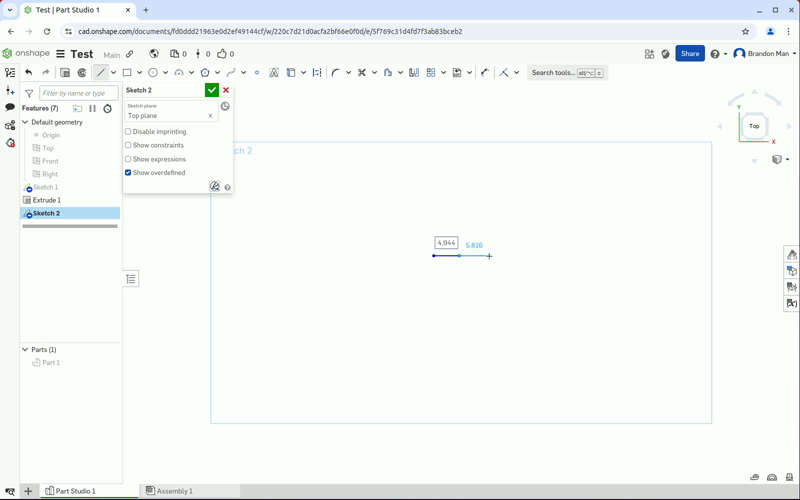
mouse_move(459, 254)
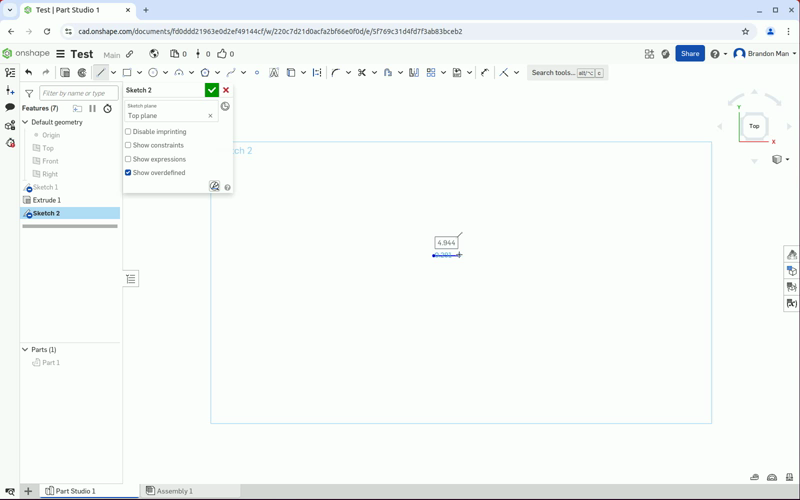
scroll(6)
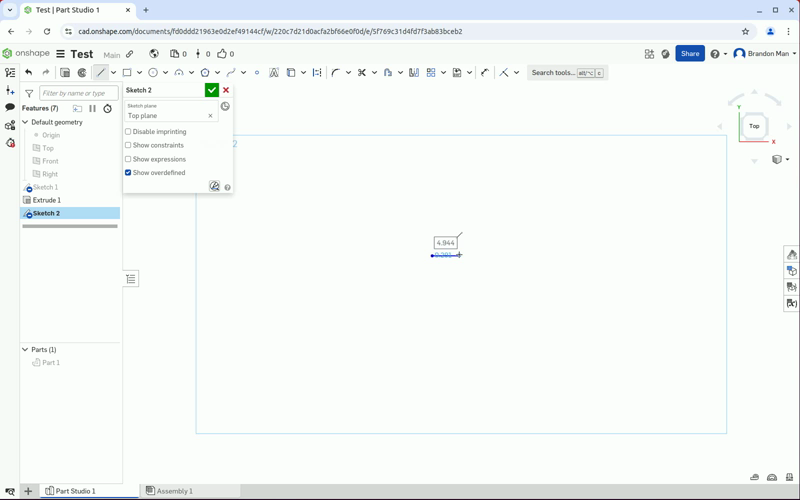
scroll(6)
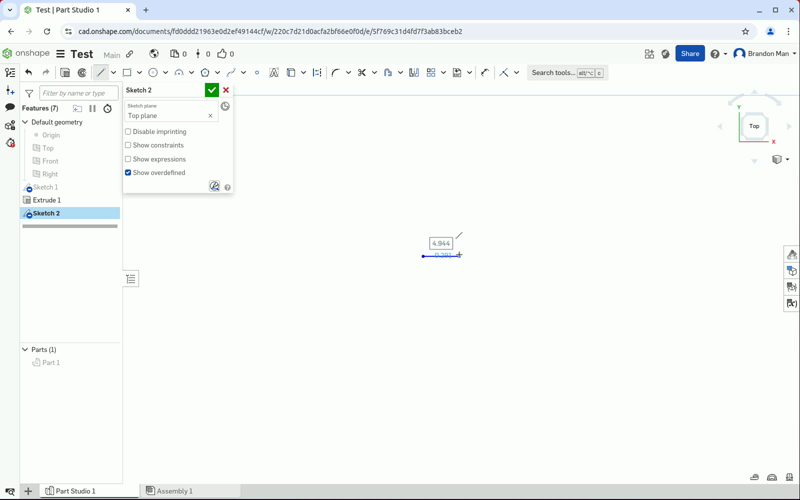
scroll(6)
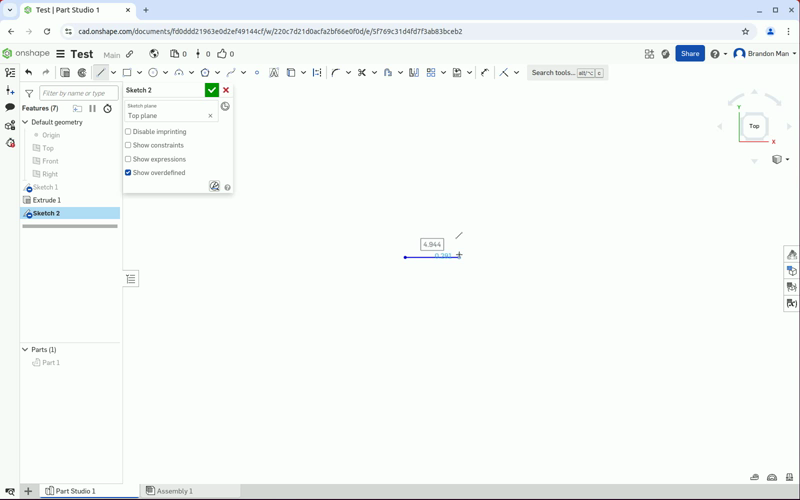
scroll(6)
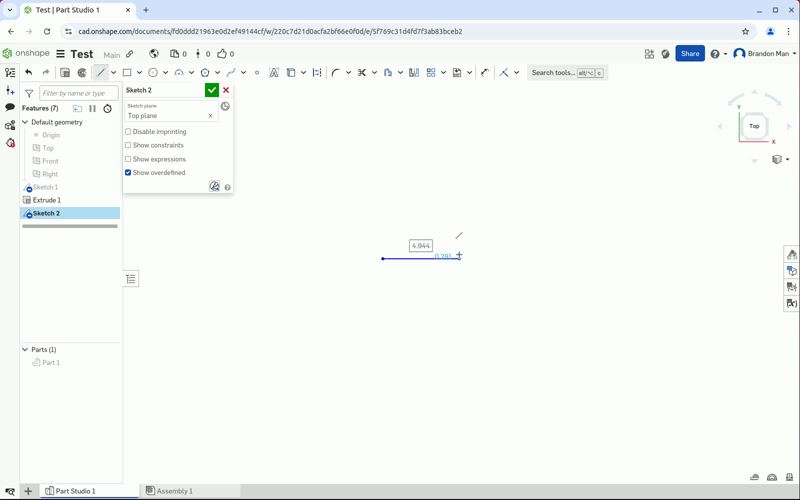
scroll(6)
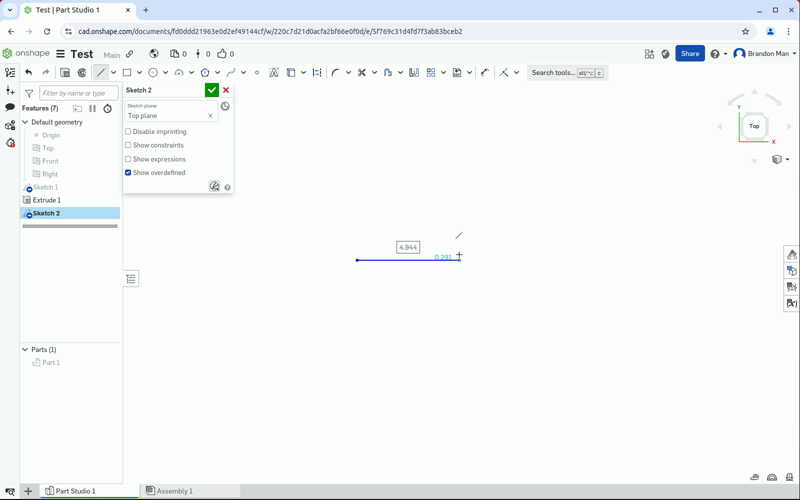
scroll(6)
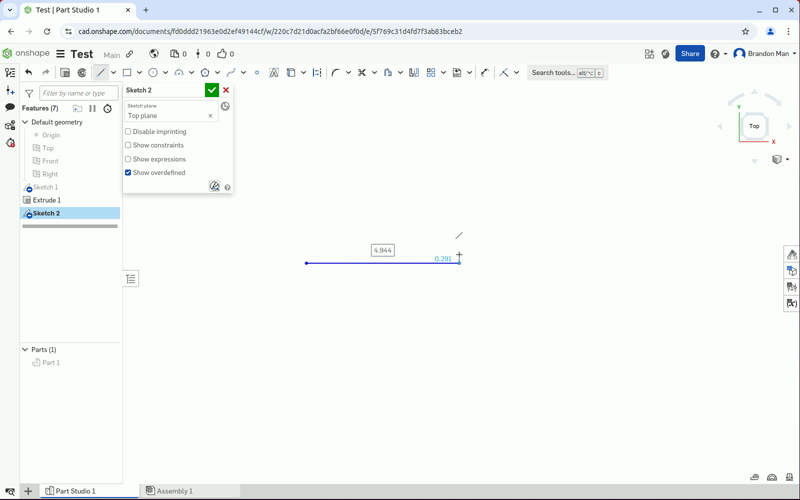
scroll(6)
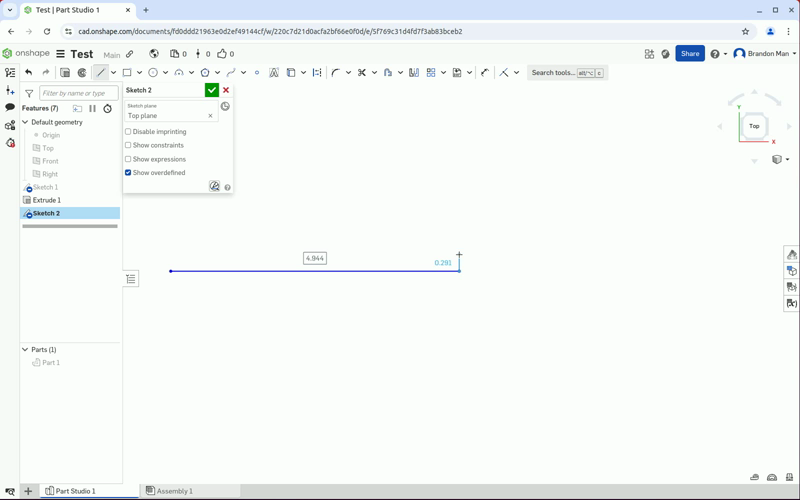
click(459, 254)
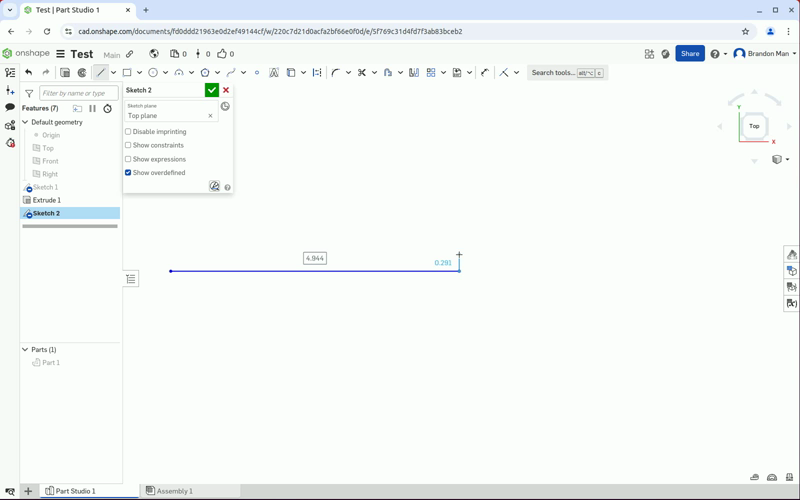
scroll(-6)
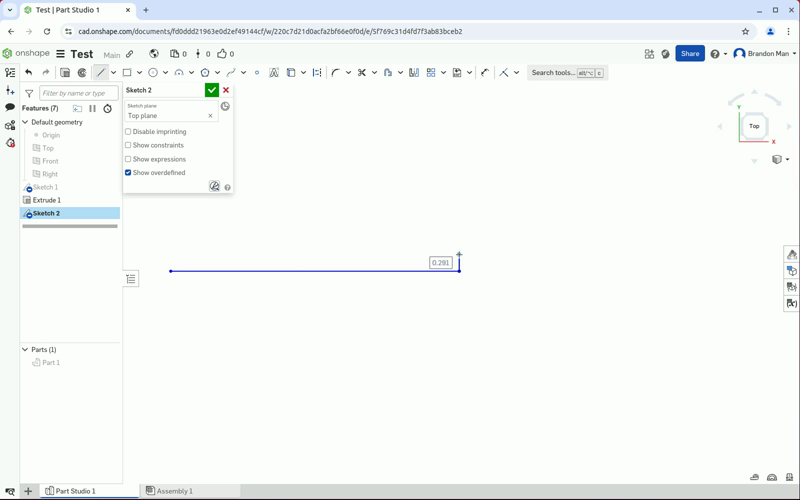
scroll(-6)
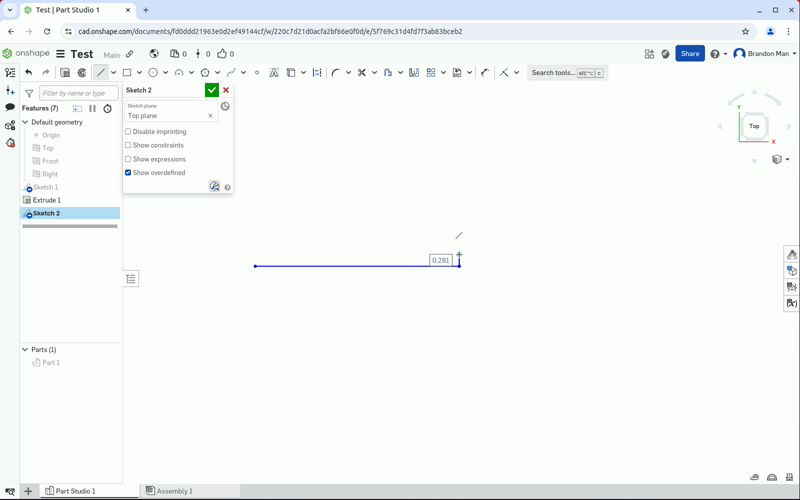
scroll(-6)
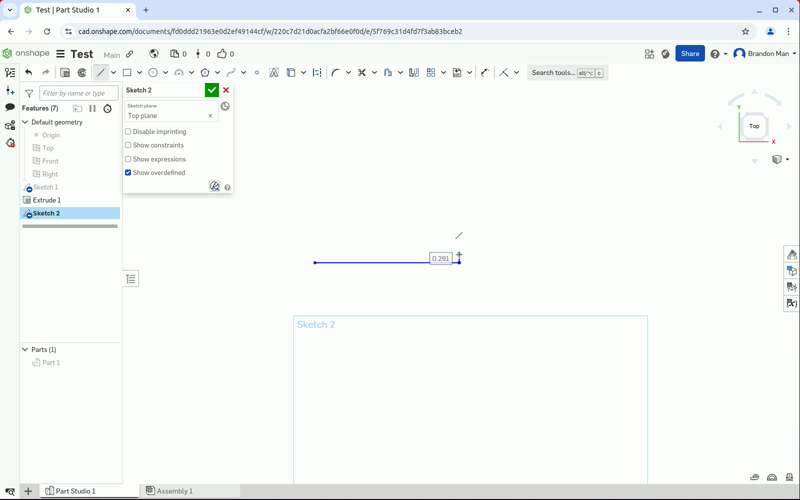
scroll(-6)
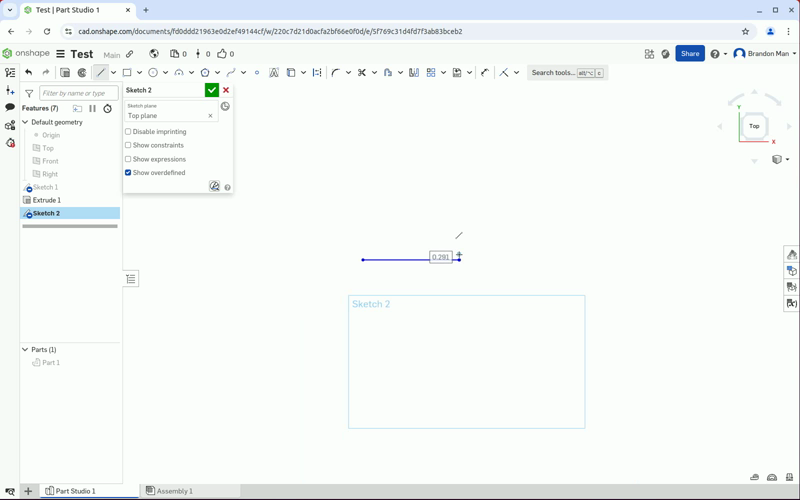
scroll(-6)
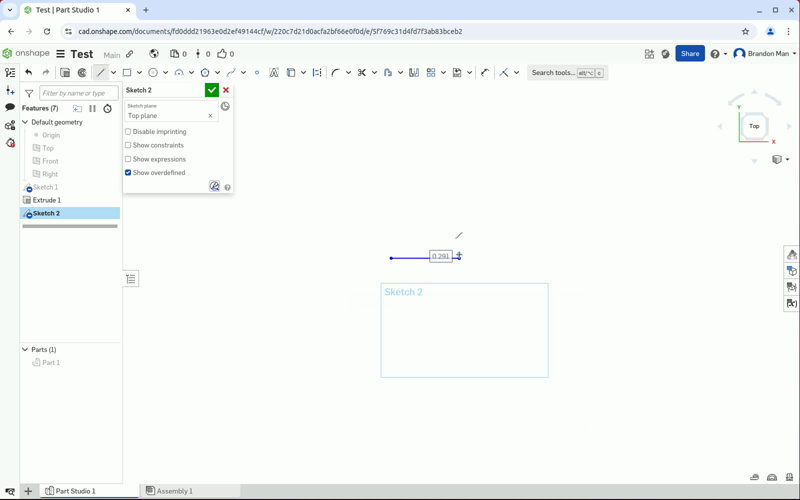
scroll(-6)
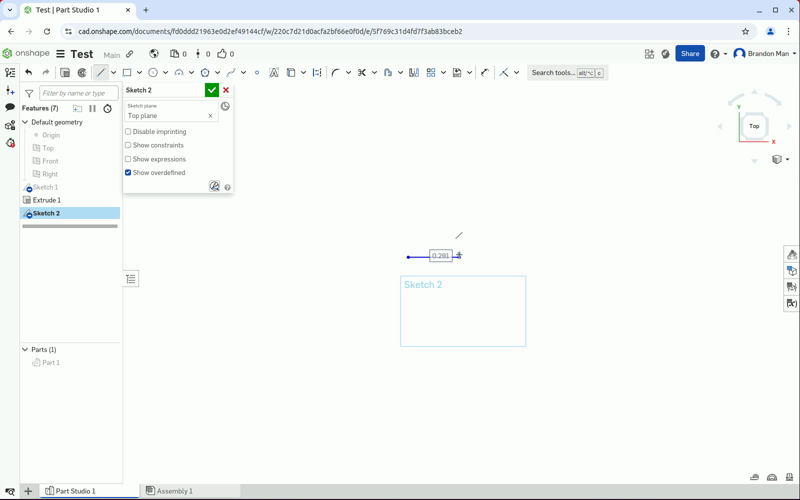
scroll(-6)
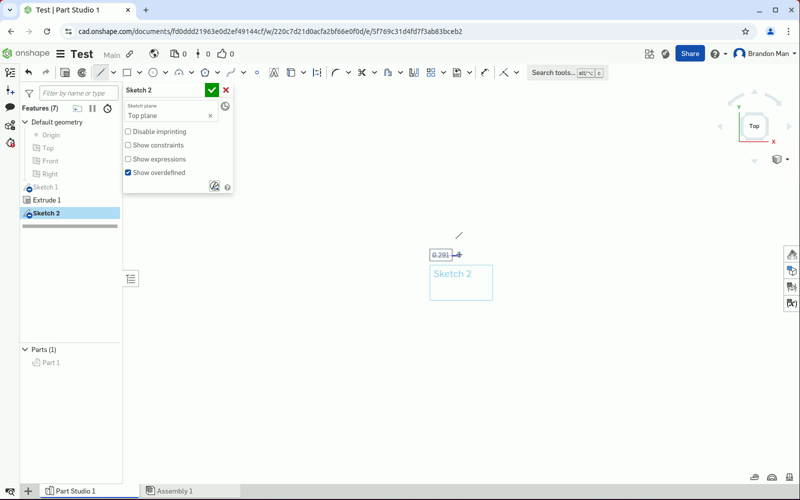
key_up(shift)
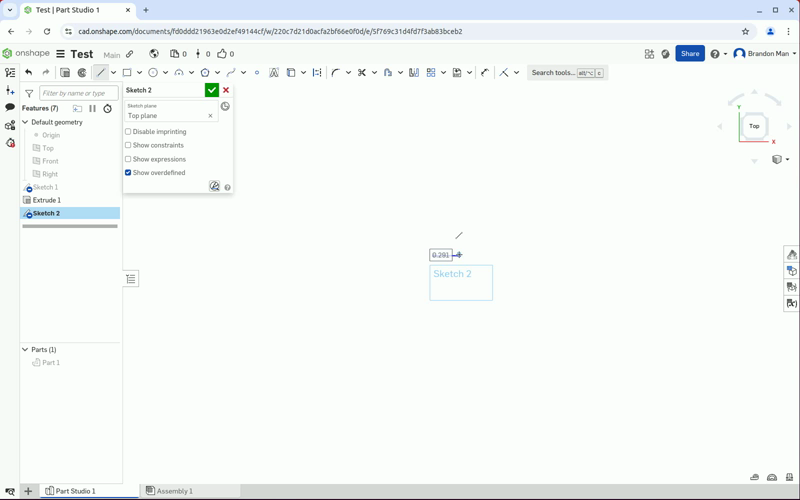
key_down(shift)
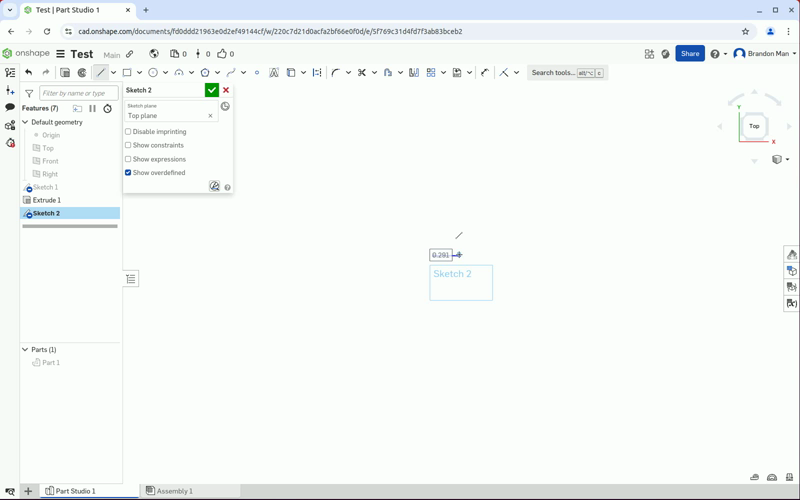
mouse_move(489, 254)
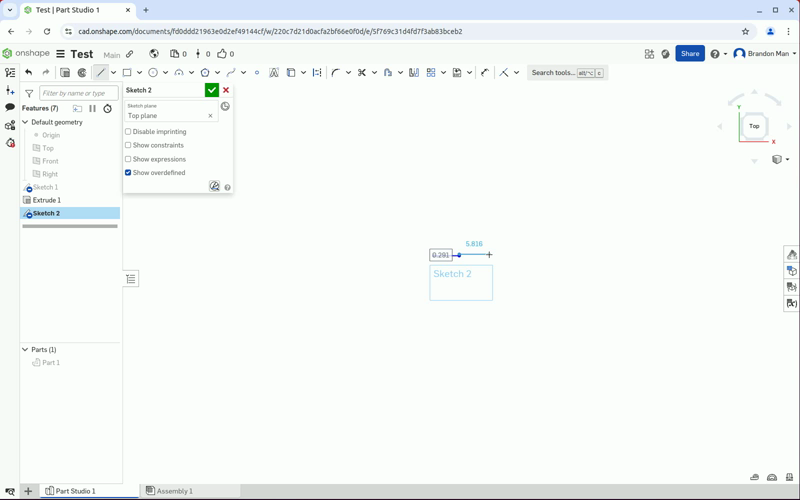
mouse_move(433, 254)
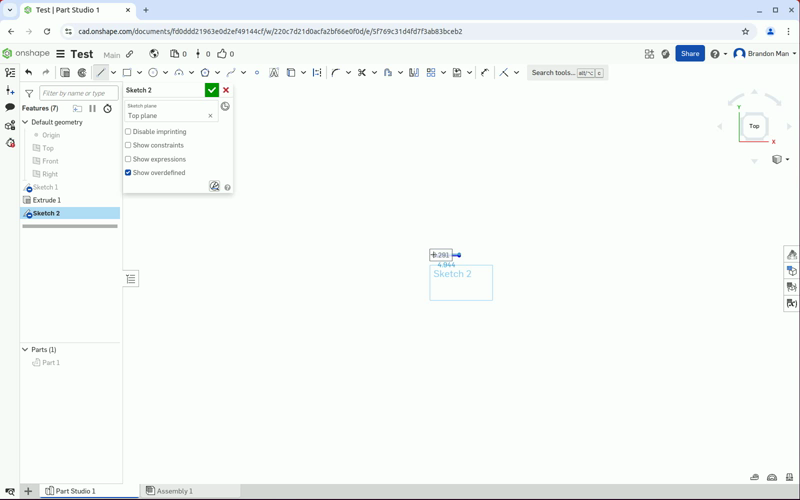
scroll(6)
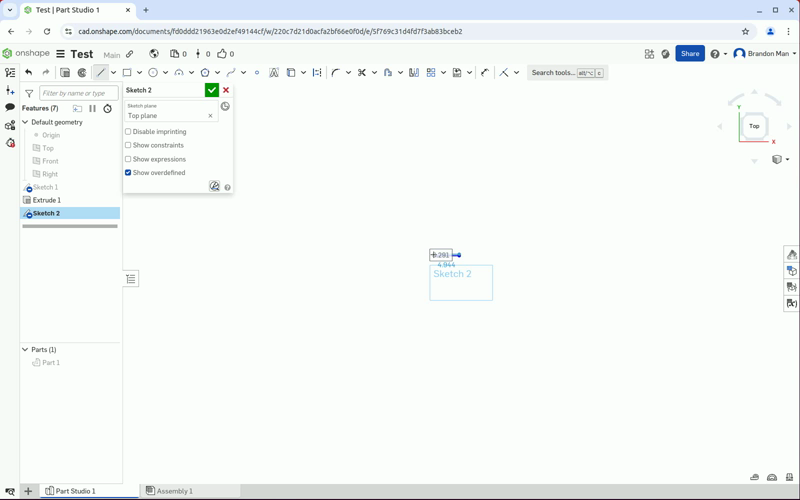
scroll(6)
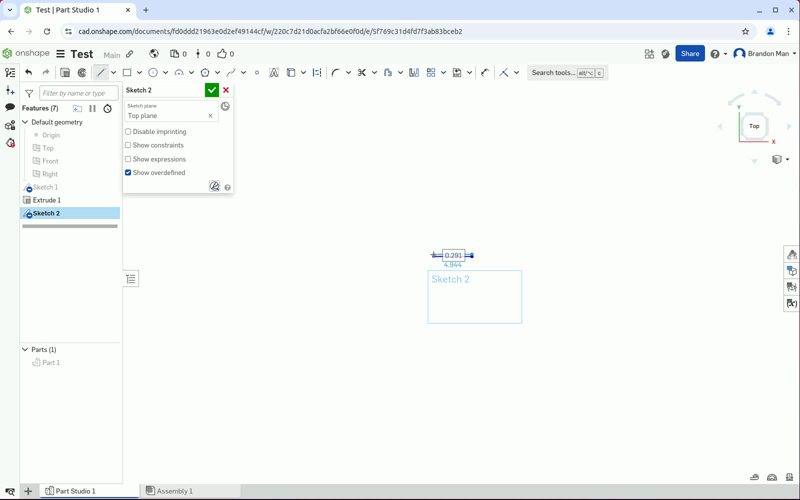
scroll(6)
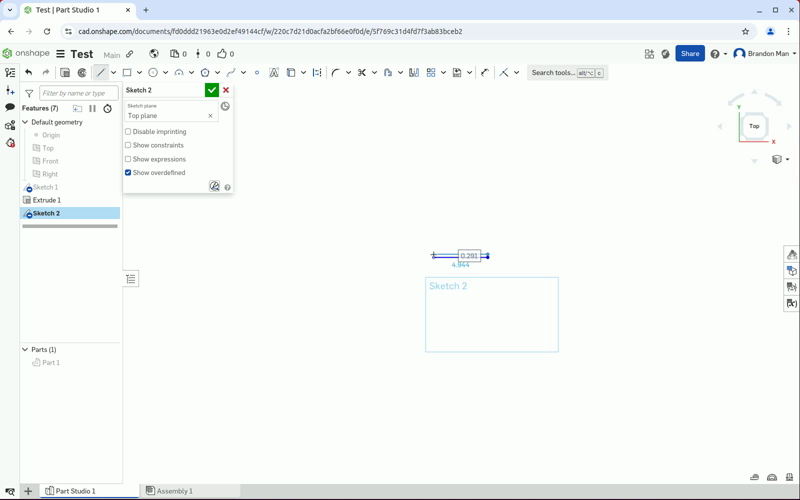
scroll(6)
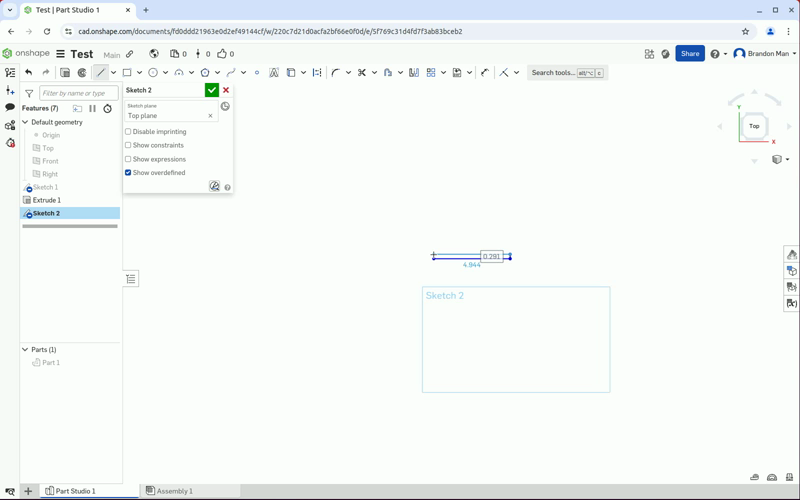
scroll(6)
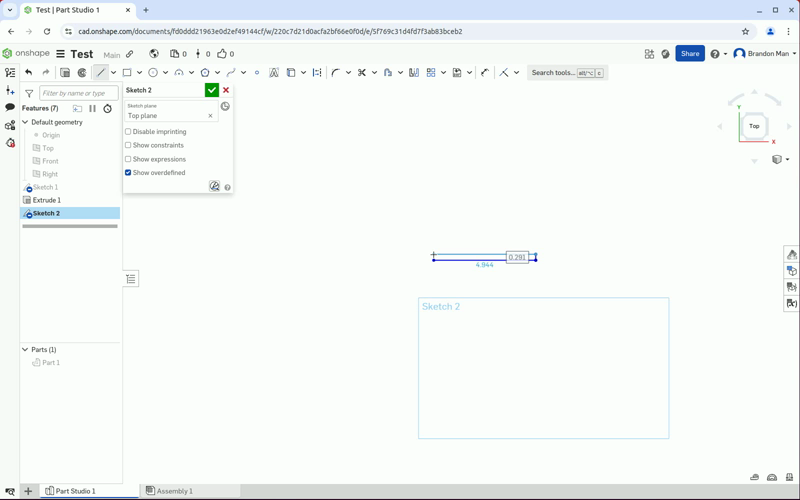
scroll(6)
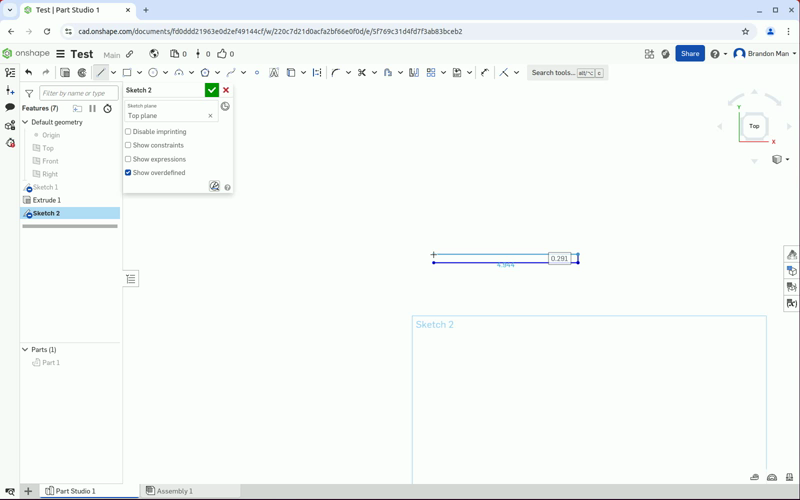
scroll(6)
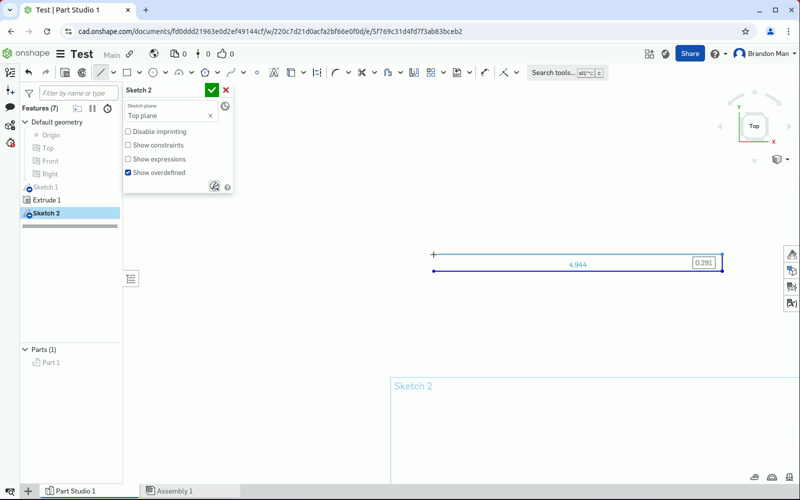
click(433, 254)
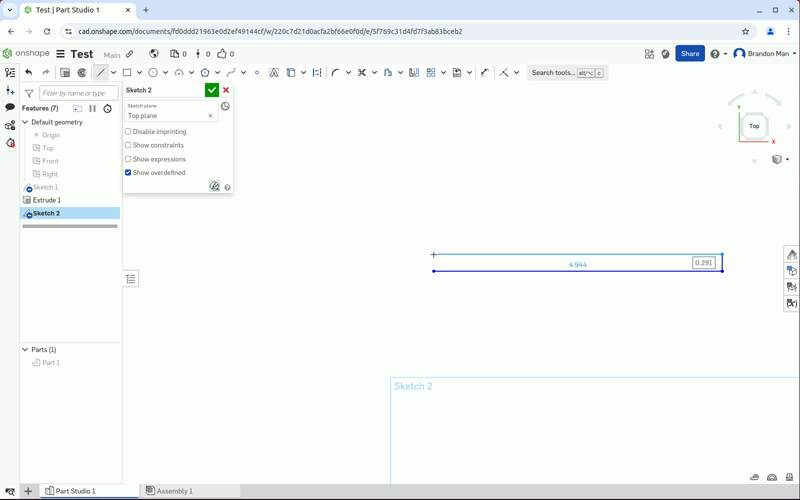
scroll(-6)
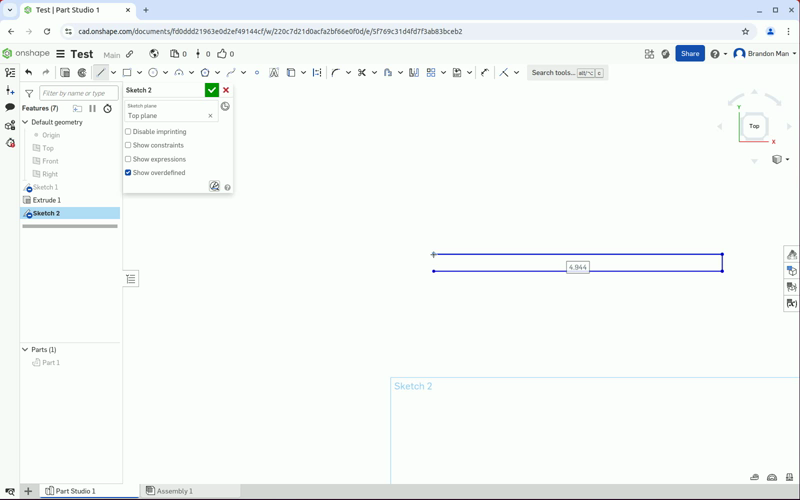
scroll(-6)
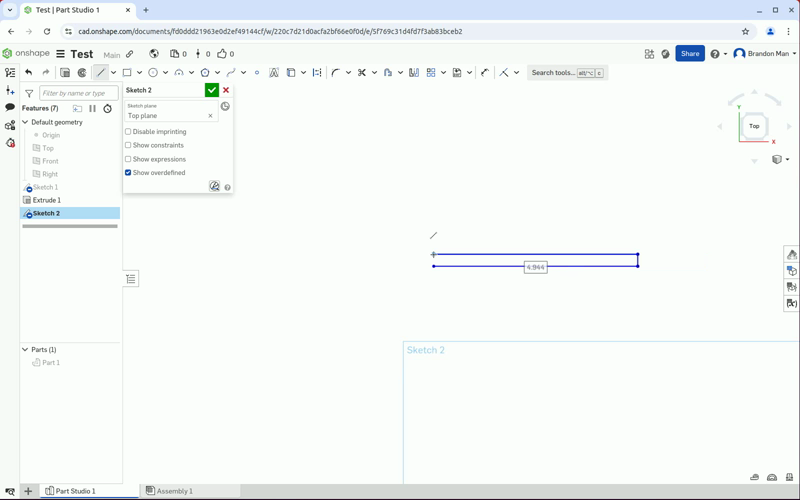
scroll(-6)
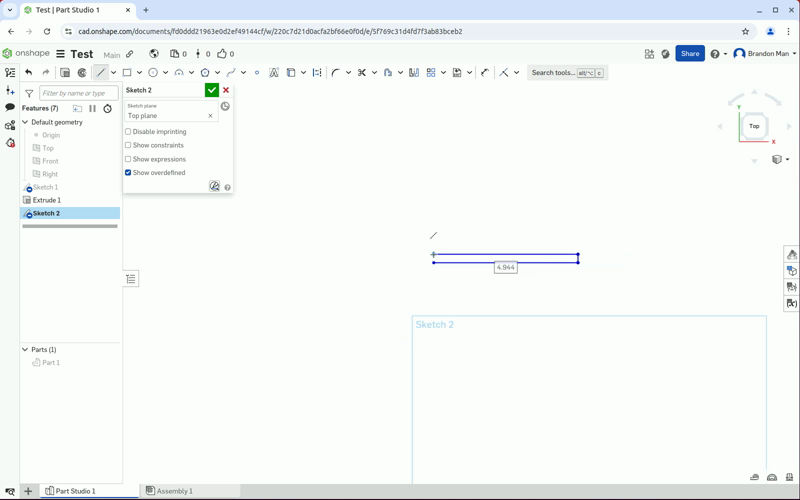
scroll(-6)
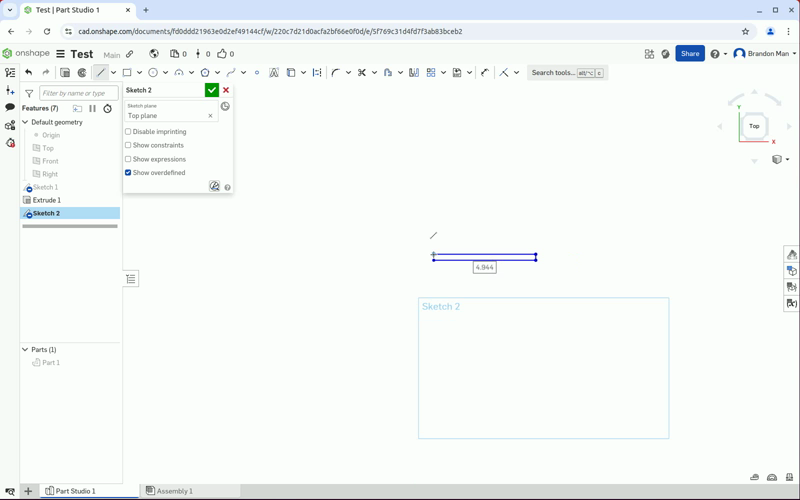
scroll(-6)
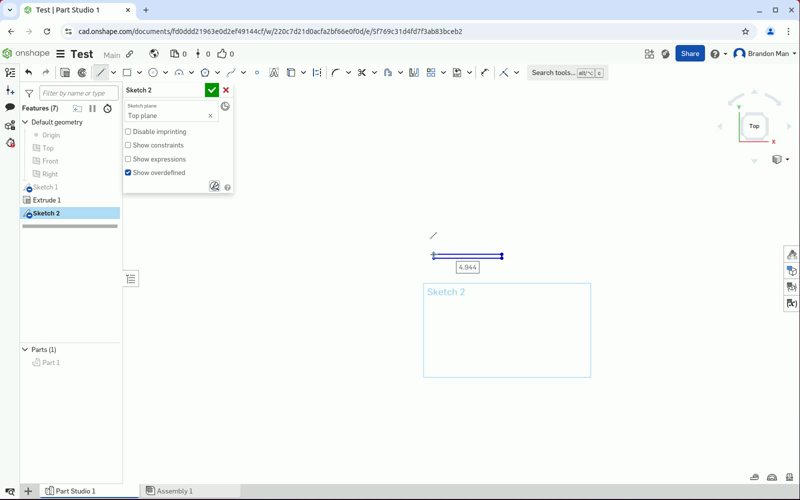
scroll(-6)
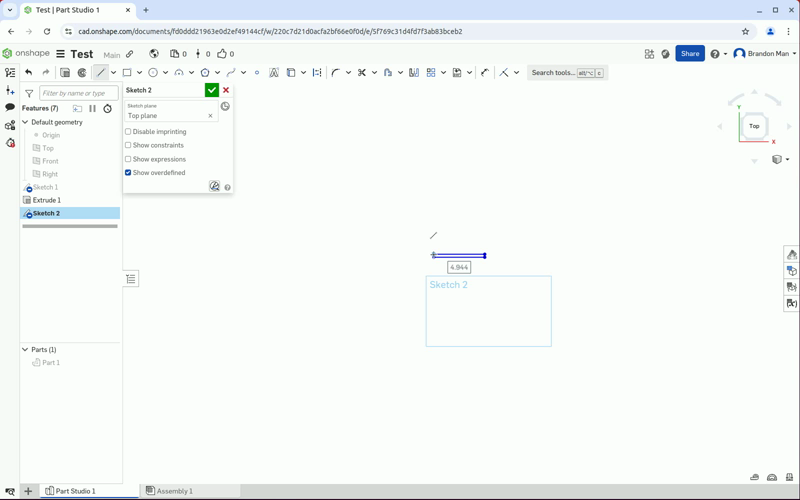
scroll(-6)
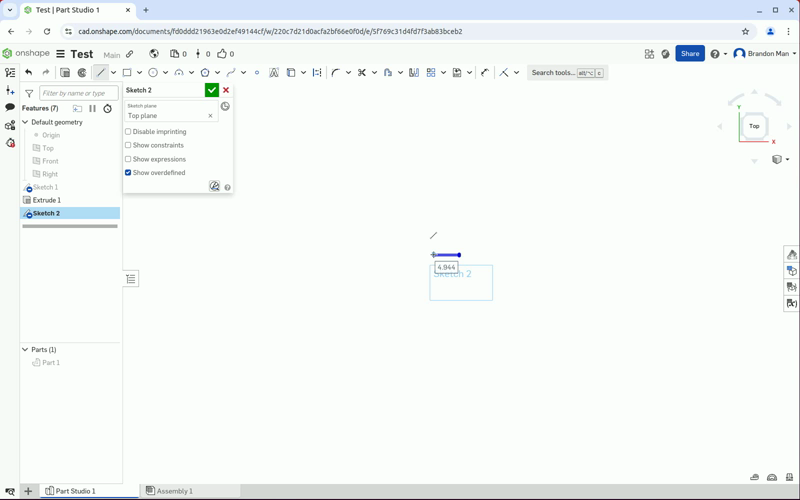
key_up(shift)
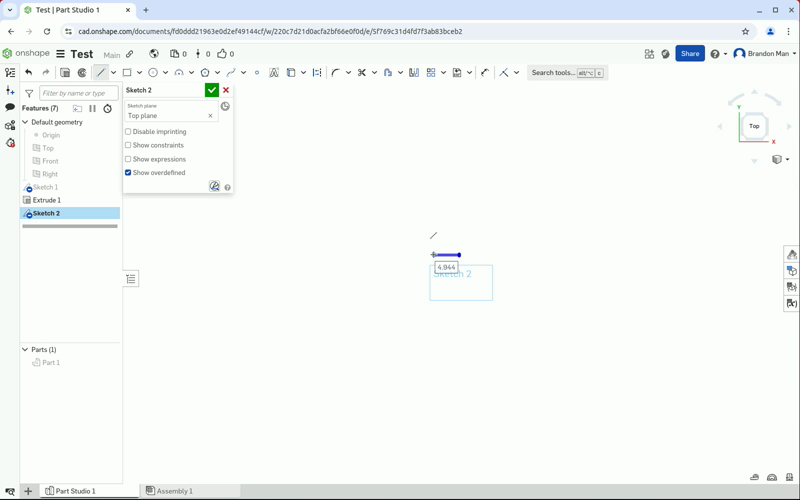
mouse_move(463, 254)
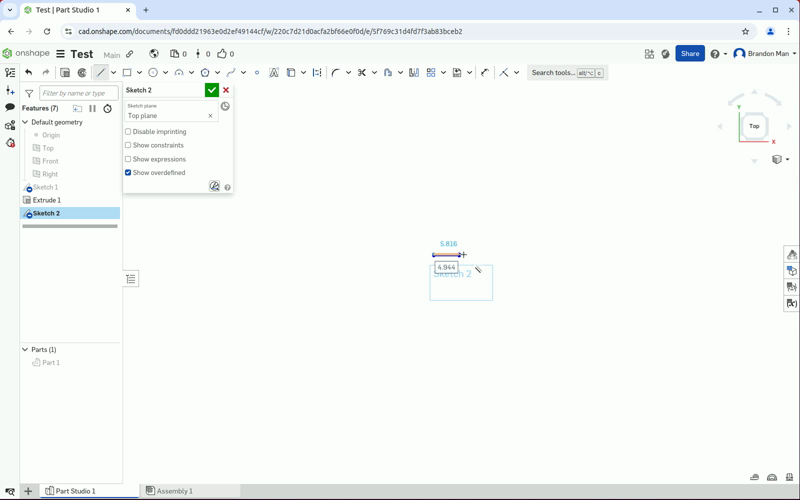
key_down(shift)
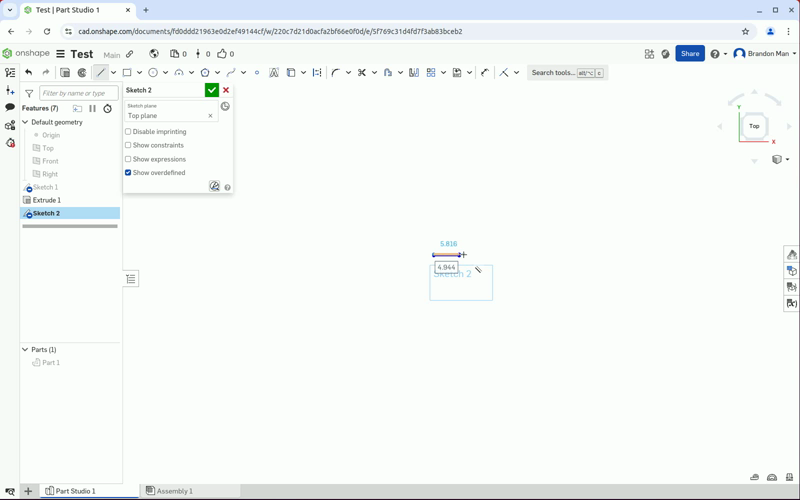
mouse_move(433, 255)
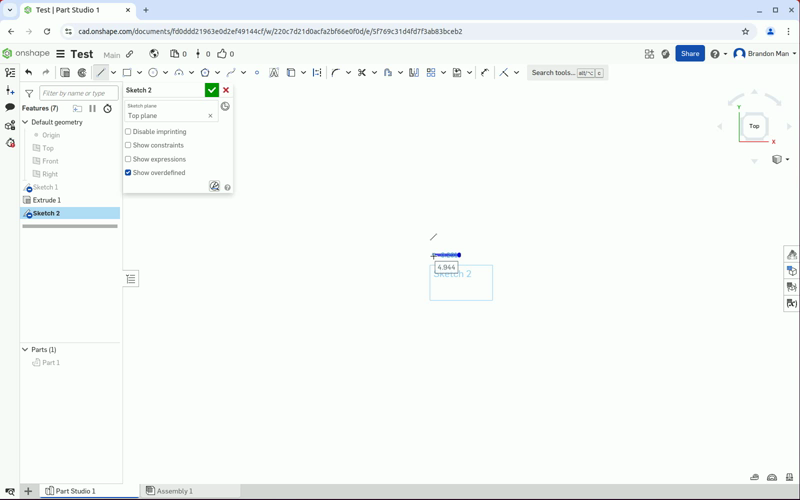
scroll(6)
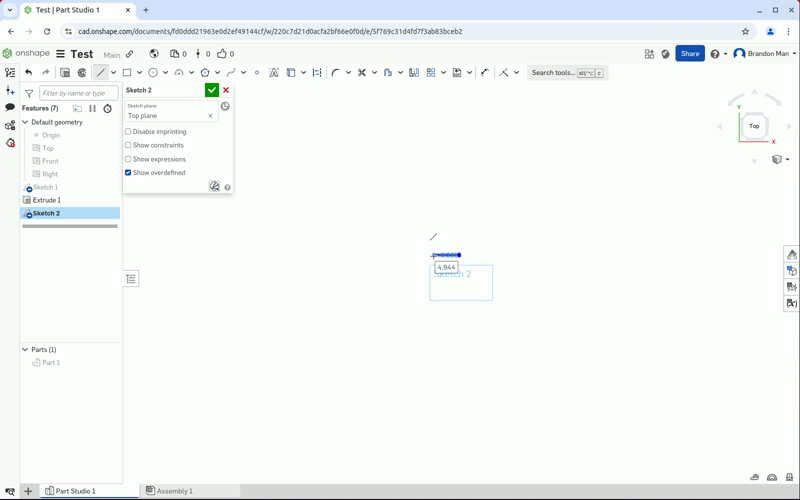
scroll(6)
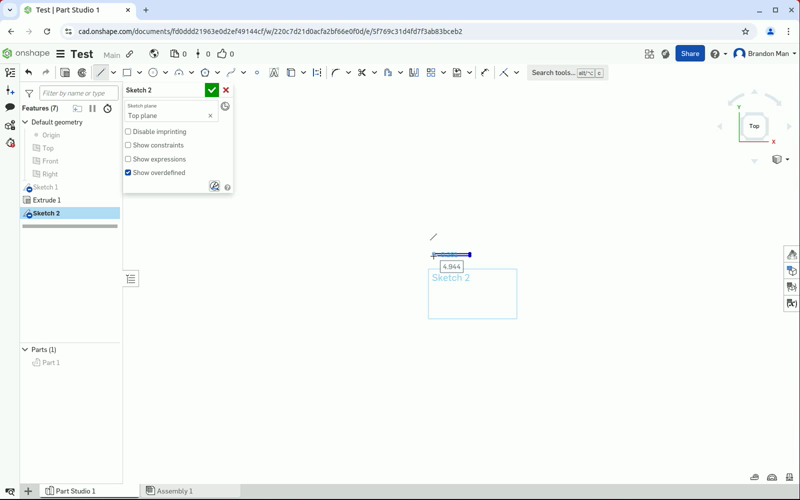
scroll(6)
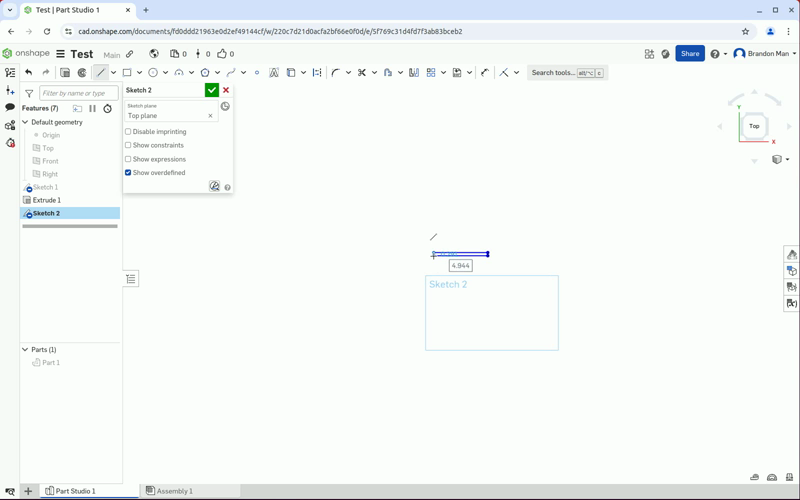
scroll(6)
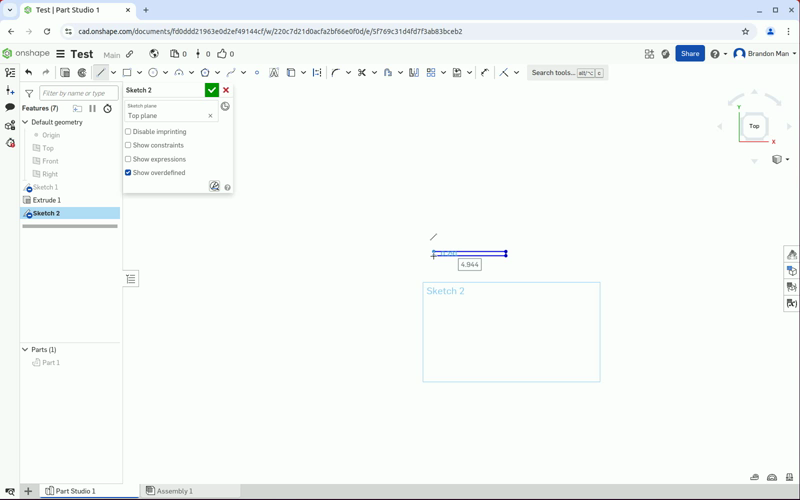
scroll(6)
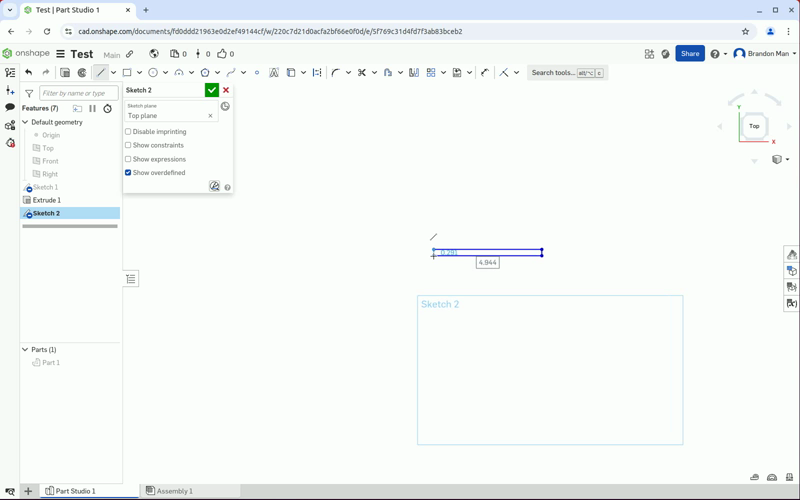
scroll(6)
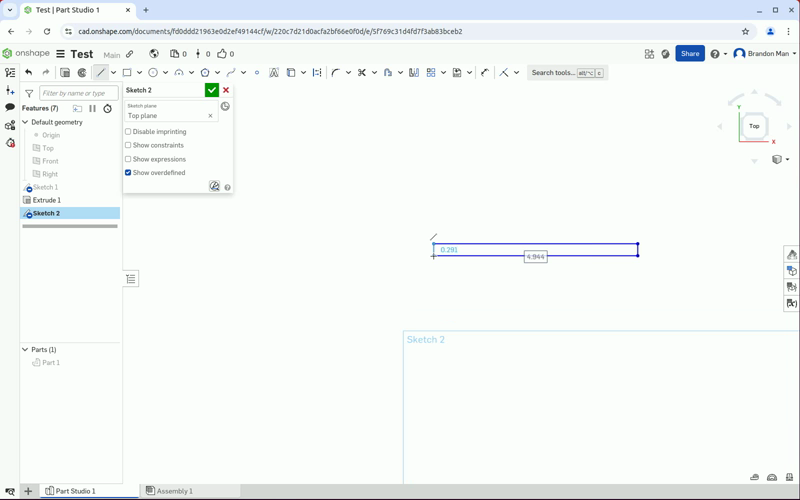
scroll(6)
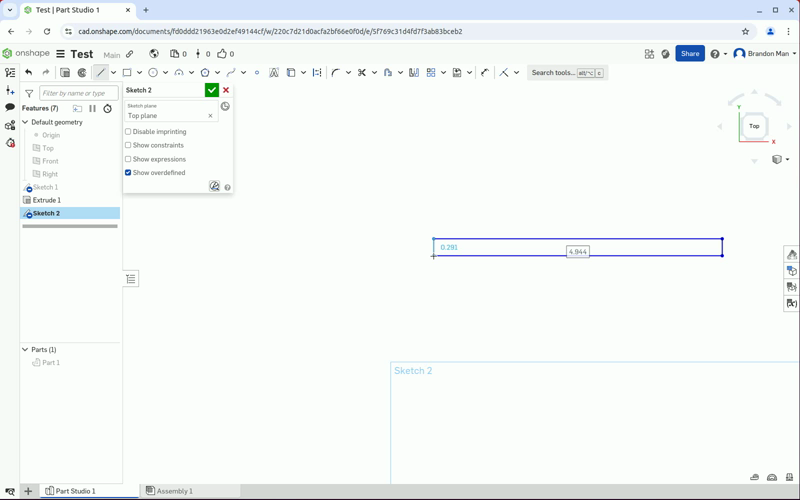
key_up(shift)
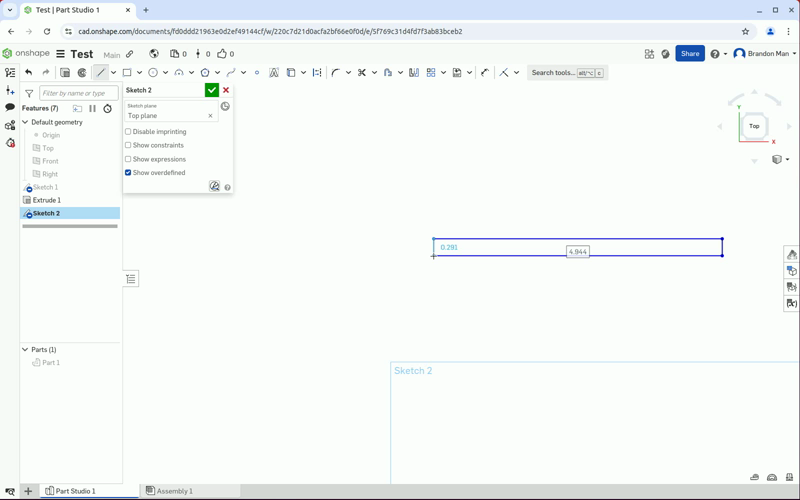
click(433, 255)
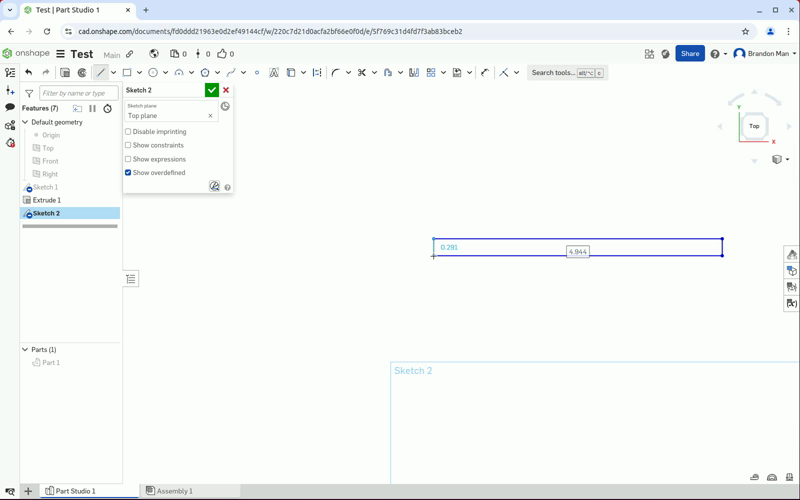
scroll(-6)
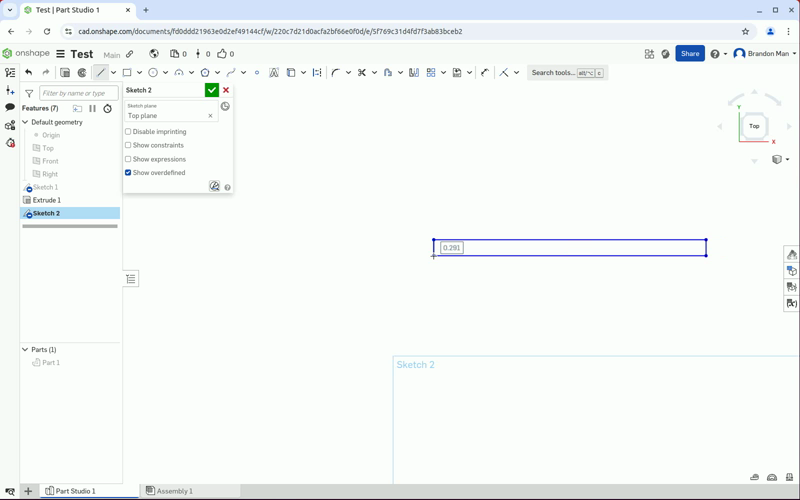
scroll(-6)
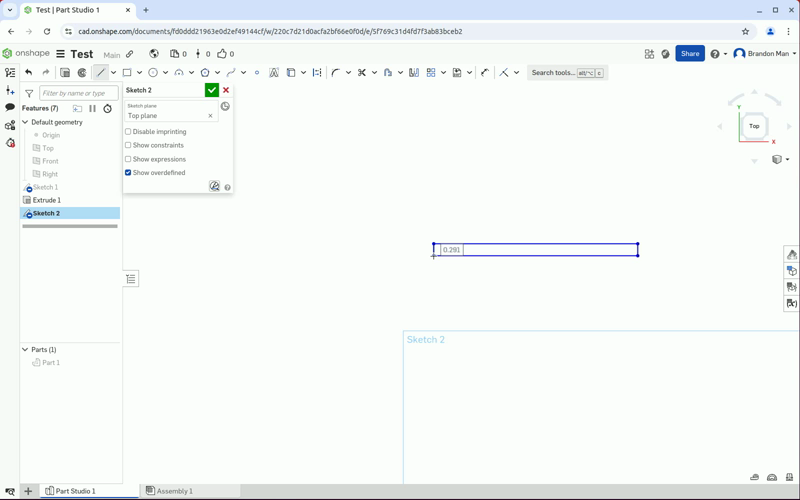
scroll(-6)
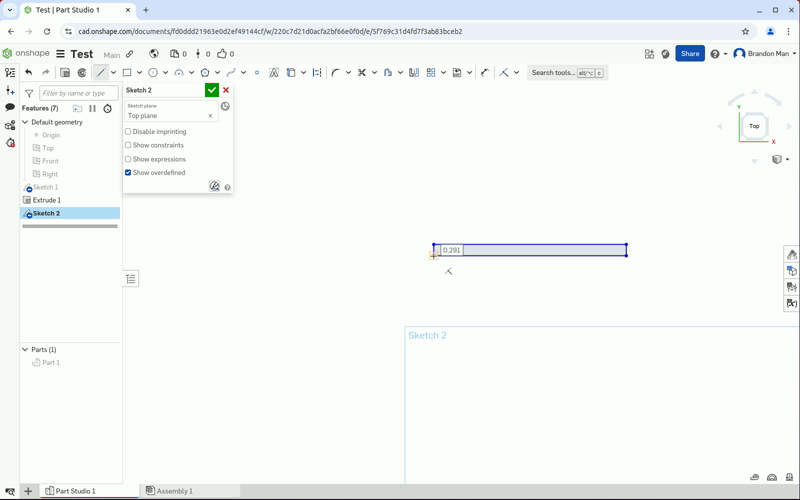
scroll(-6)
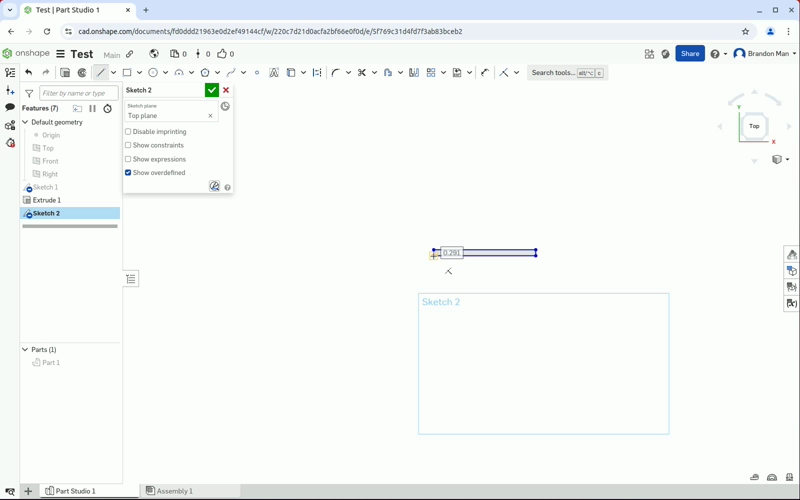
scroll(-6)
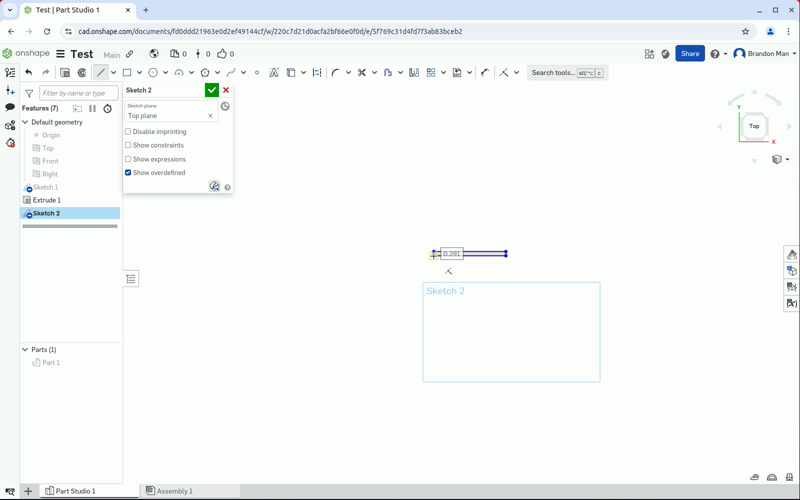
scroll(-6)
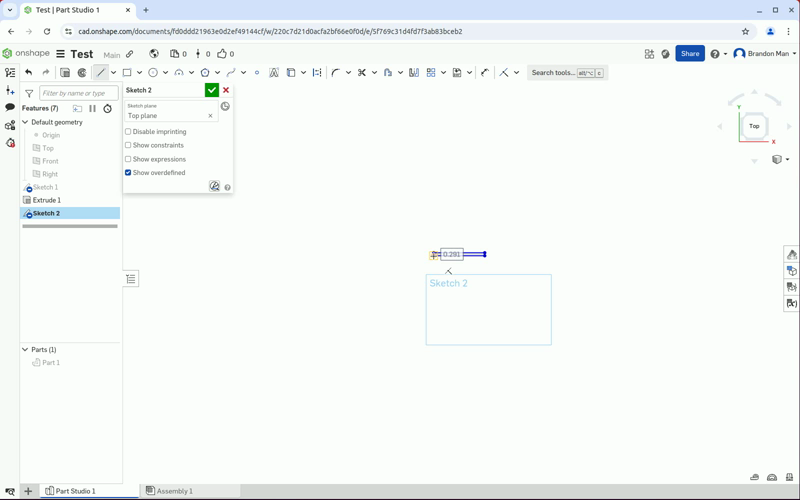
scroll(-6)
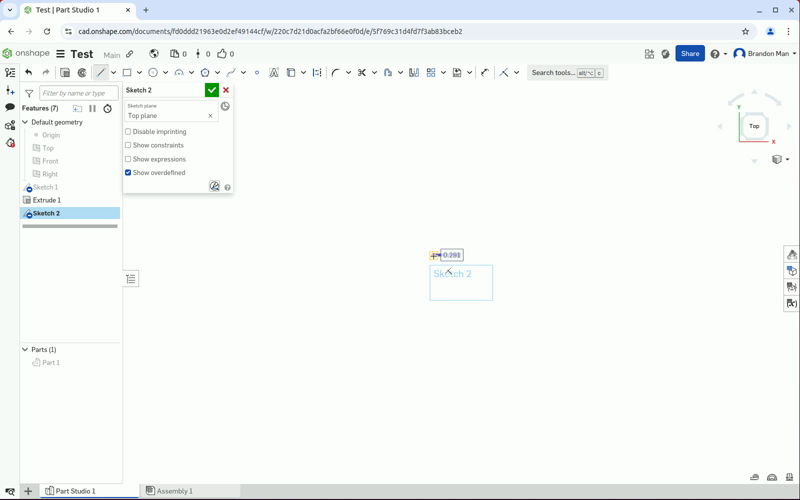
key(esc)
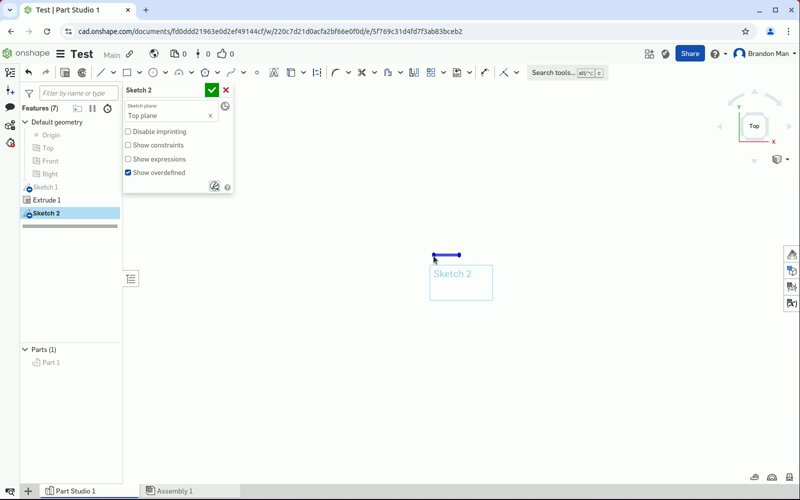
mouse_move(448, 255)
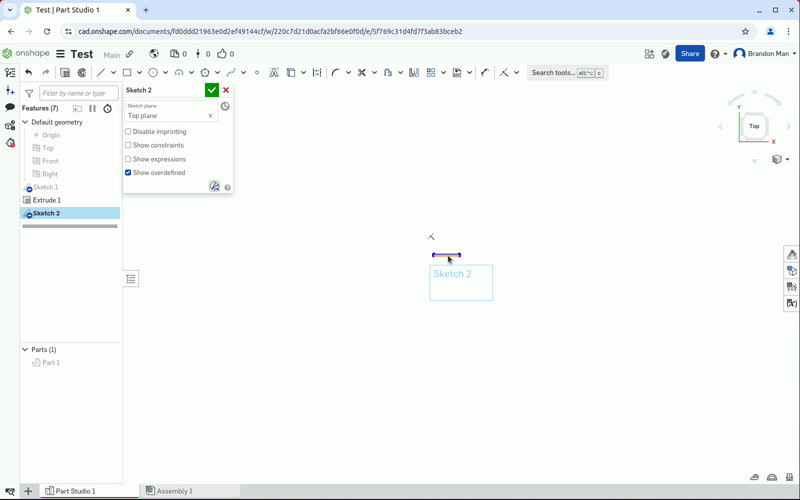
scroll(6)
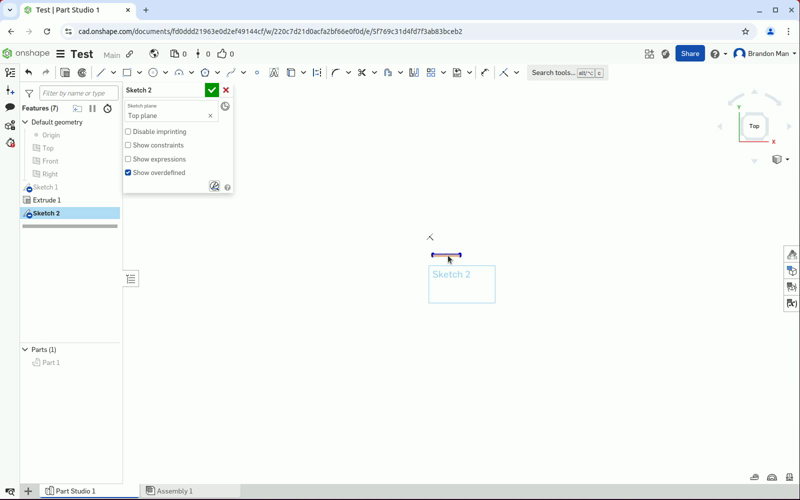
scroll(6)
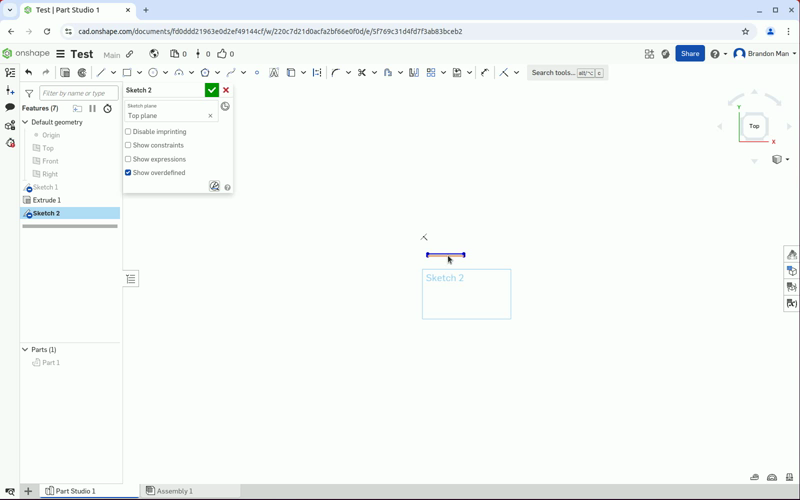
scroll(6)
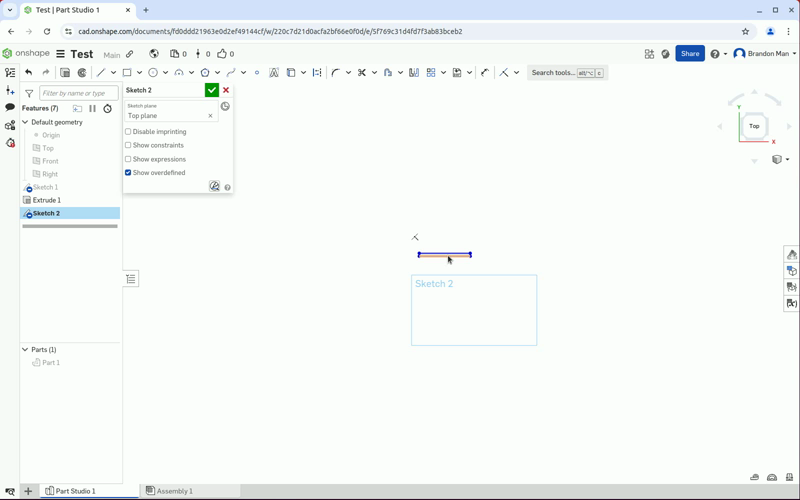
scroll(6)
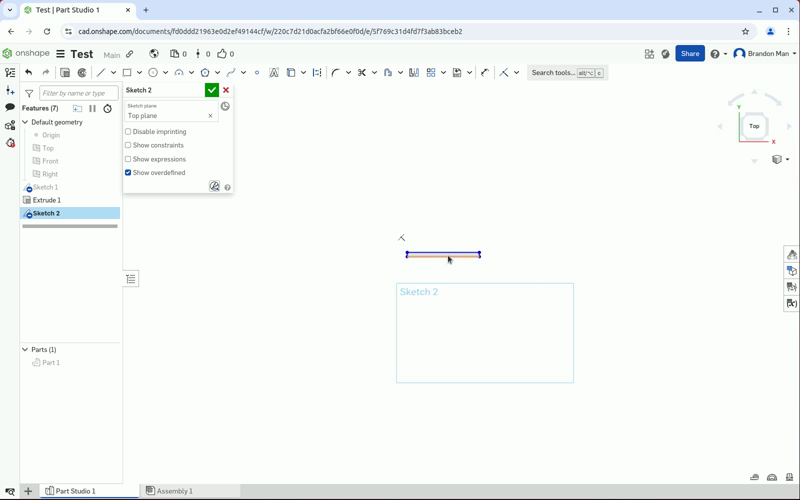
scroll(6)
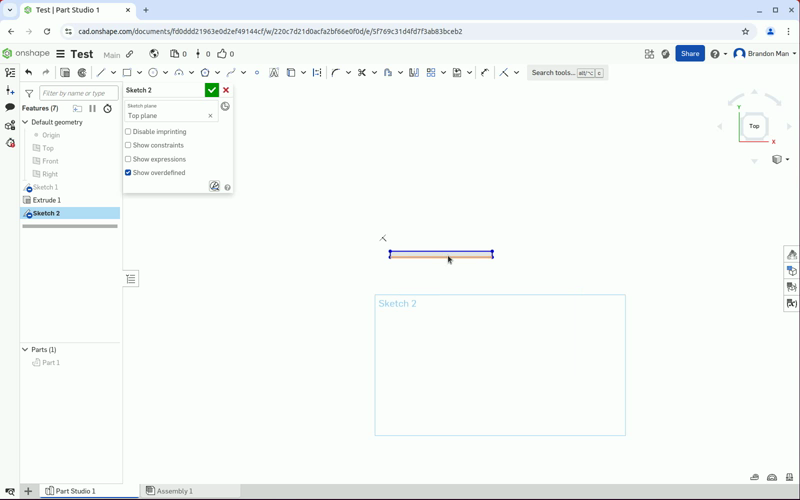
scroll(6)
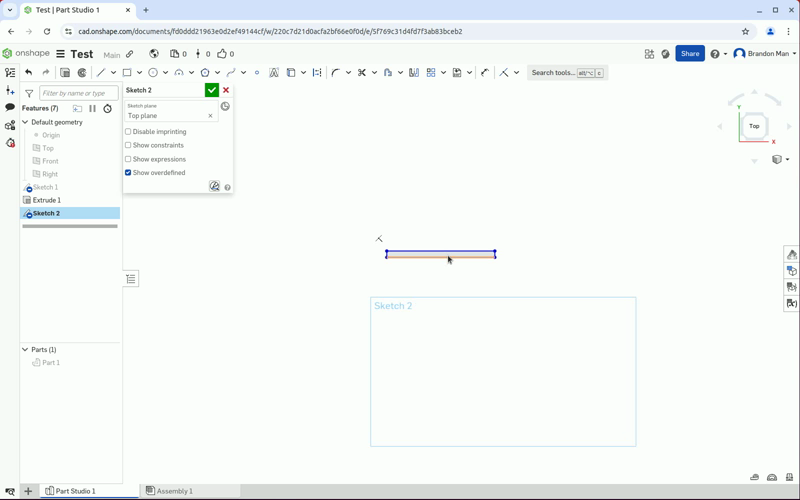
scroll(6)
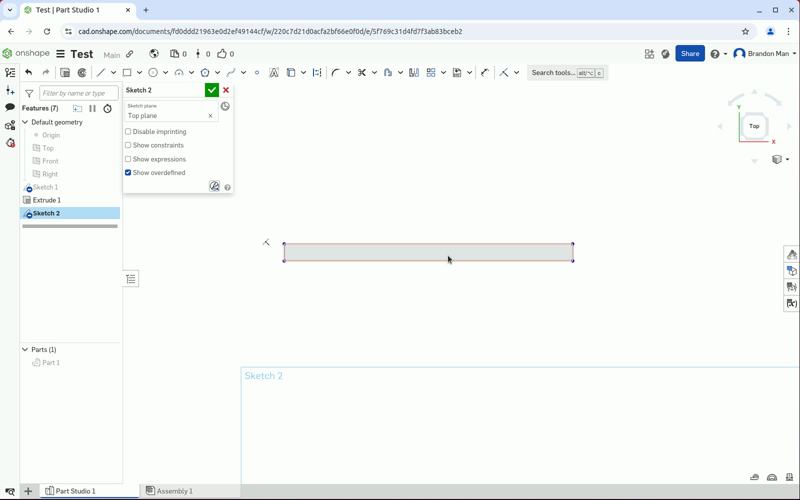
click(448, 255)
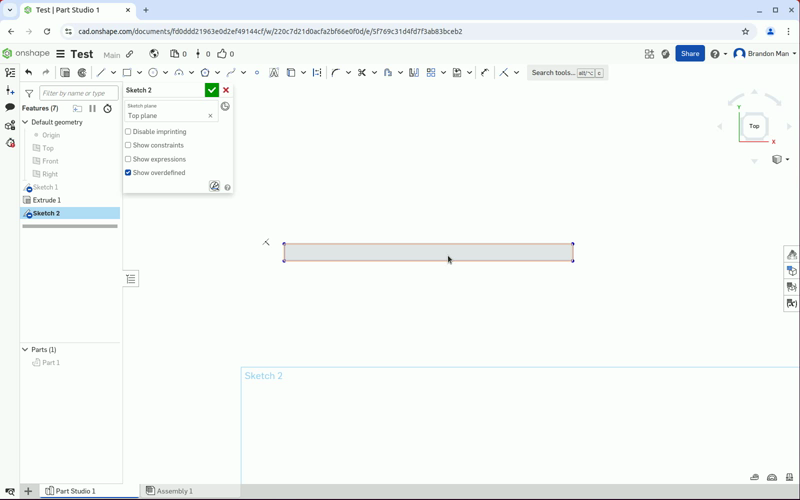
scroll(-6)
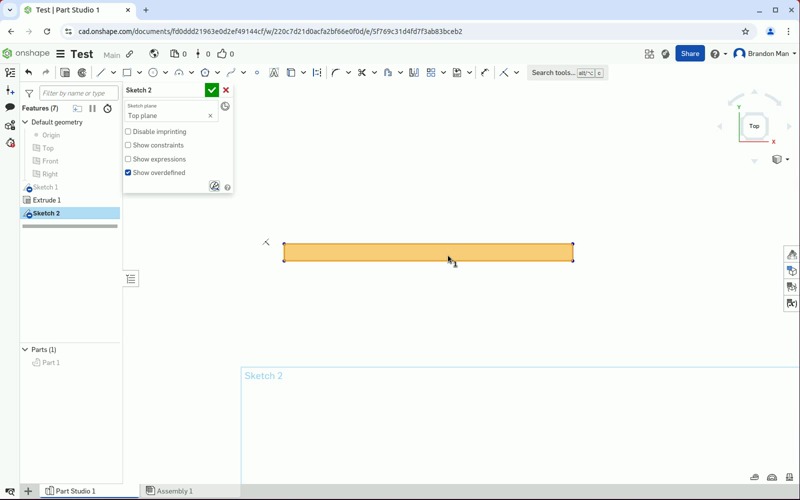
scroll(-6)
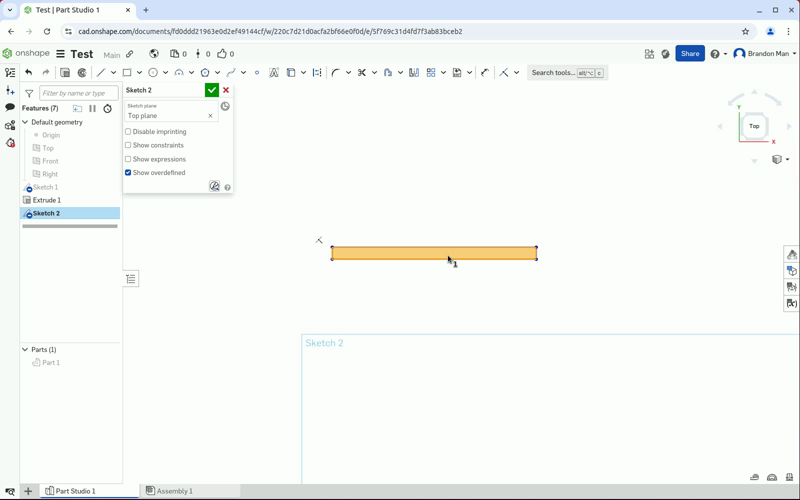
scroll(-6)
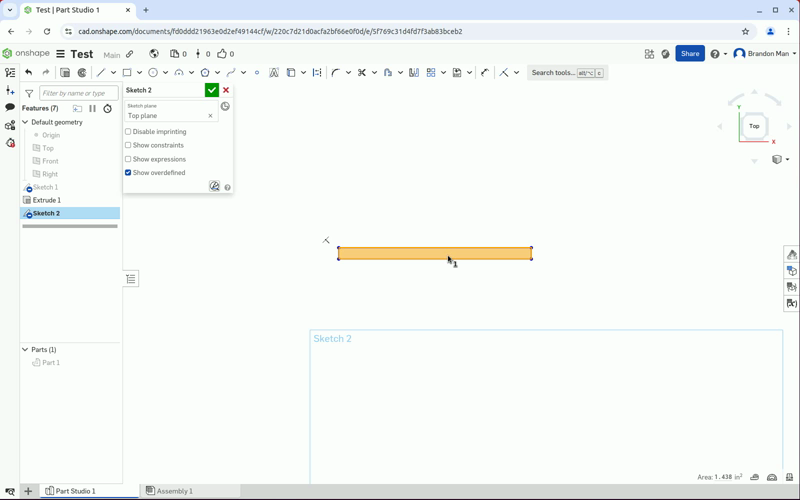
scroll(-6)
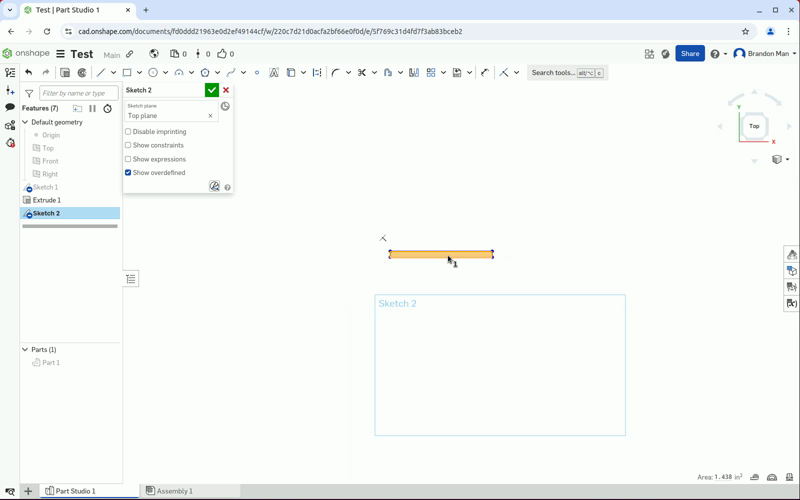
scroll(-6)
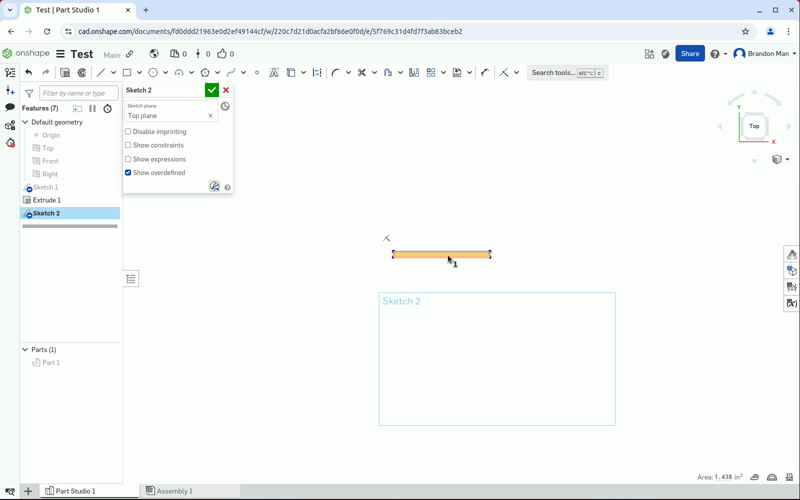
scroll(-6)
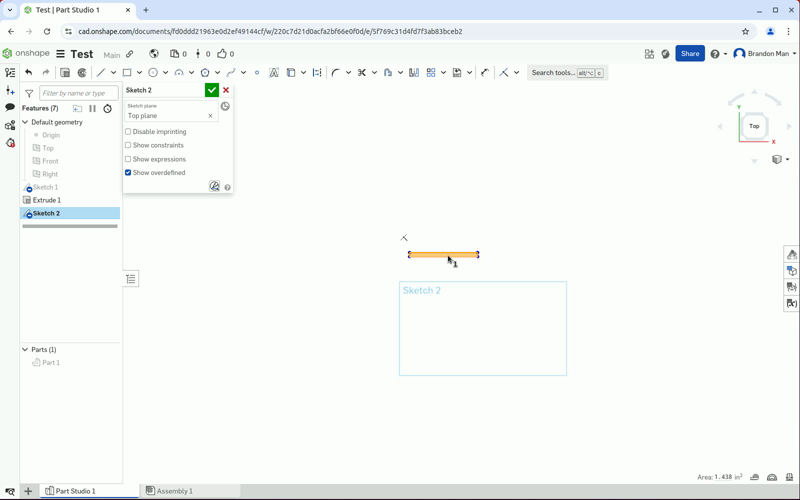
scroll(-6)
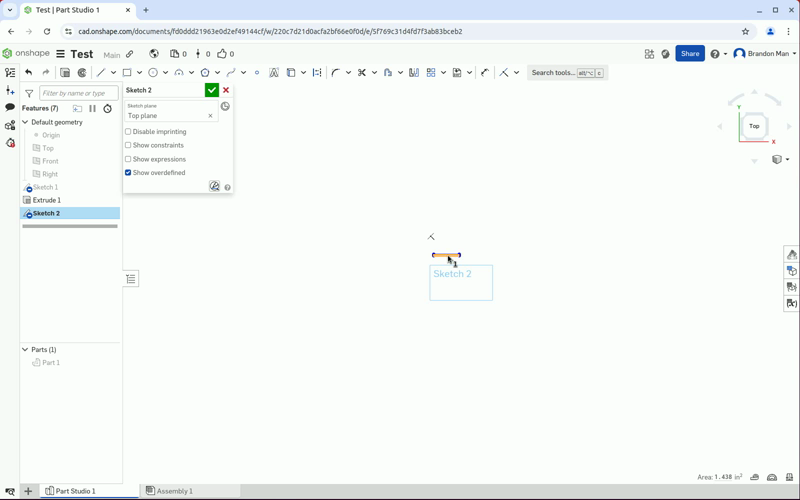
mouse_move(73, 352)
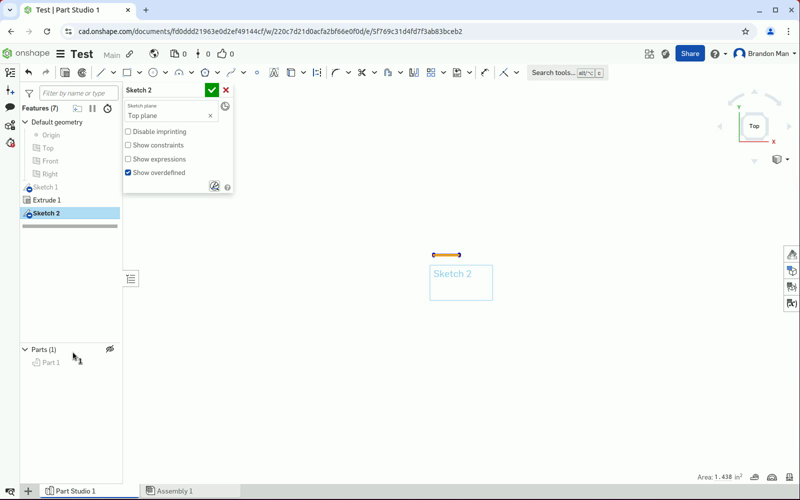
key(shift+y)
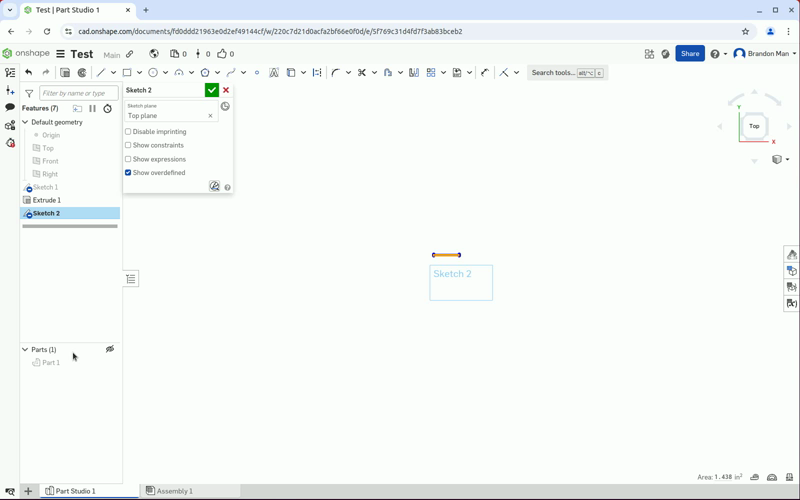
key(shift+e)
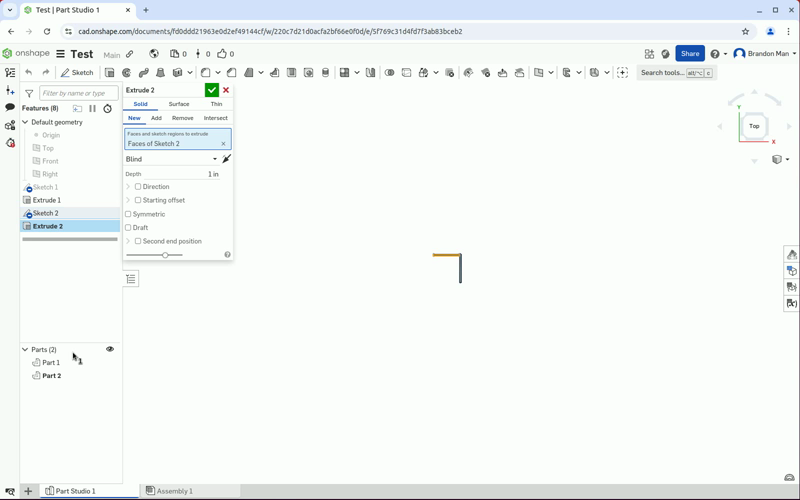
mouse_move(143, 106)
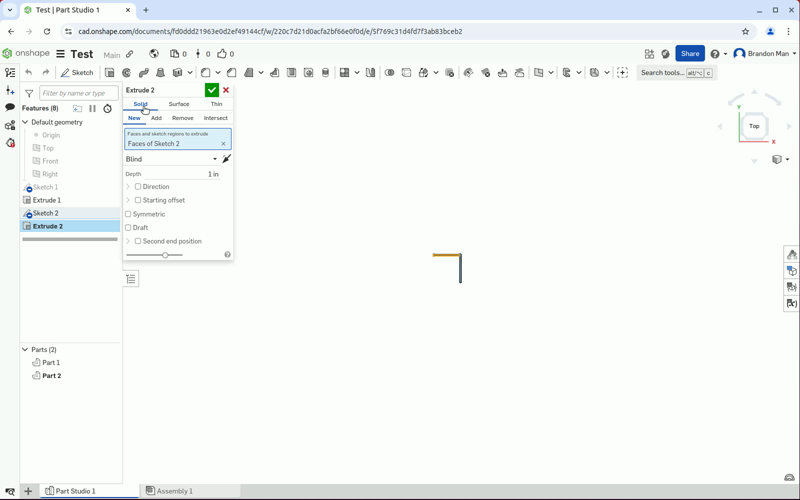
click(143, 106)
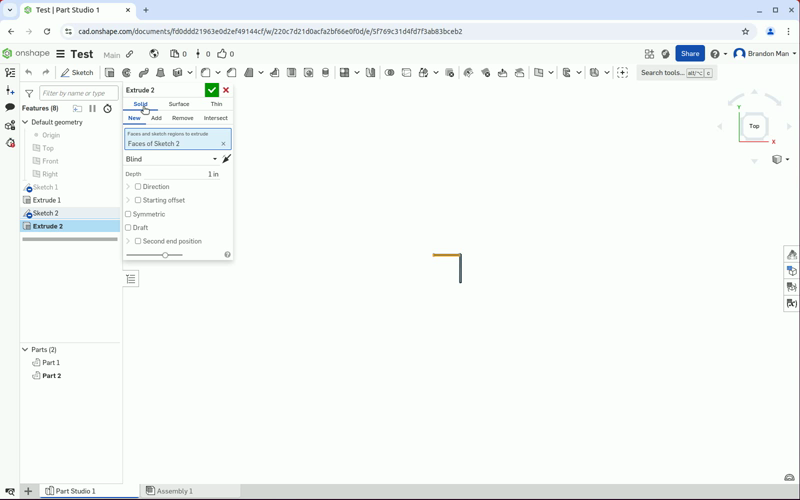
mouse_move(137, 120)
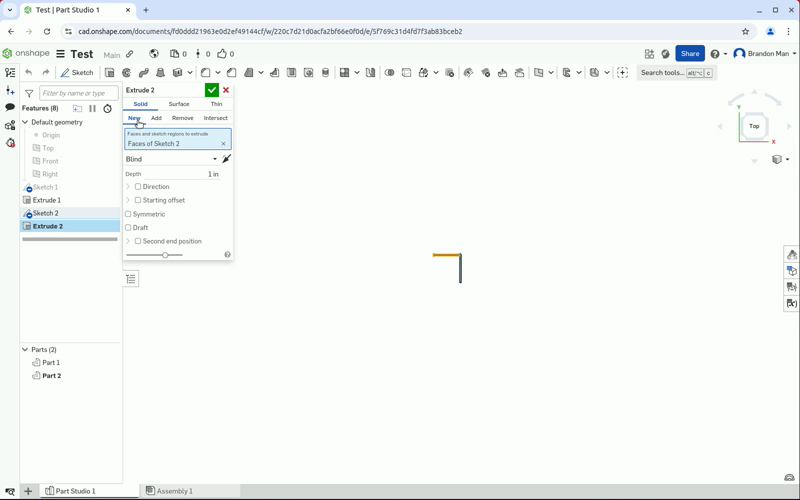
click(137, 120)
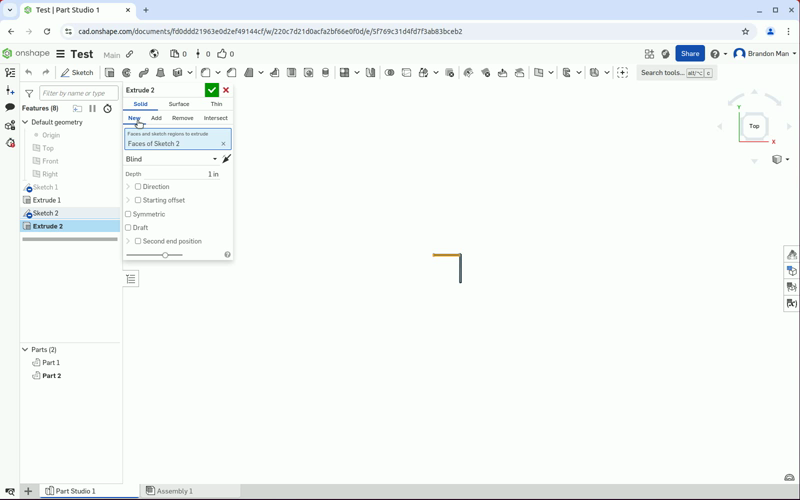
key(tab, 4)
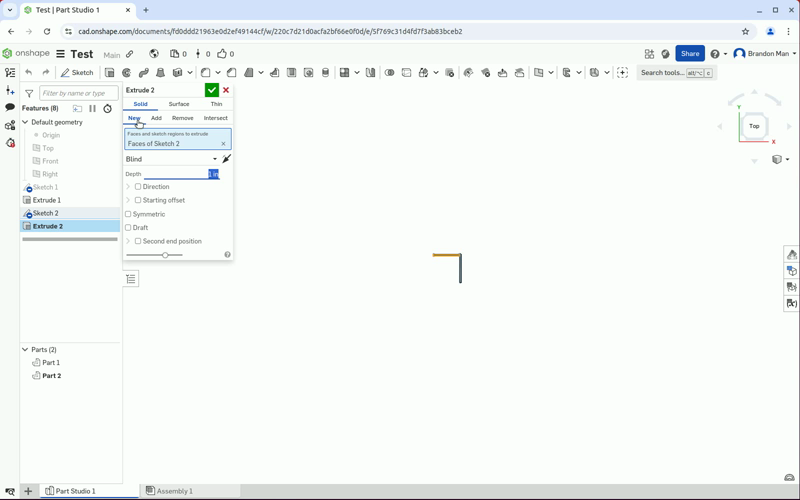
text(23.108)
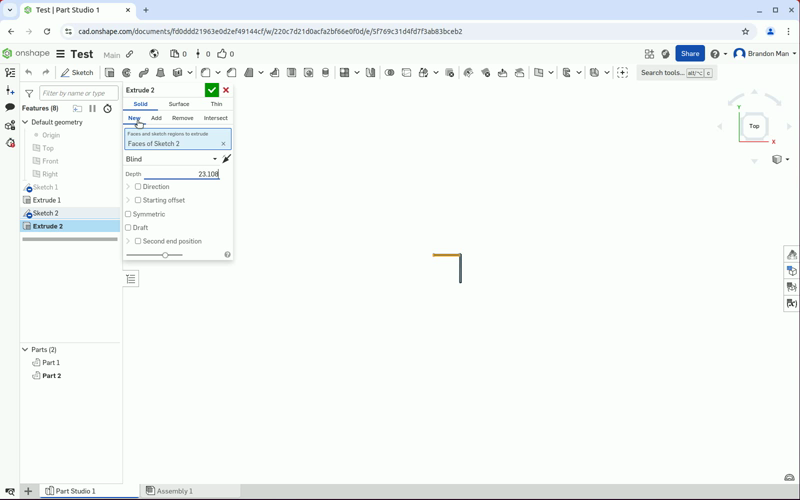
key(enter)
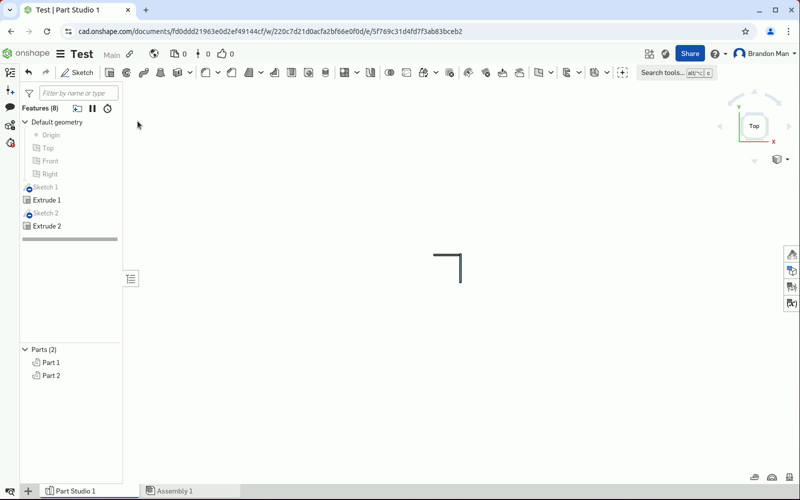
key(shift+h)
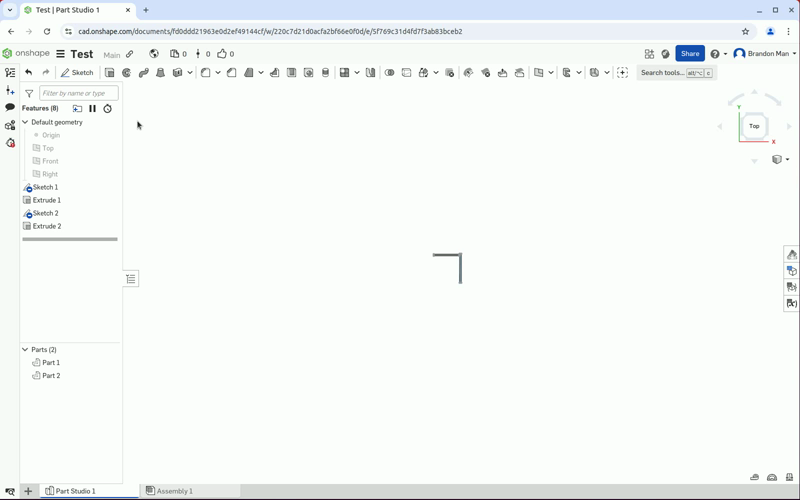
key(shift+h)
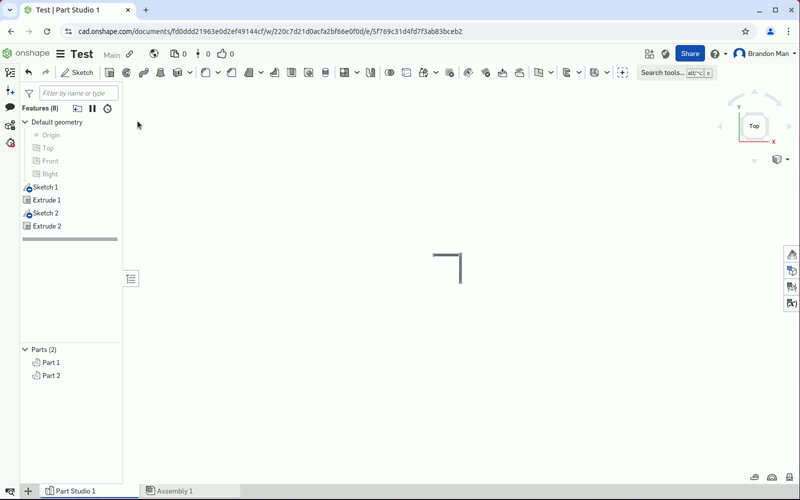
key(shift+7)
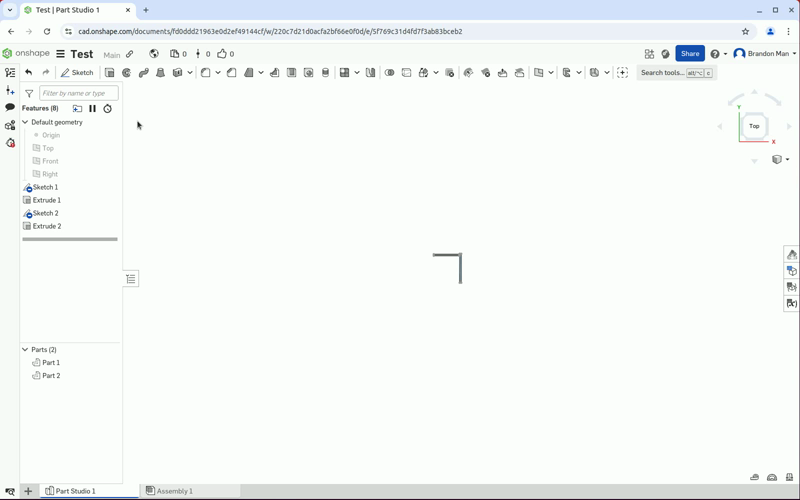
key(up, 3)
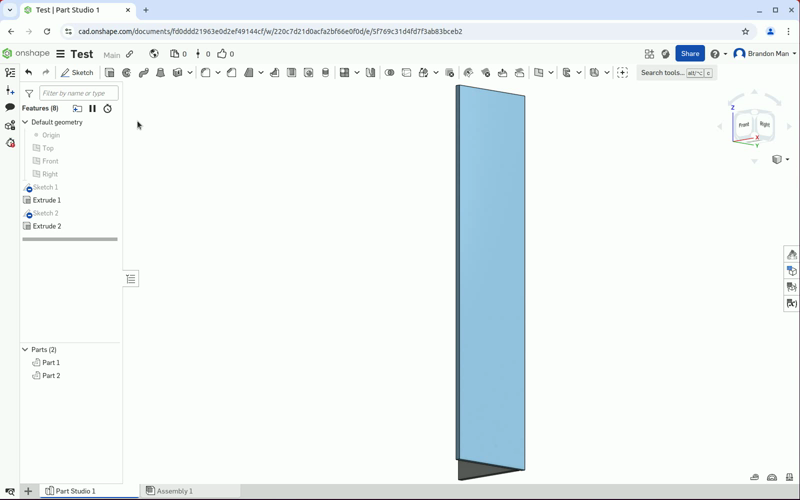
key(left, 3)
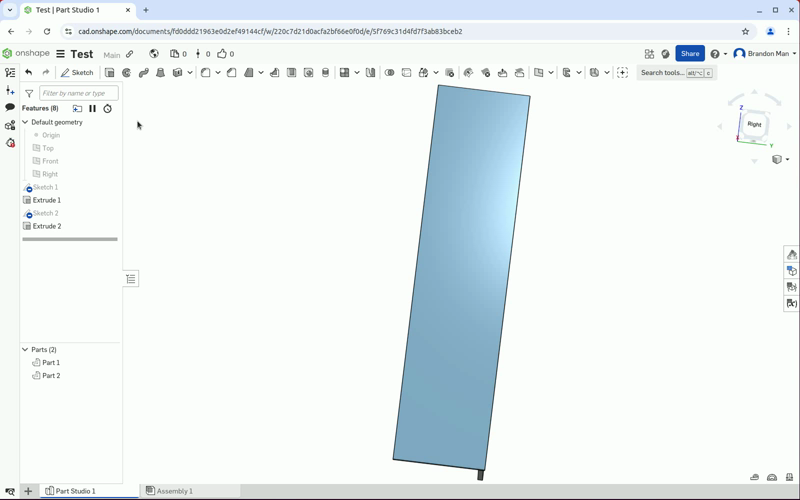
key(right, 3)
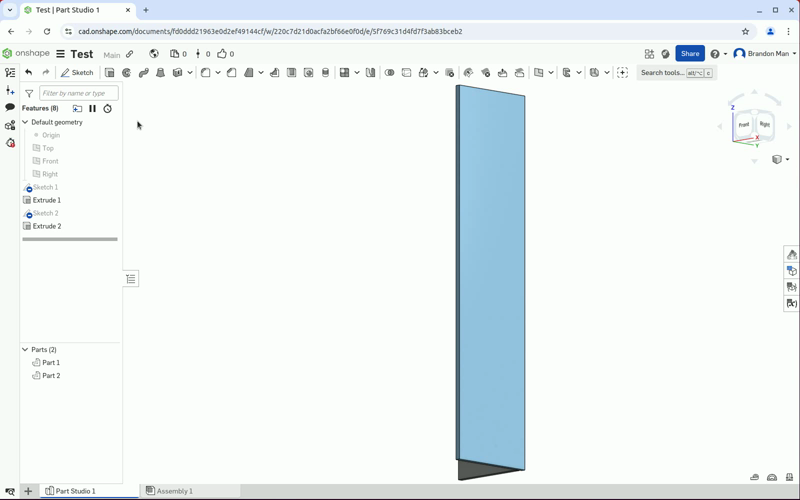
key(down, 3)
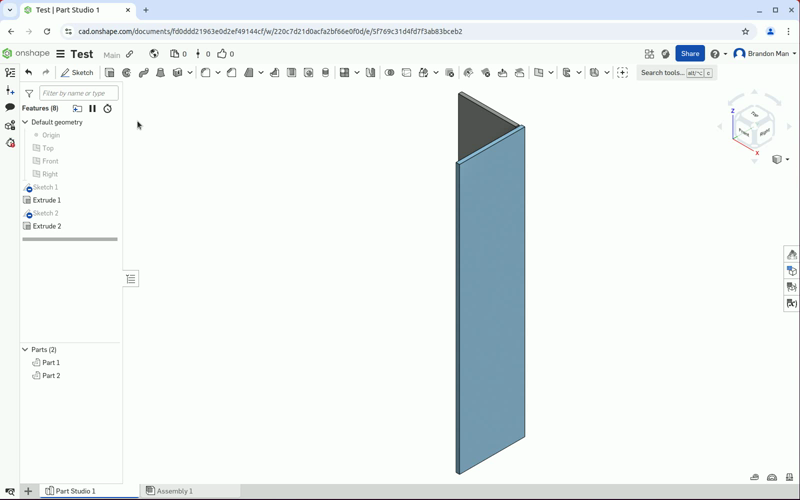
mouse_move(73, 189)
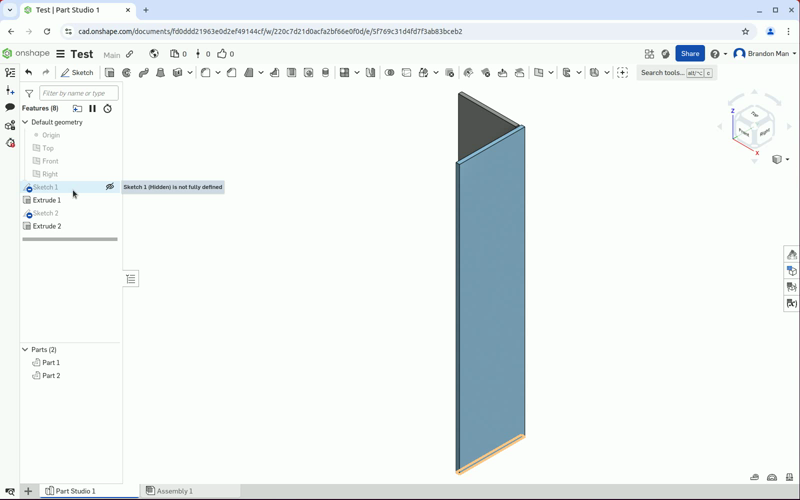
click(73, 189)